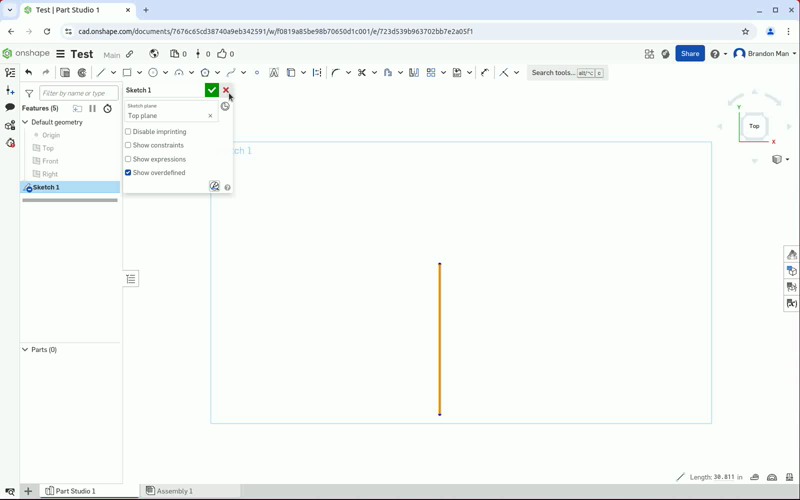
key(shift+h)
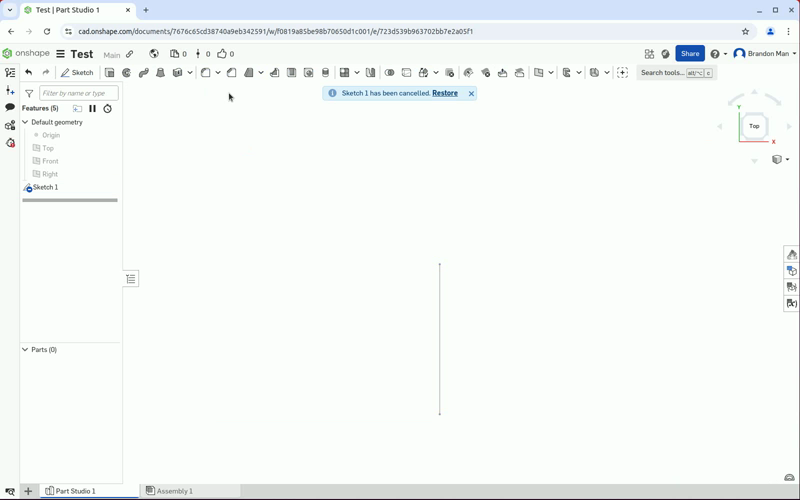
key(shift+s)
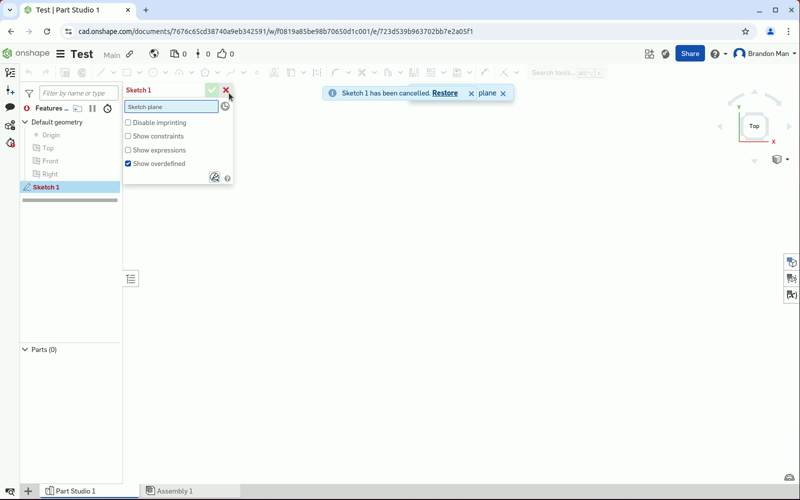
mouse_move(73, 150)
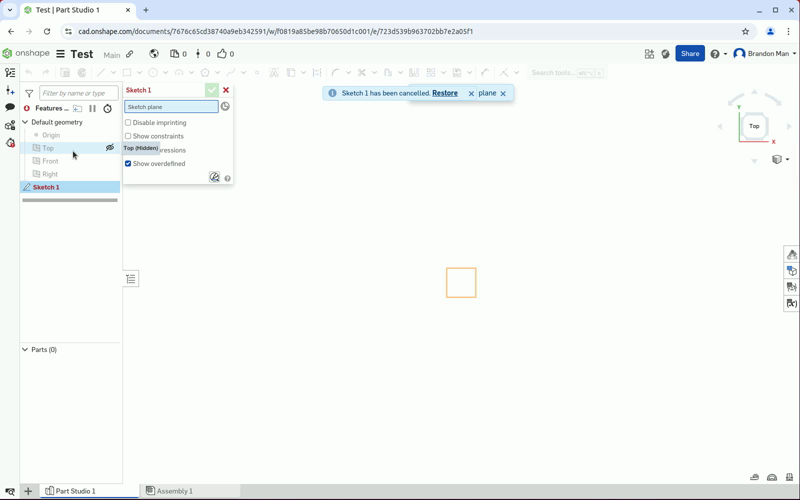
click(73, 150)
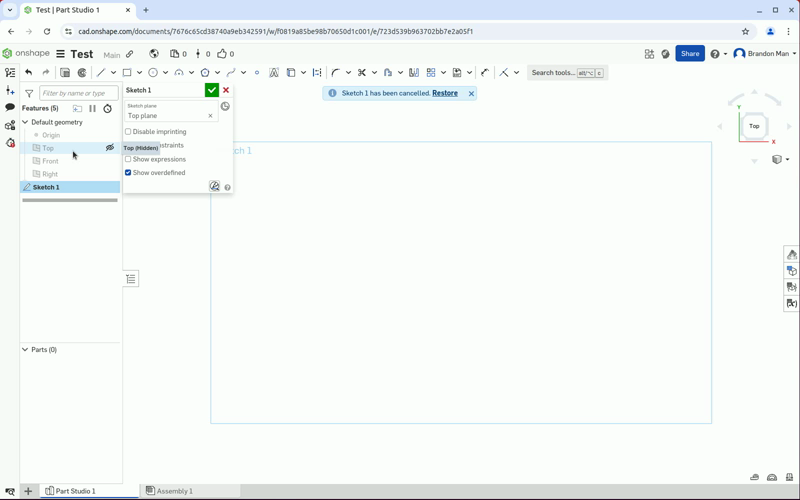
mouse_move(73, 352)
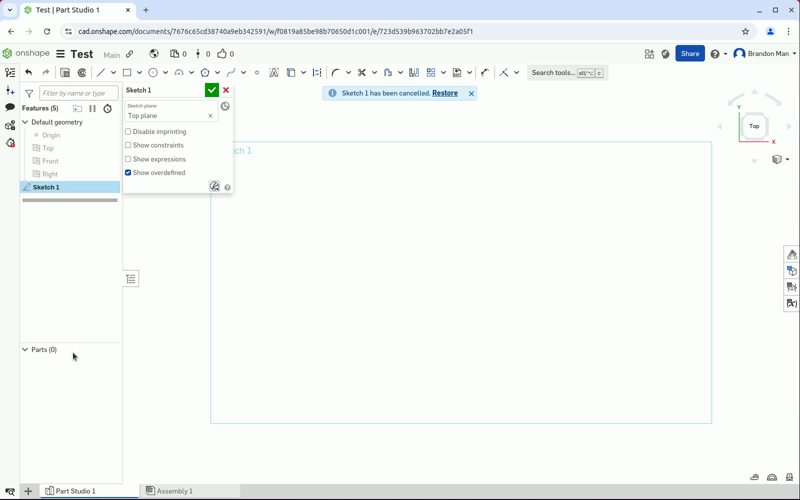
key(y)
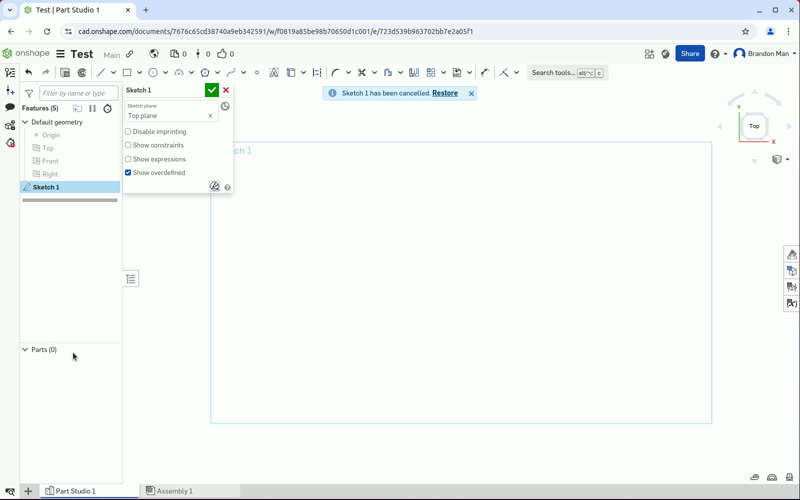
key(l)
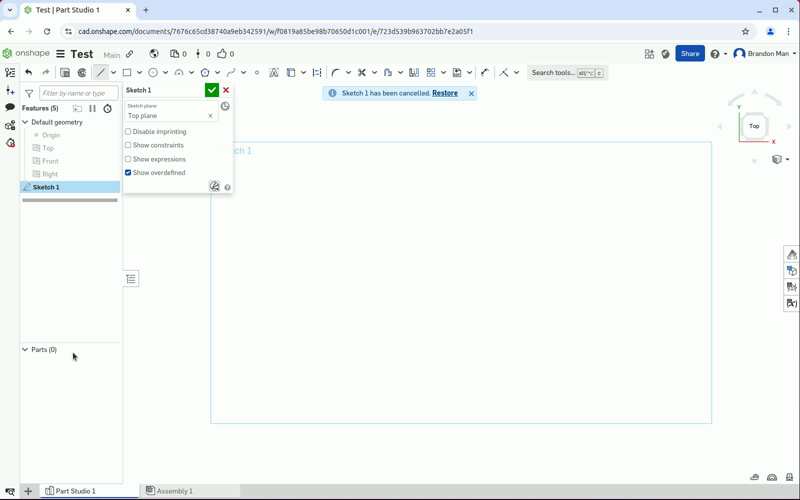
key_down(shift)
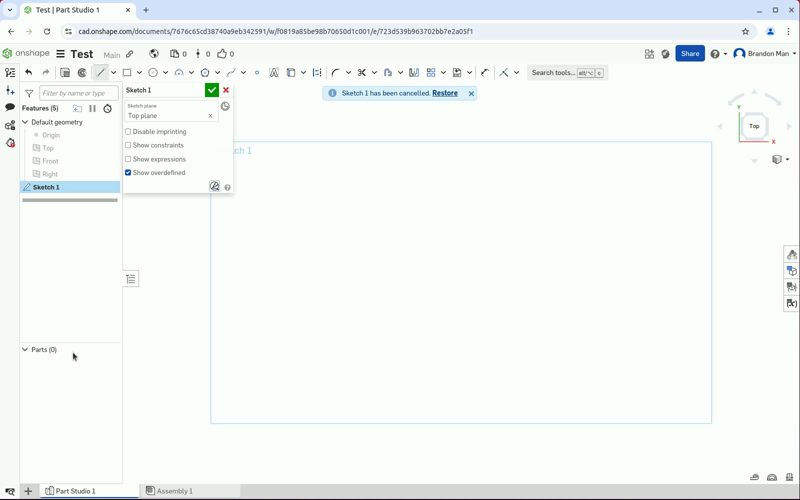
mouse_move(348, 360)
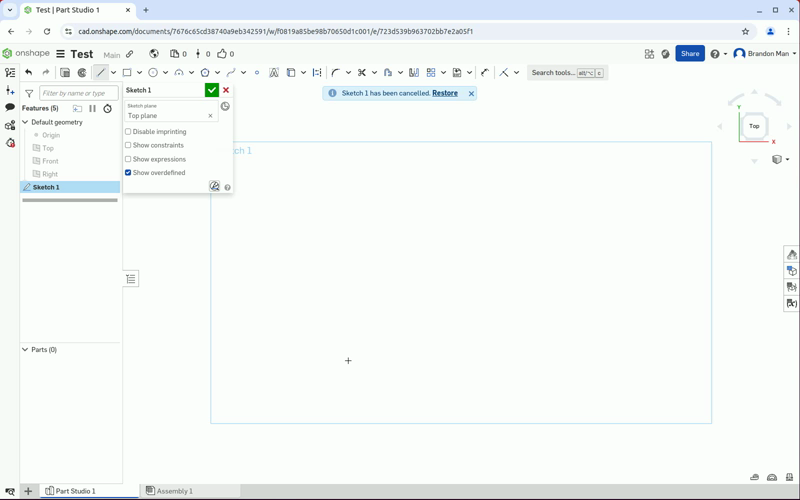
click(348, 360)
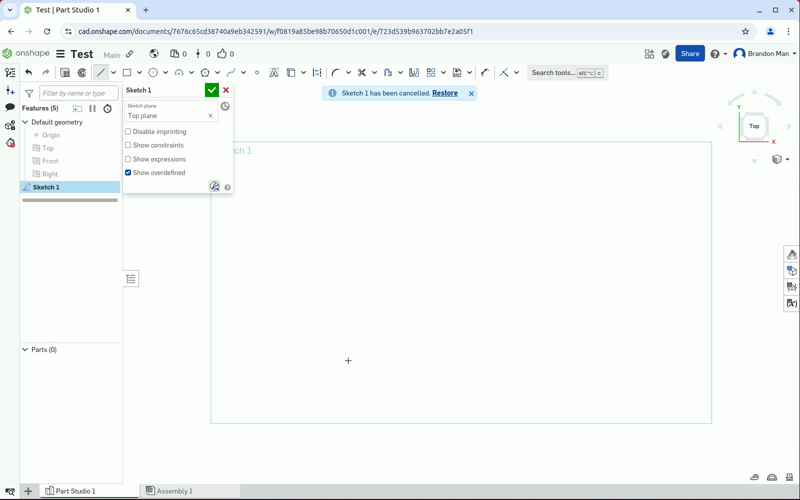
key_up(shift)
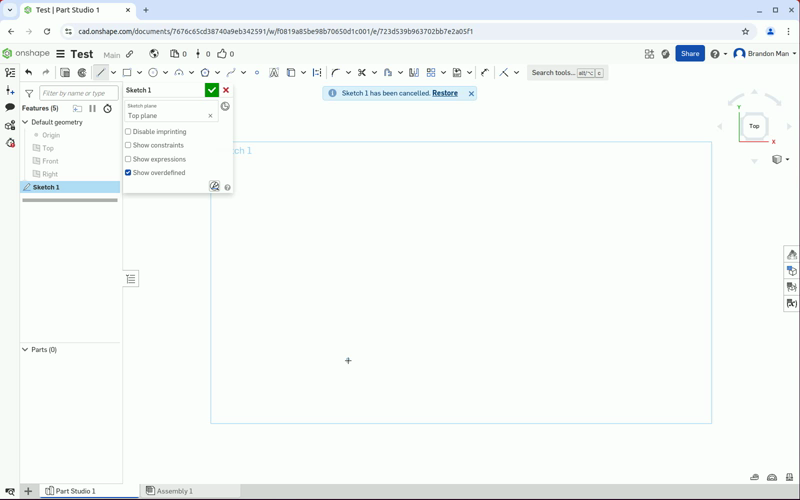
key_down(shift)
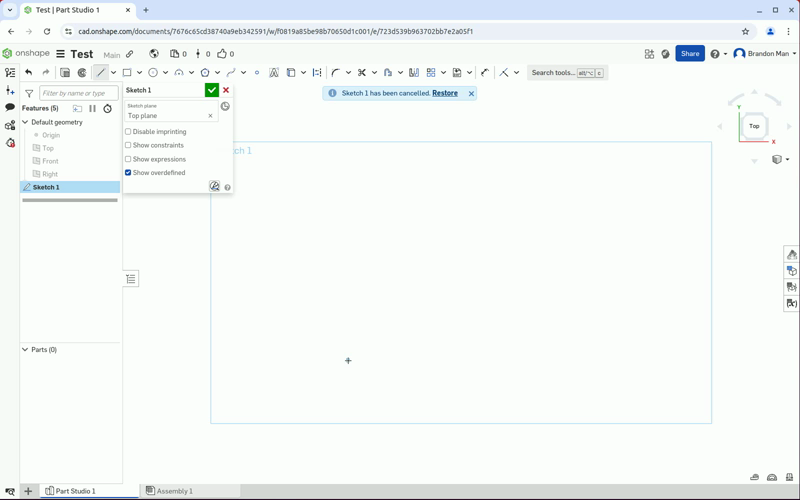
mouse_move(502, 360)
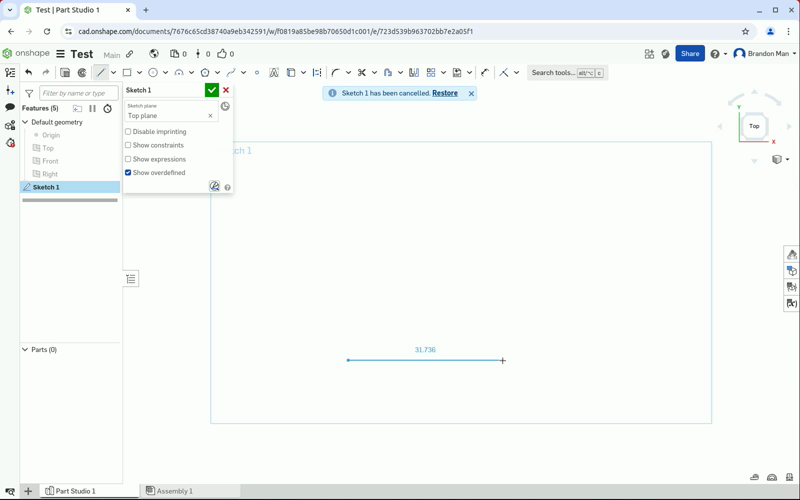
click(502, 360)
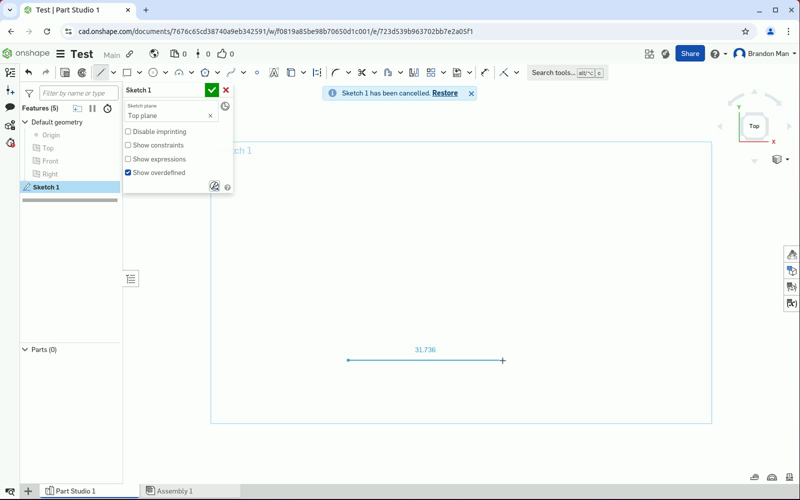
key_up(shift)
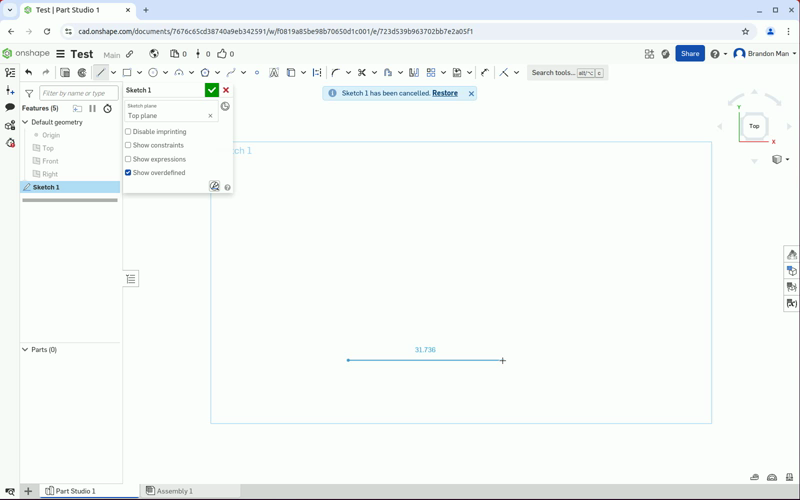
key_down(shift)
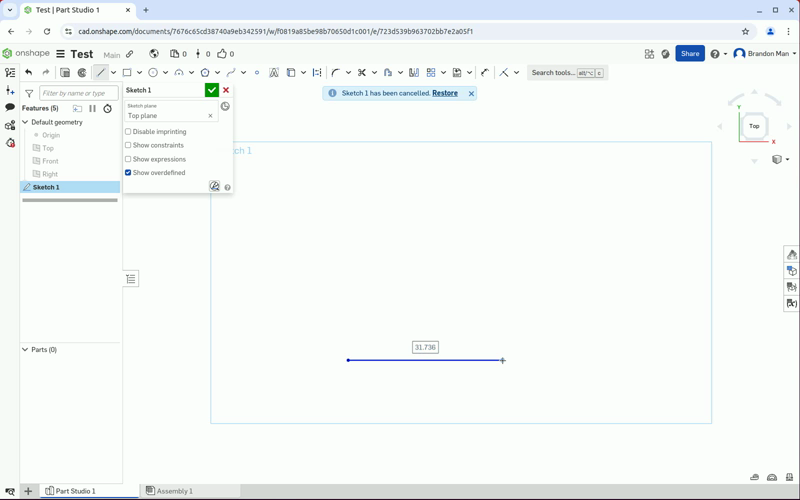
mouse_move(502, 206)
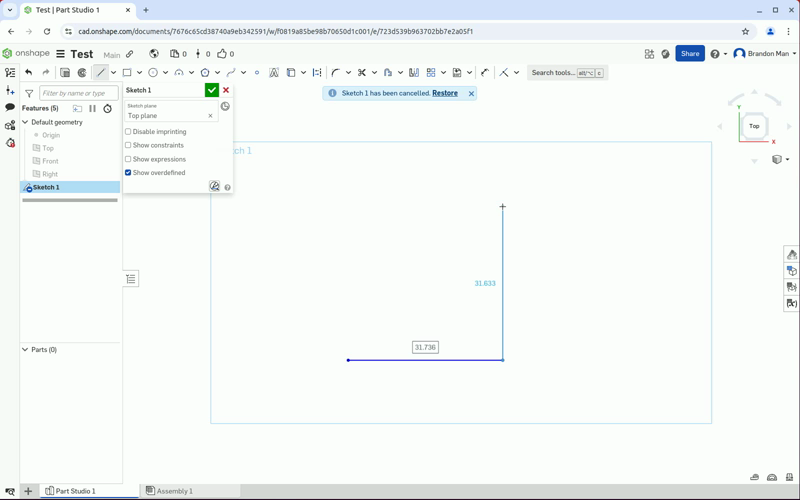
click(502, 206)
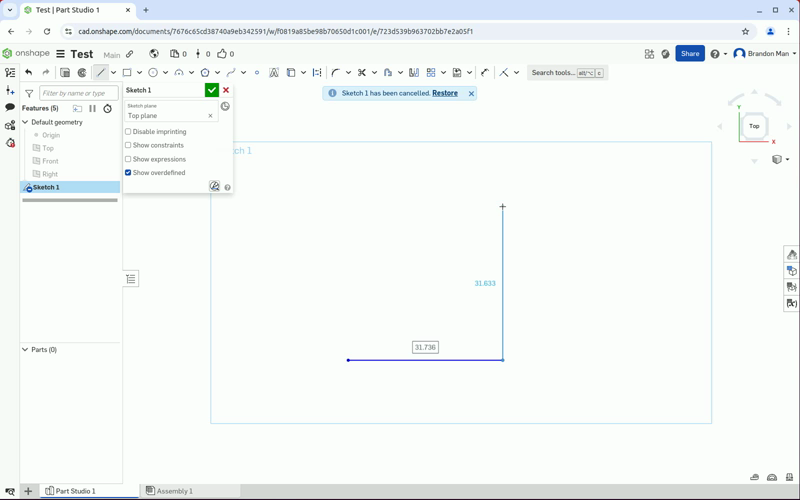
key_up(shift)
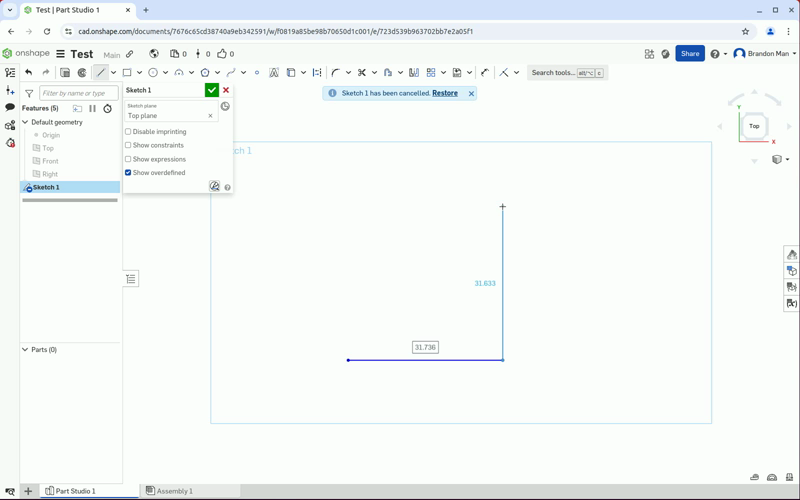
key_down(shift)
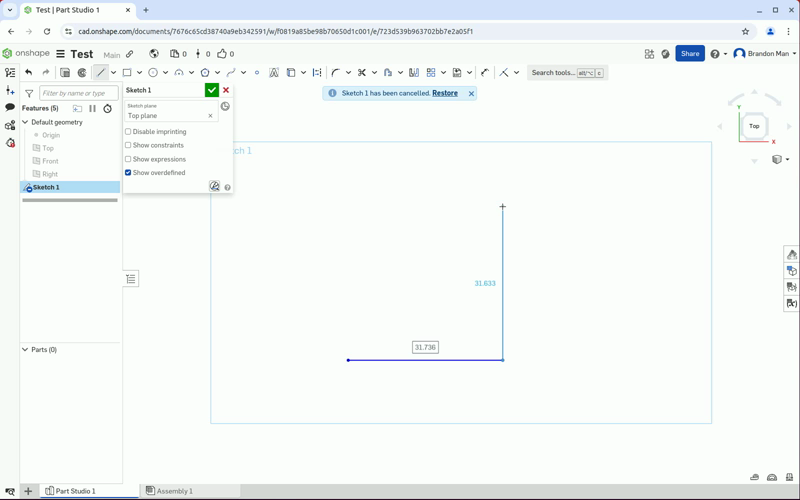
mouse_move(348, 206)
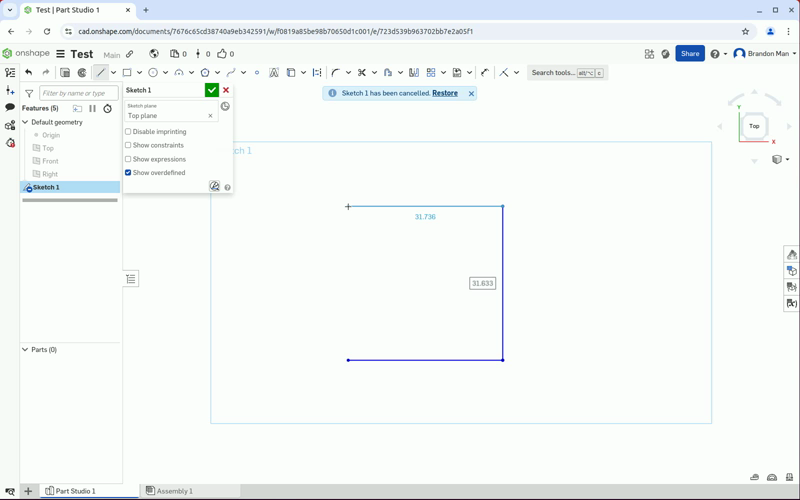
click(348, 206)
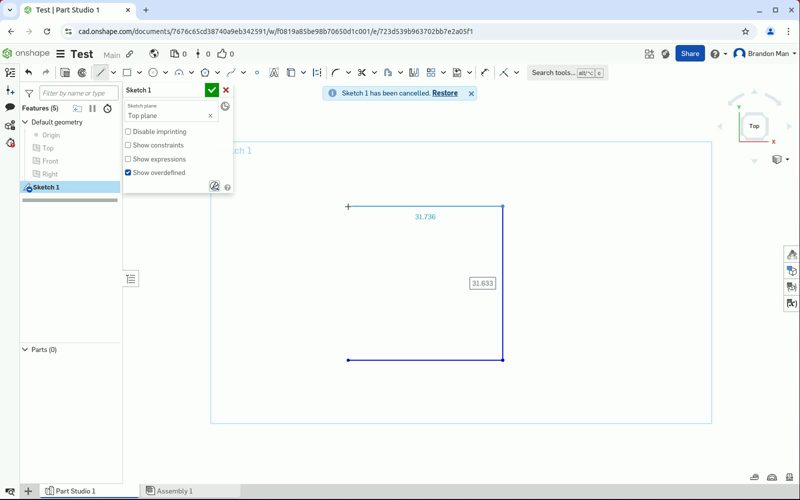
key_up(shift)
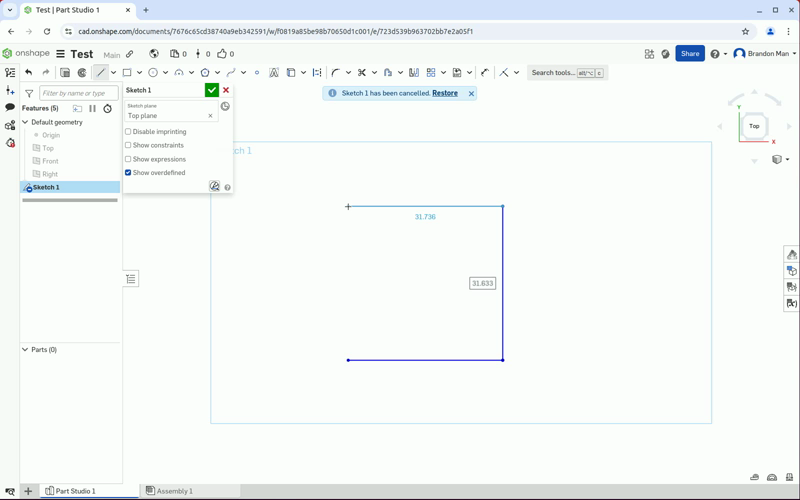
key_down(shift)
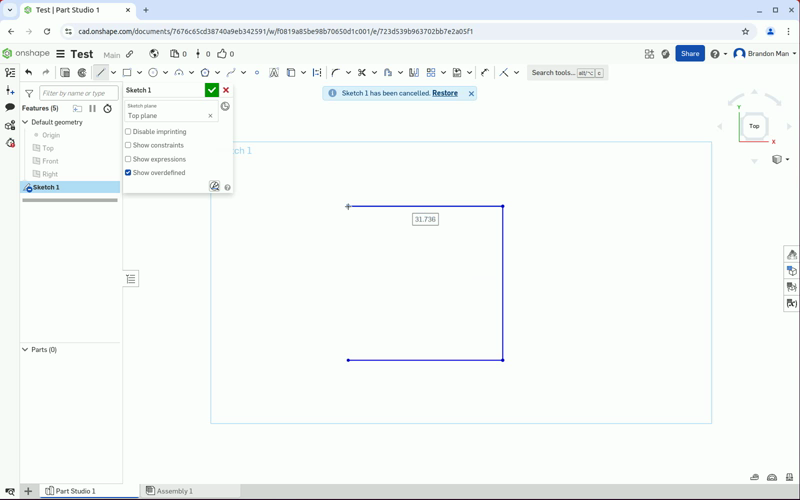
mouse_move(348, 360)
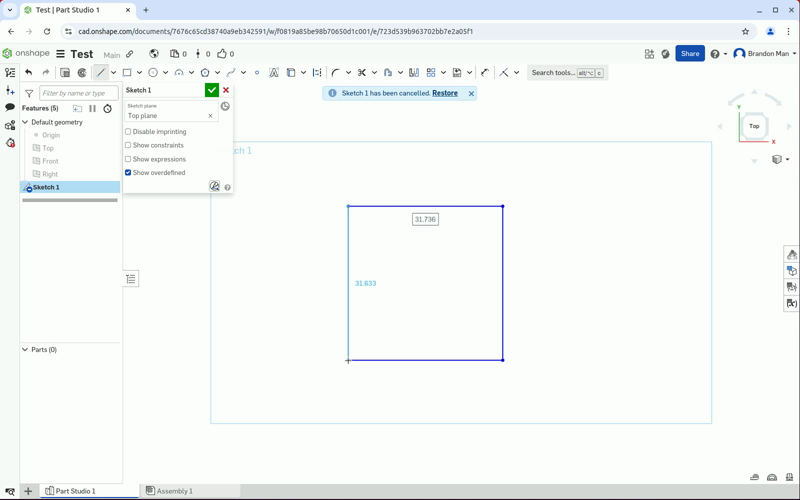
key_up(shift)
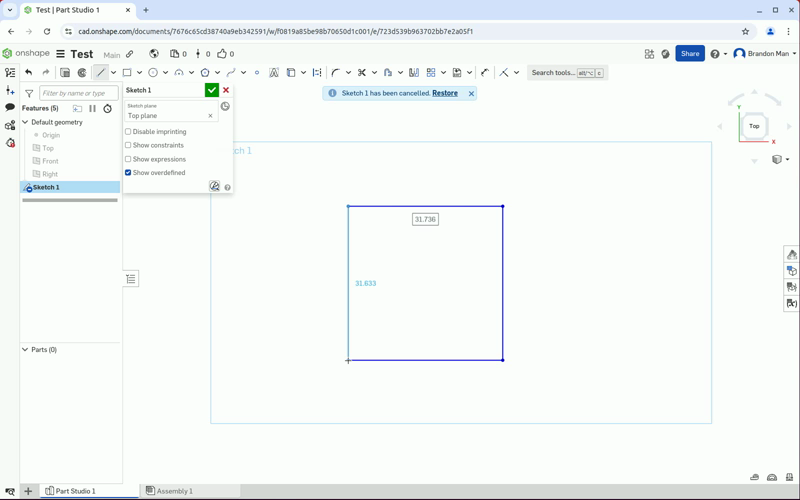
click(348, 360)
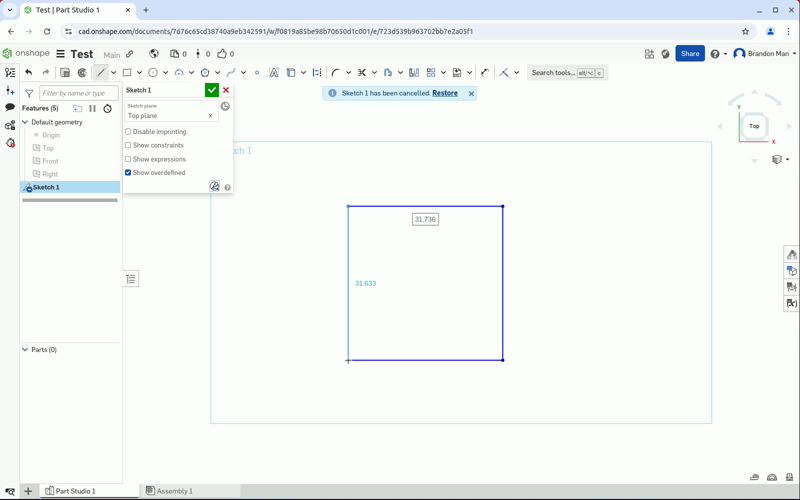
key(esc)
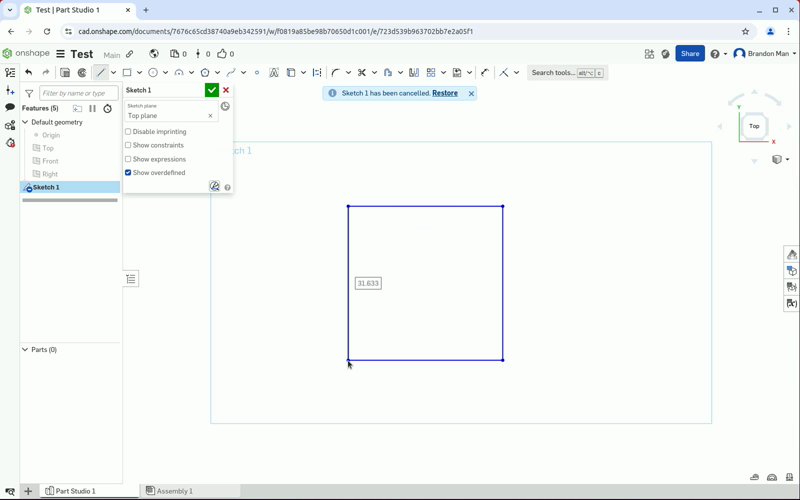
mouse_move(443, 324)
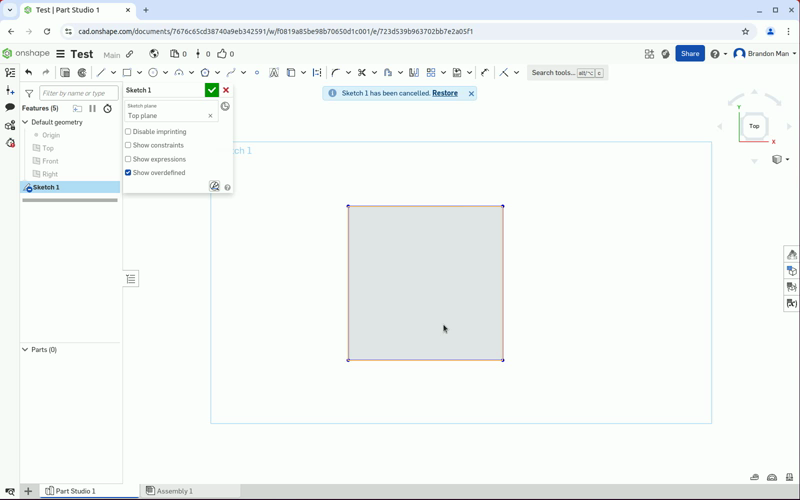
click(443, 324)
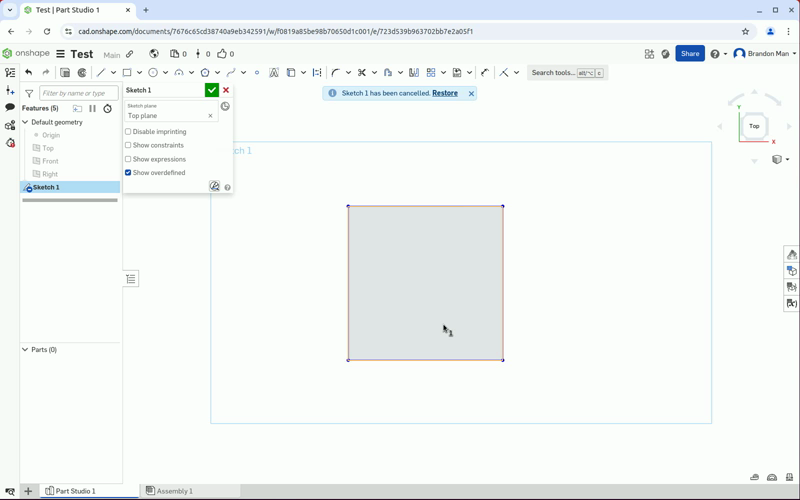
mouse_move(73, 352)
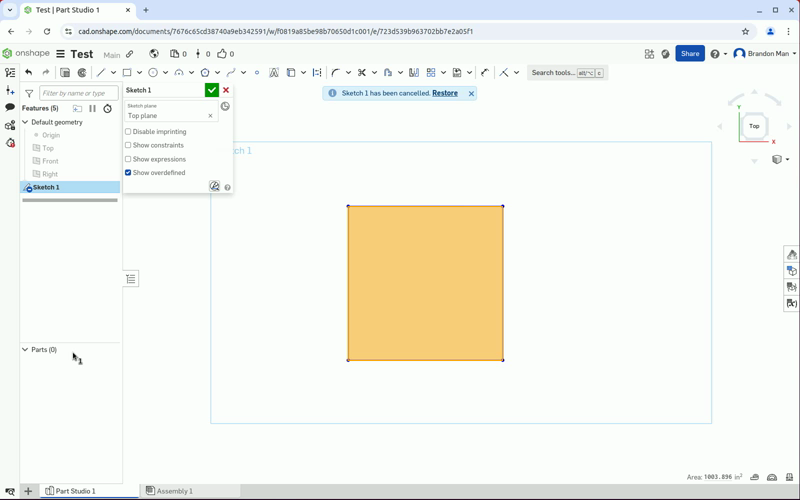
key(shift+y)
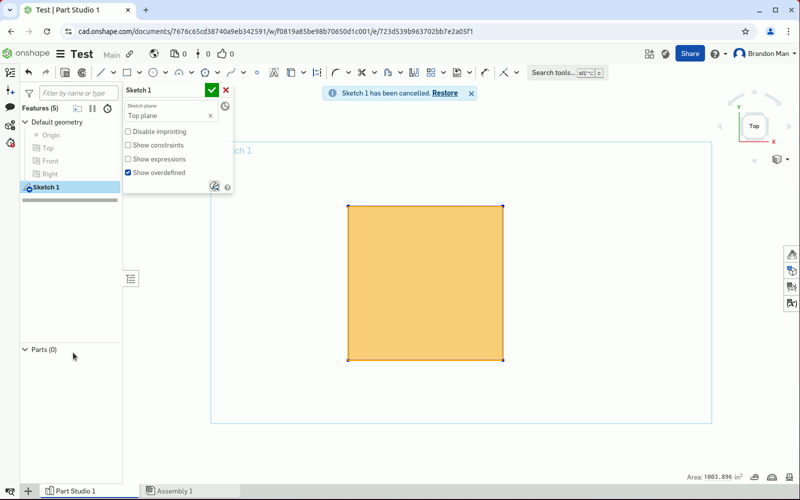
key(shift+e)
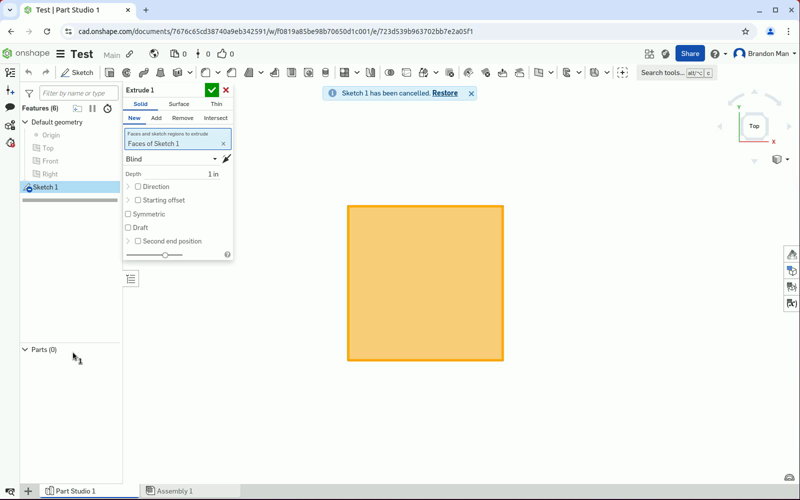
mouse_move(143, 106)
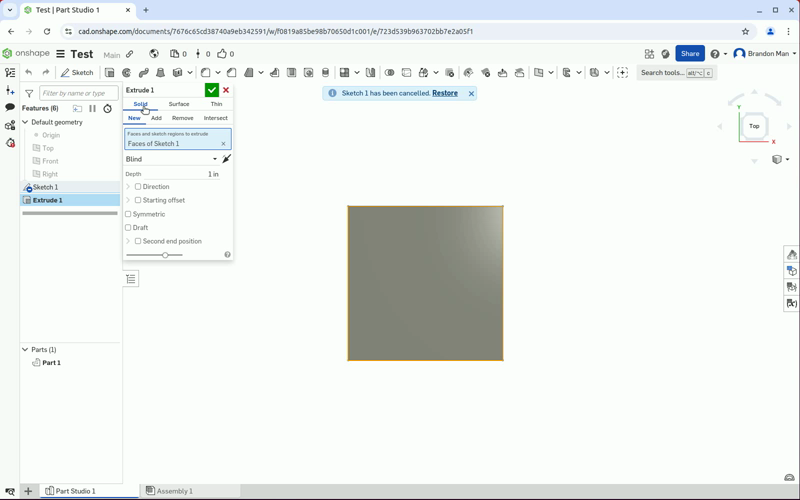
click(143, 106)
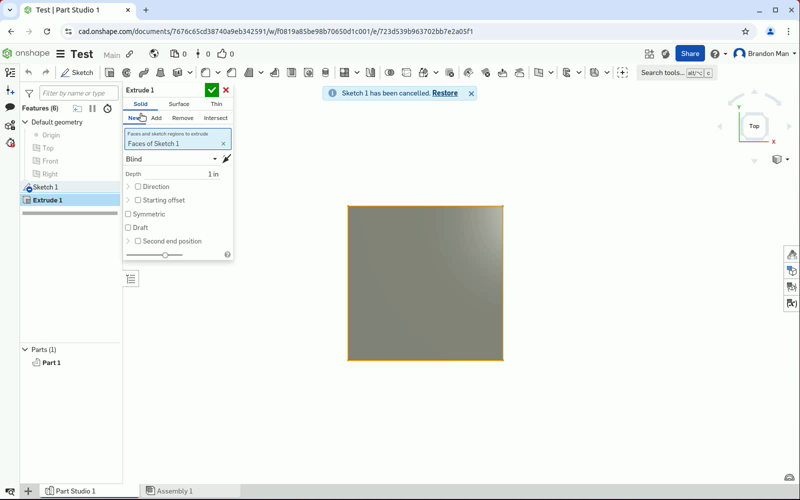
mouse_move(137, 120)
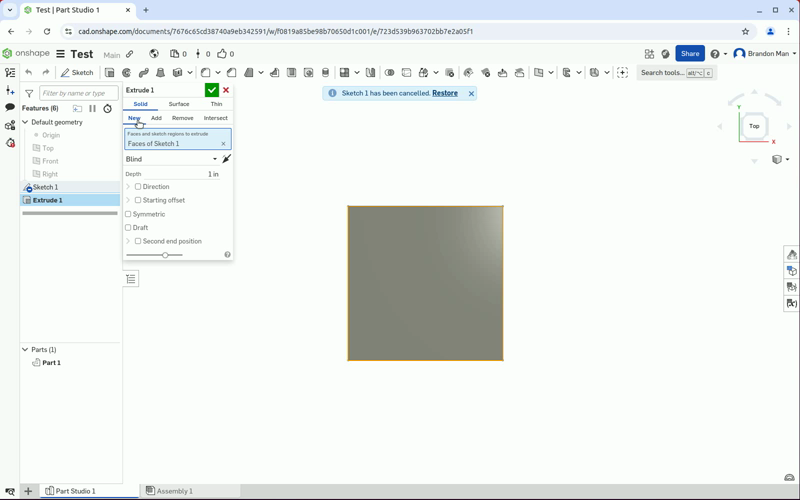
click(137, 120)
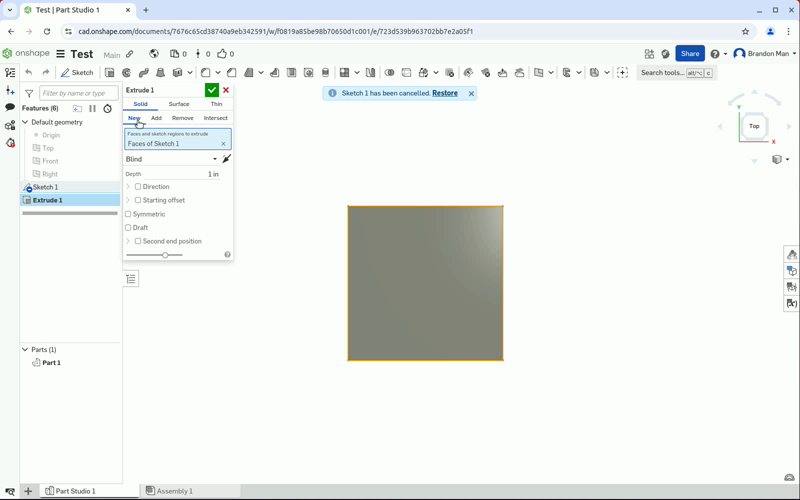
key(tab, 4)
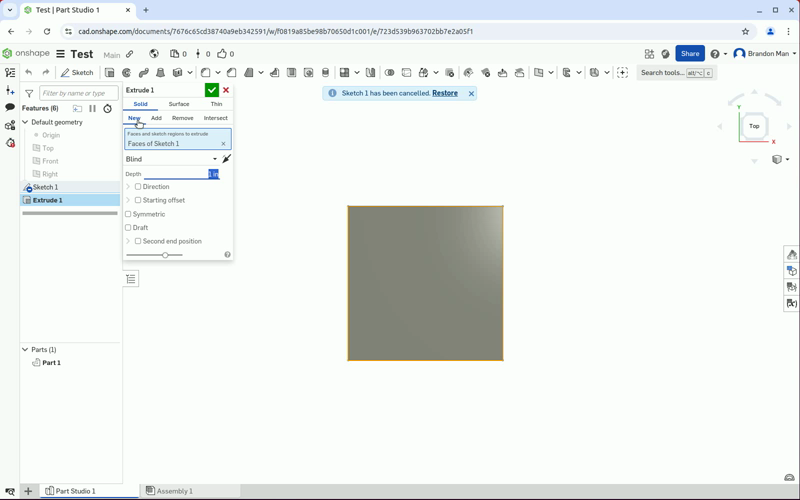
text(1.685)
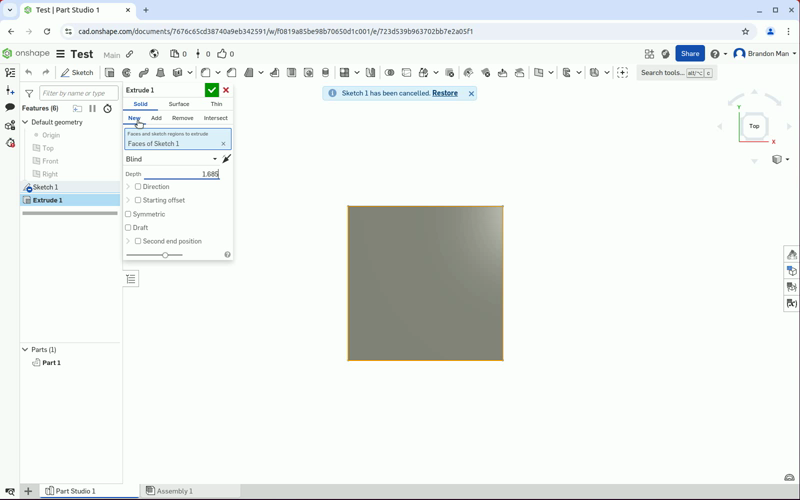
key(enter)
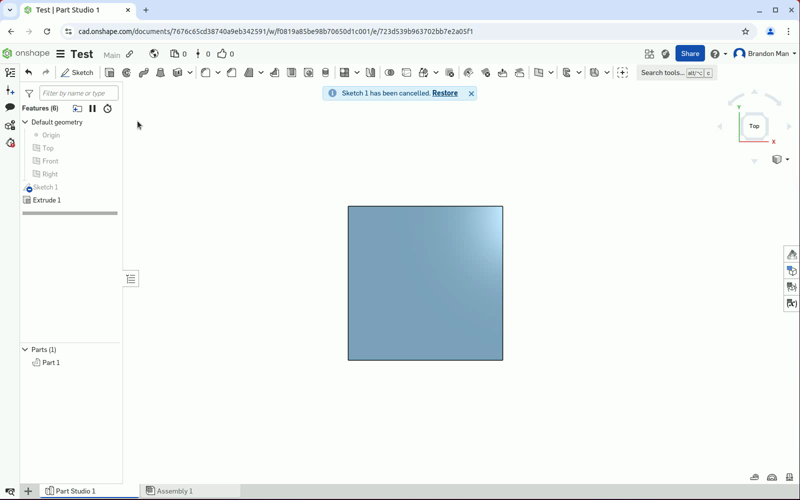
key(shift+h)
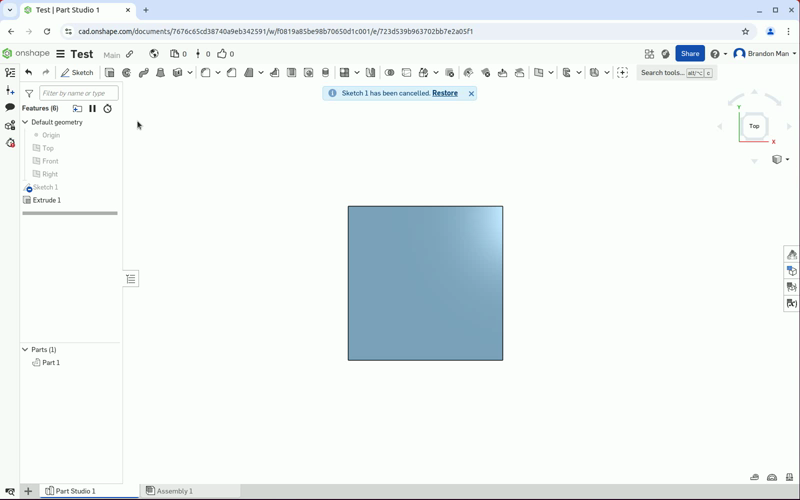
key(shift+h)
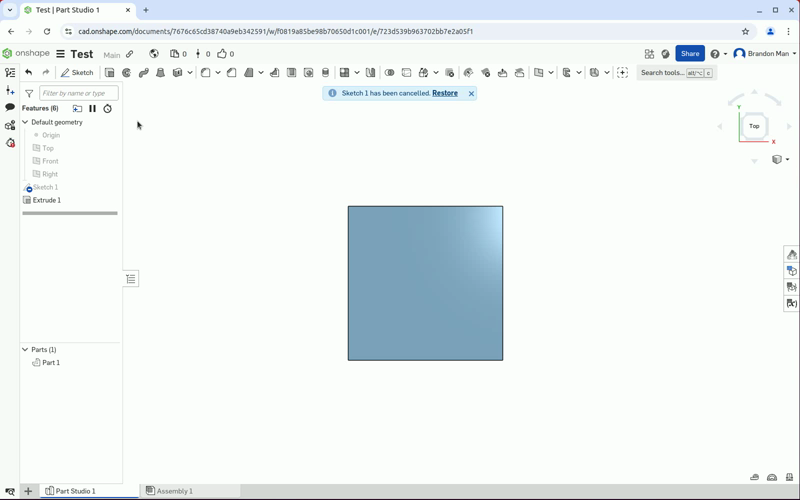
mouse_move(73, 189)
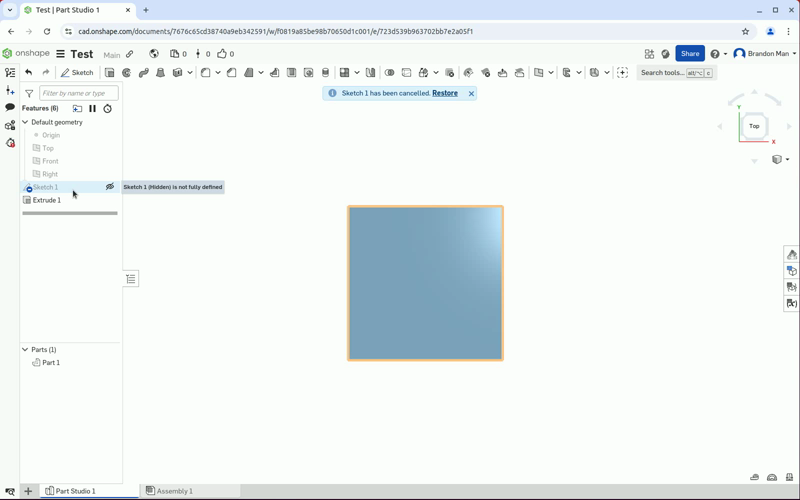
click(73, 189)
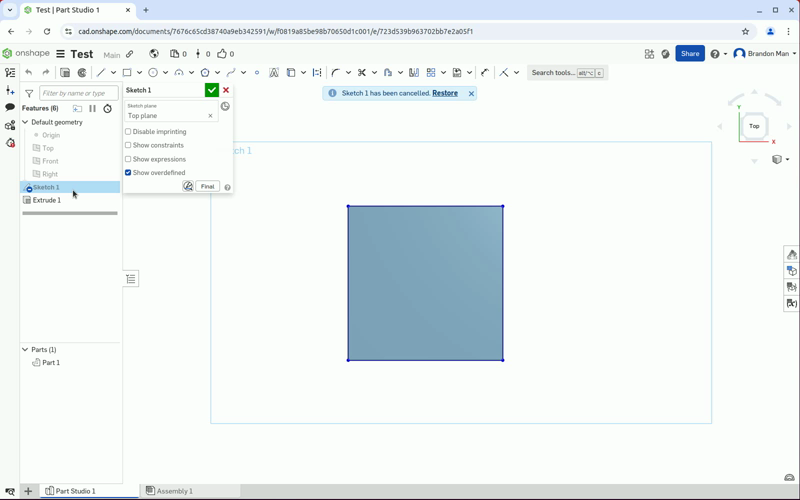
mouse_move(229, 92)
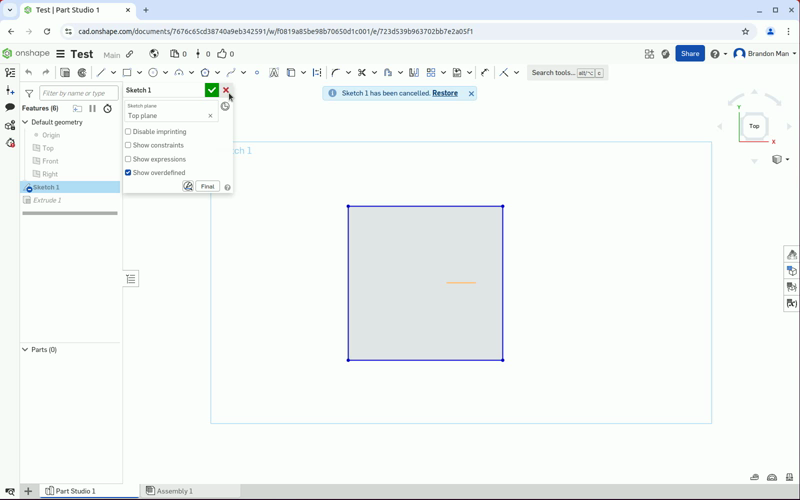
click(229, 92)
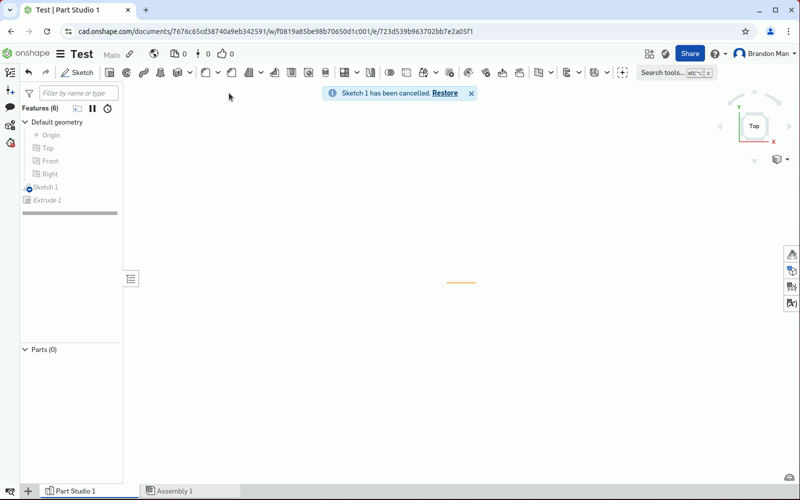
mouse_move(541, 75)
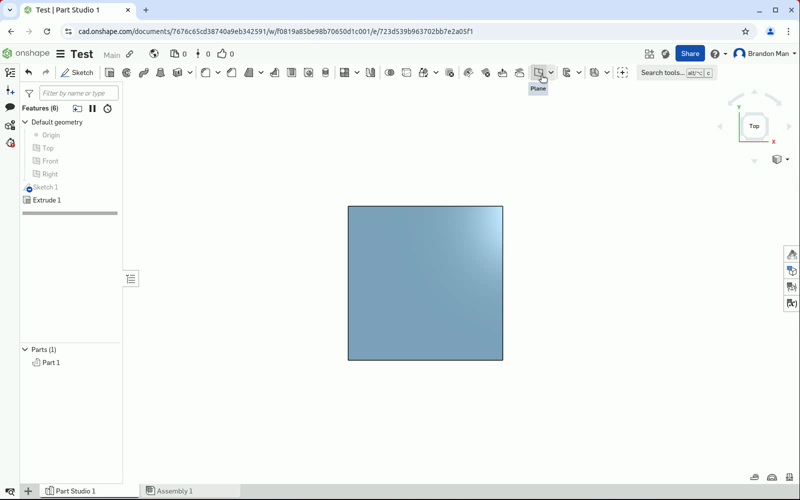
click(541, 75)
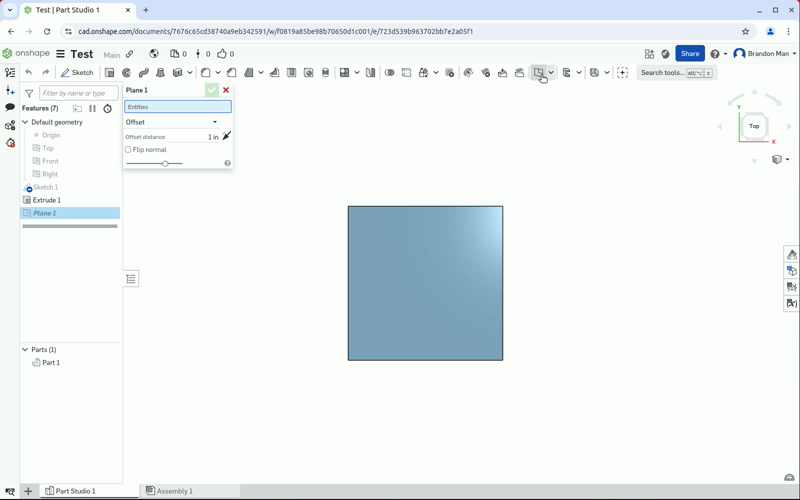
mouse_move(73, 150)
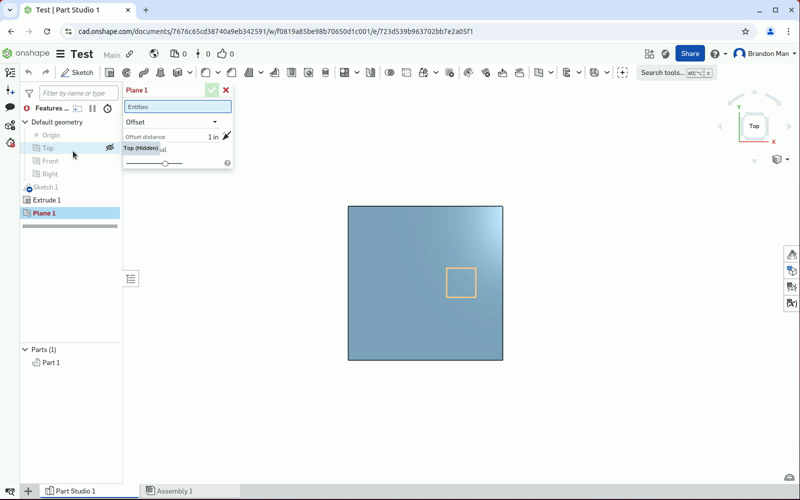
click(73, 150)
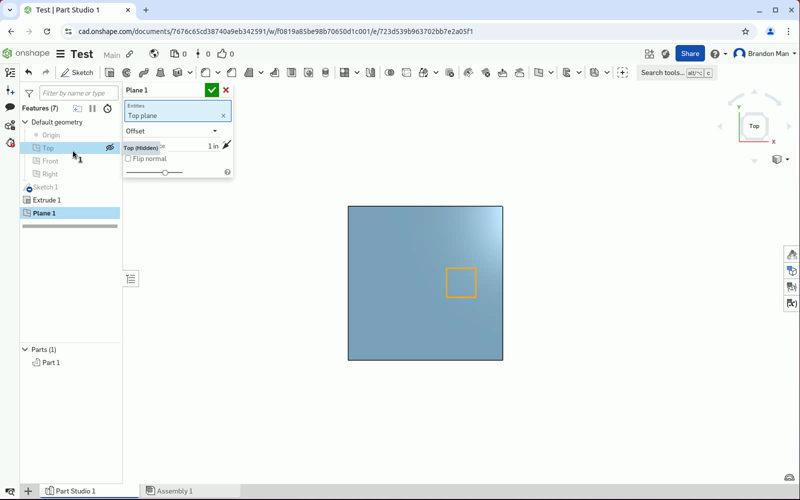
key(tab, 2)
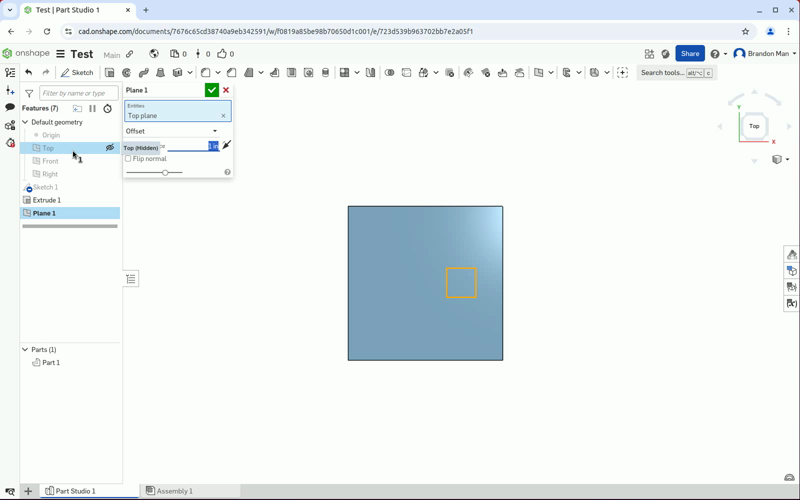
text(1.695)
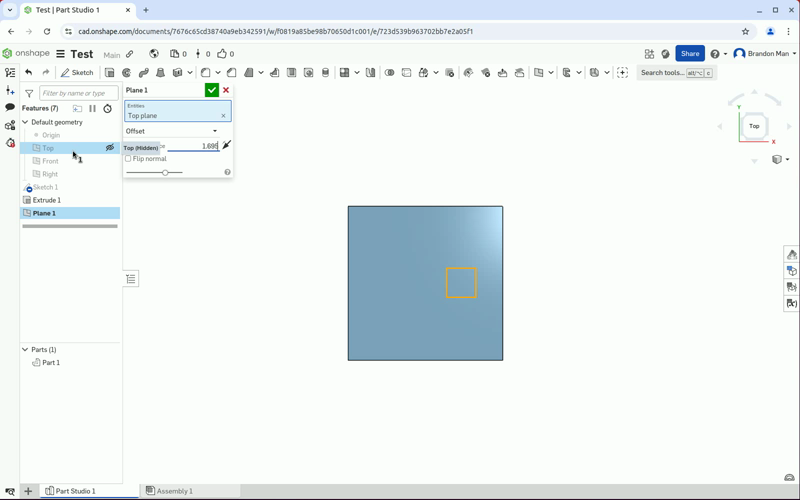
key(enter, 2)
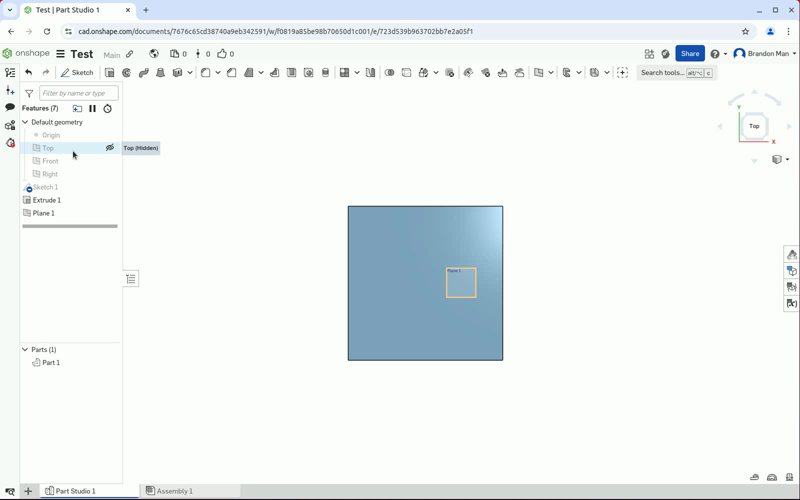
key(shift+s)
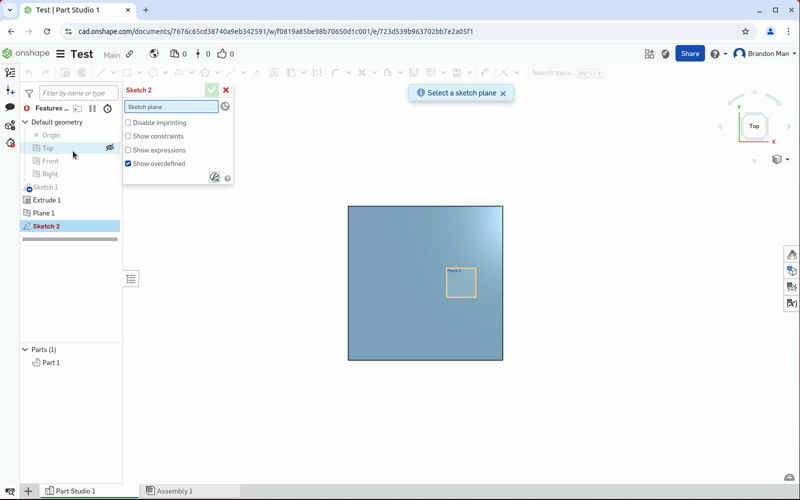
mouse_move(73, 215)
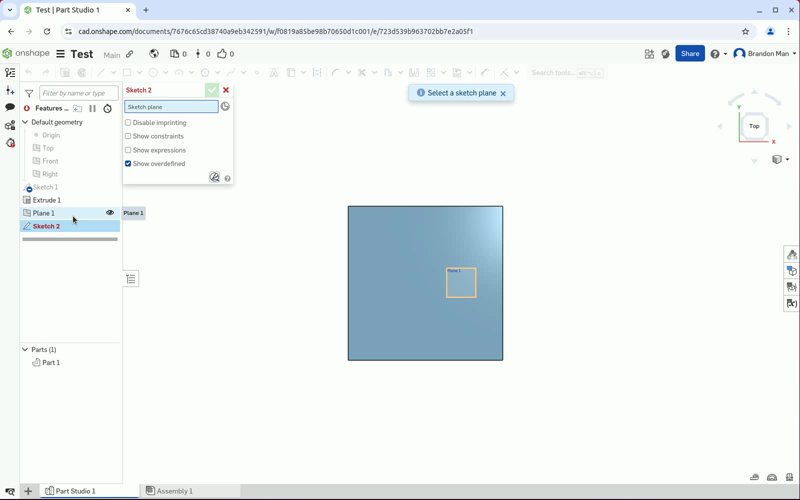
click(73, 215)
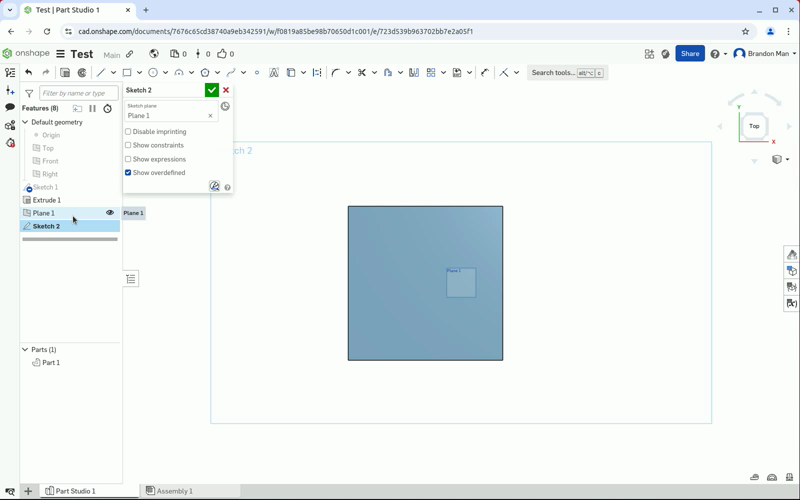
mouse_move(73, 352)
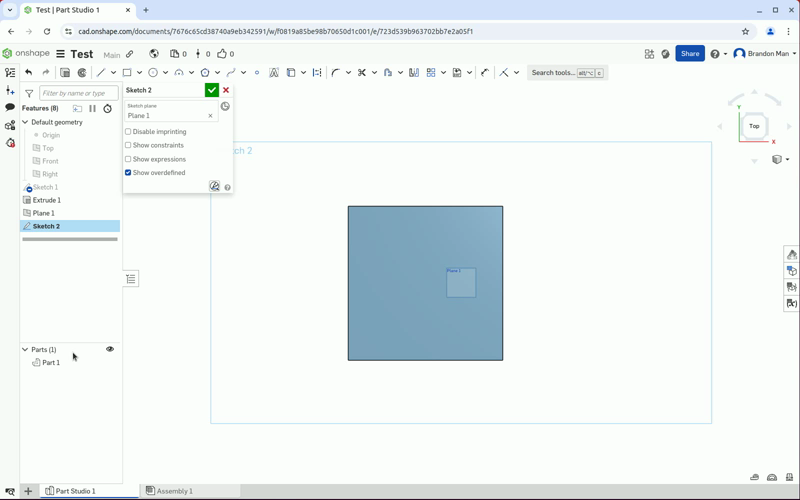
key(y)
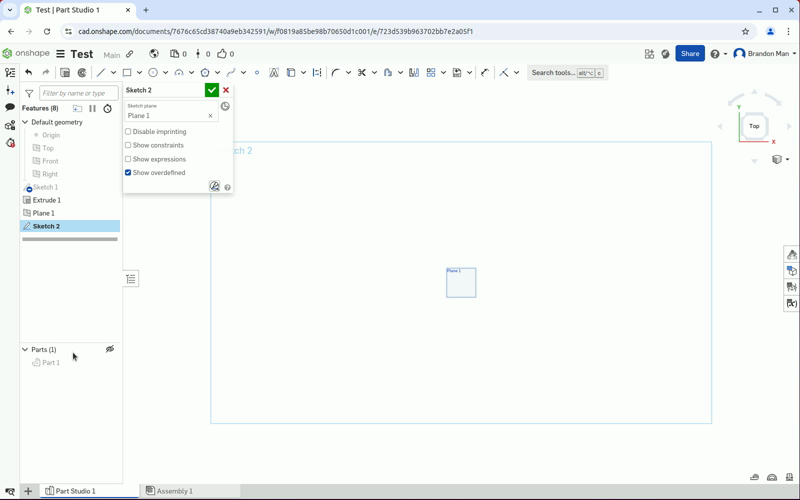
key(l)
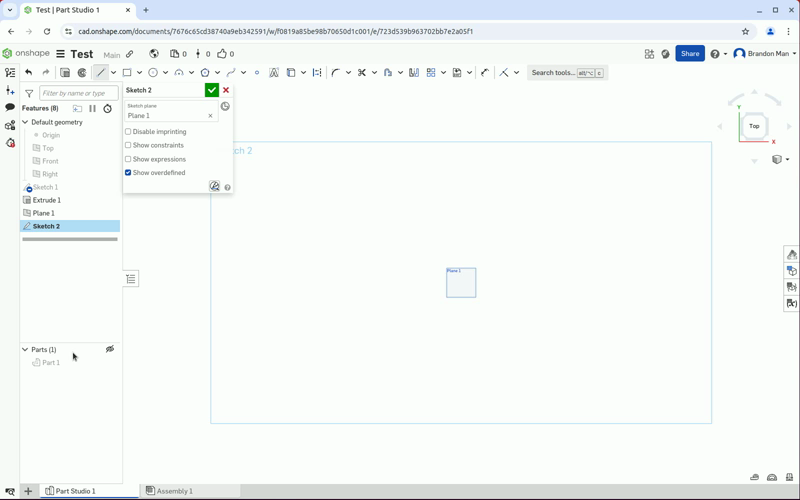
key_down(shift)
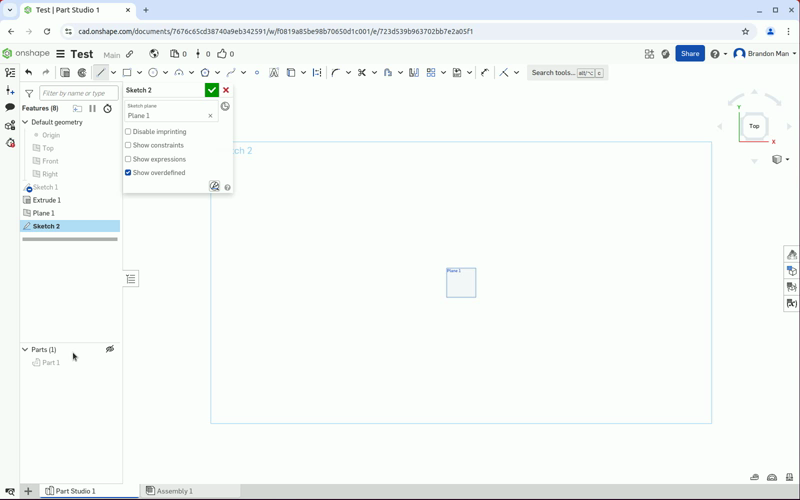
mouse_move(356, 352)
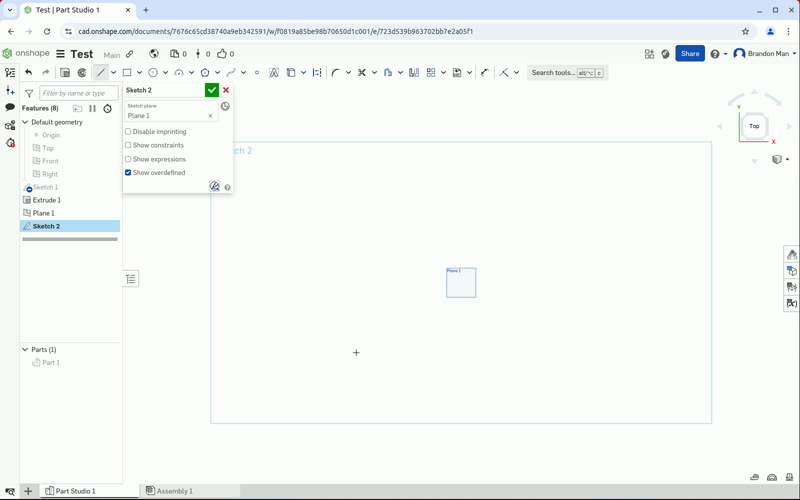
click(356, 352)
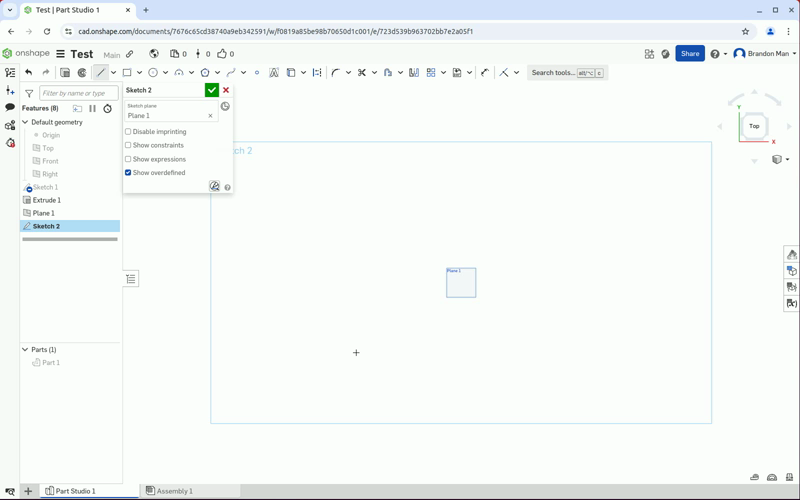
key_up(shift)
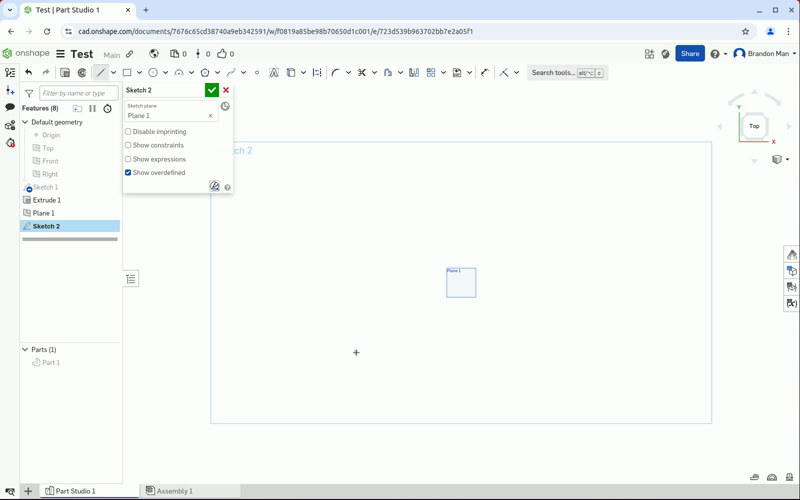
key_down(shift)
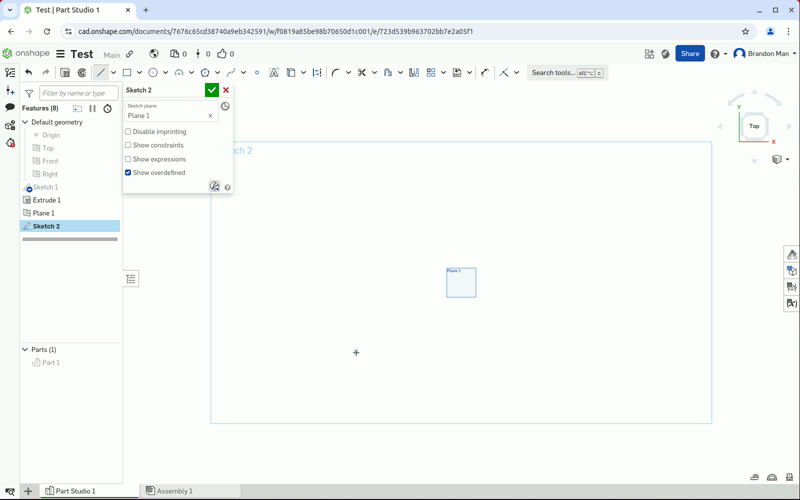
mouse_move(493, 352)
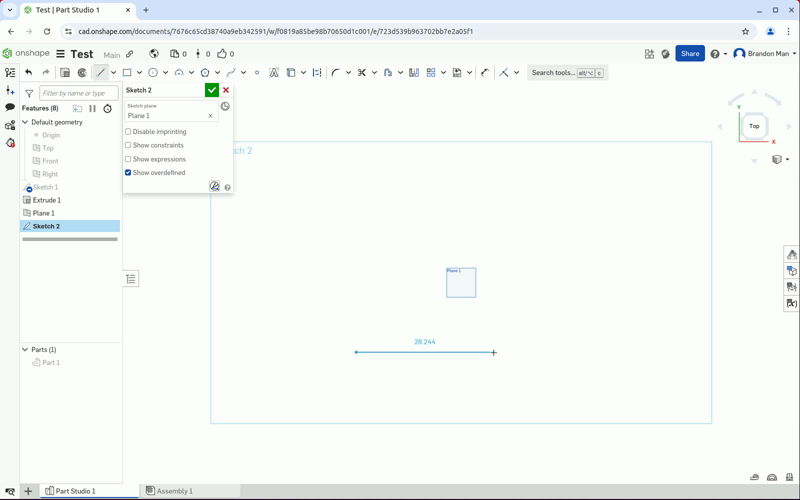
click(493, 352)
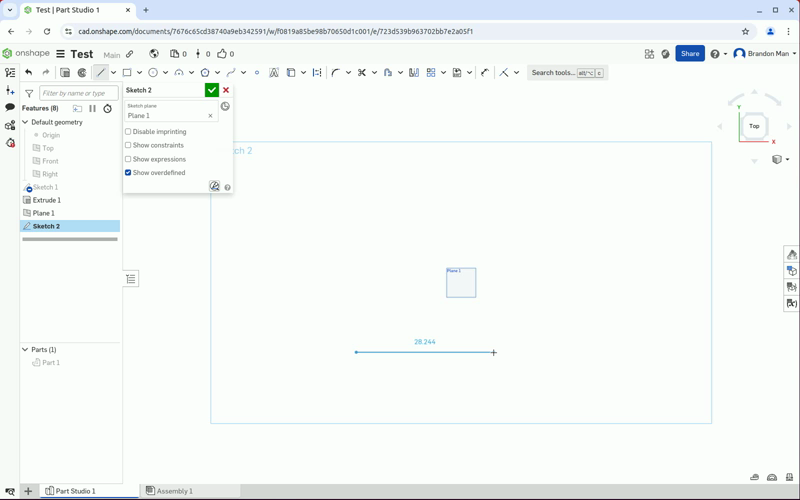
key_up(shift)
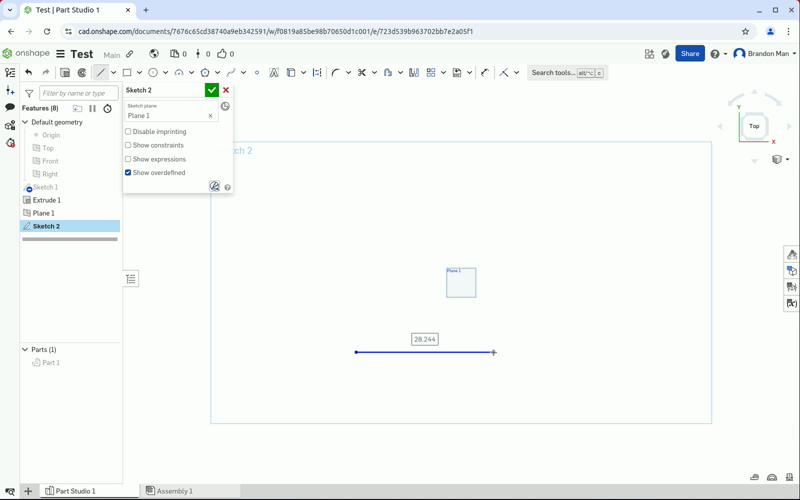
key_down(shift)
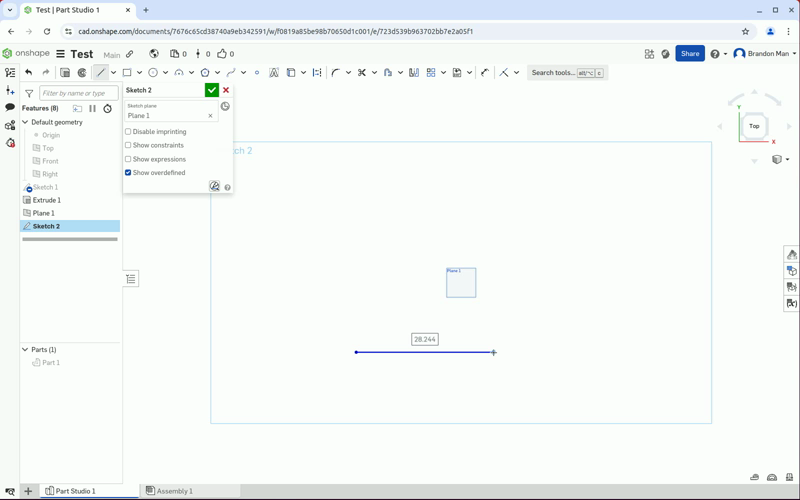
mouse_move(493, 215)
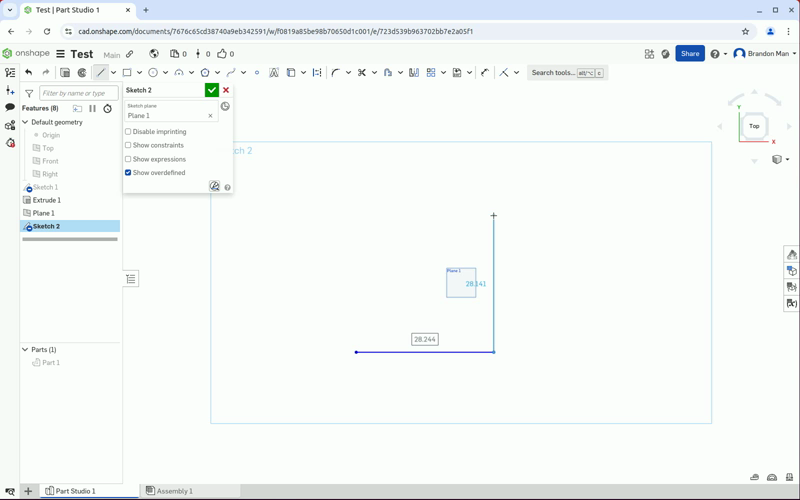
click(493, 215)
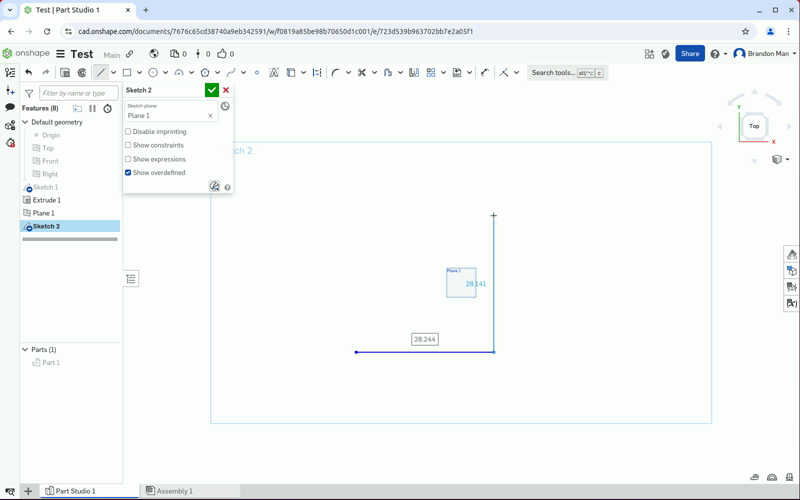
key_up(shift)
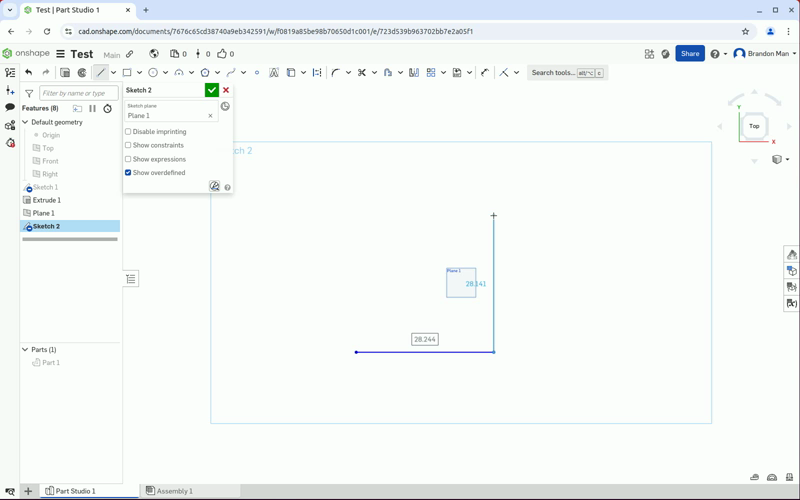
key_down(shift)
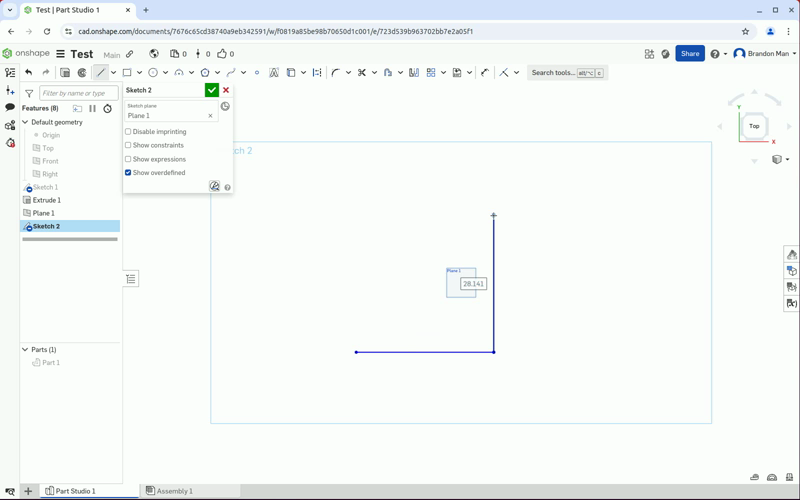
mouse_move(356, 215)
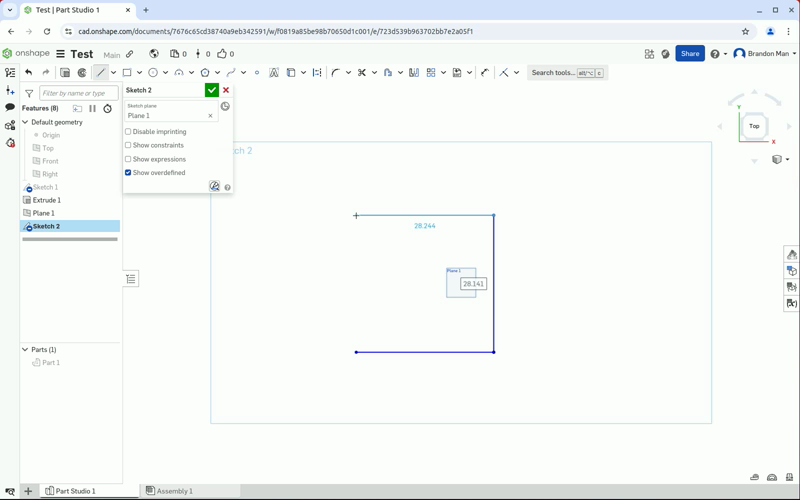
click(356, 215)
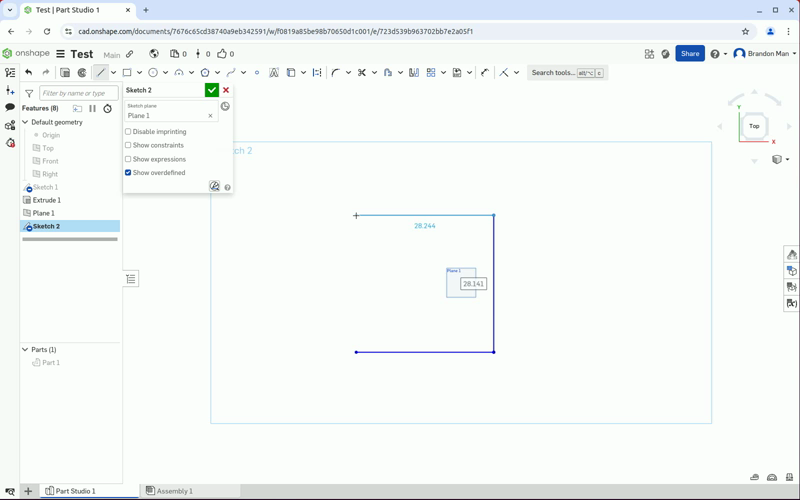
key_up(shift)
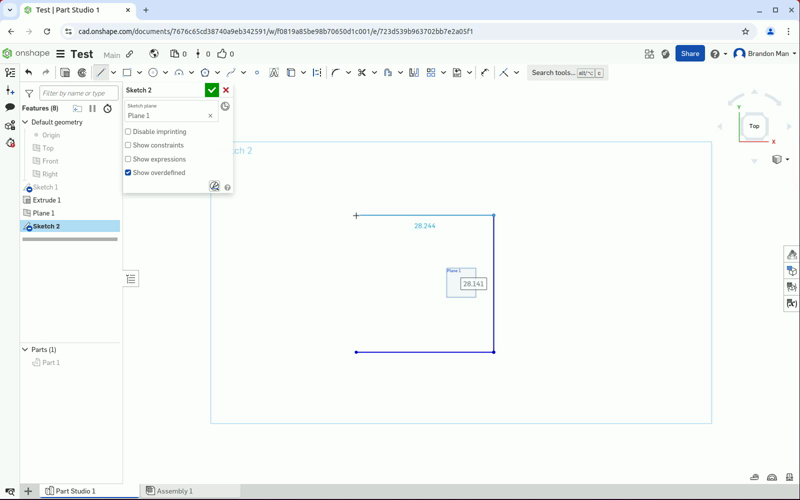
key_down(shift)
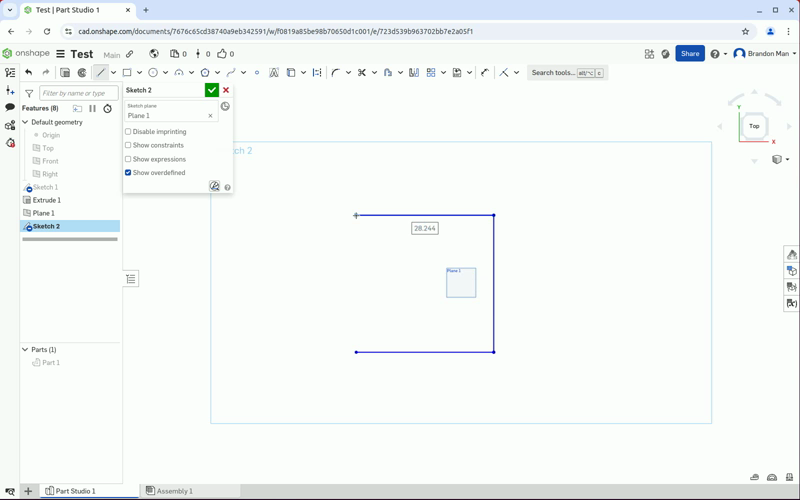
mouse_move(356, 352)
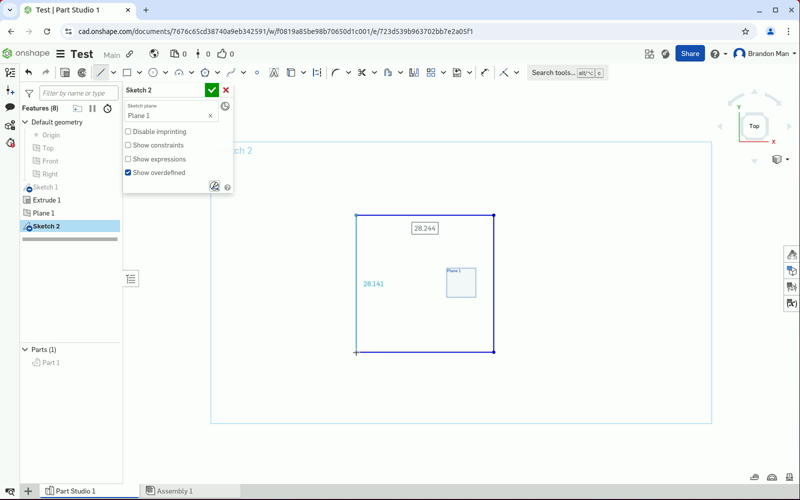
key_up(shift)
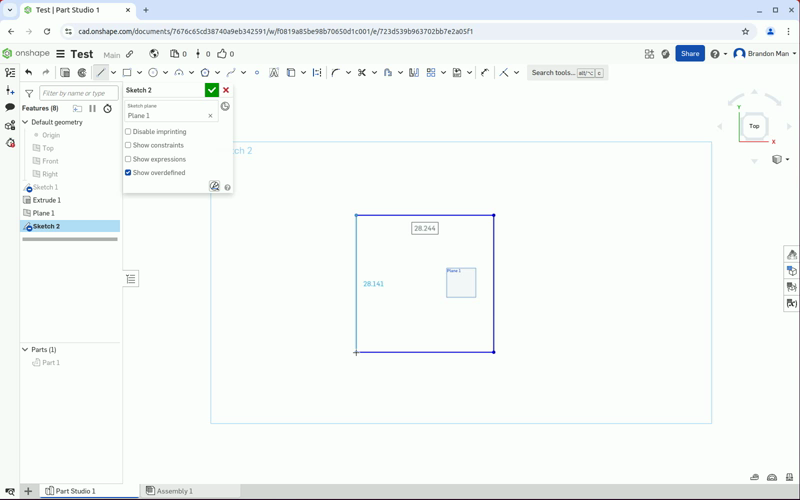
click(356, 352)
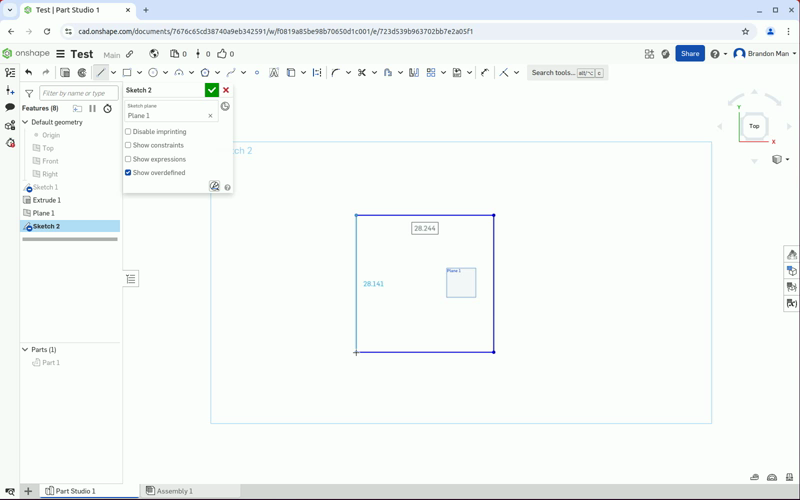
key(esc)
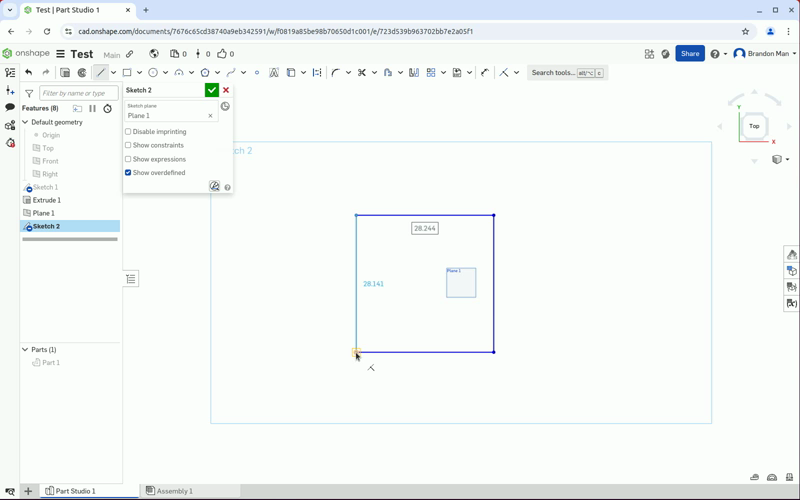
key(l)
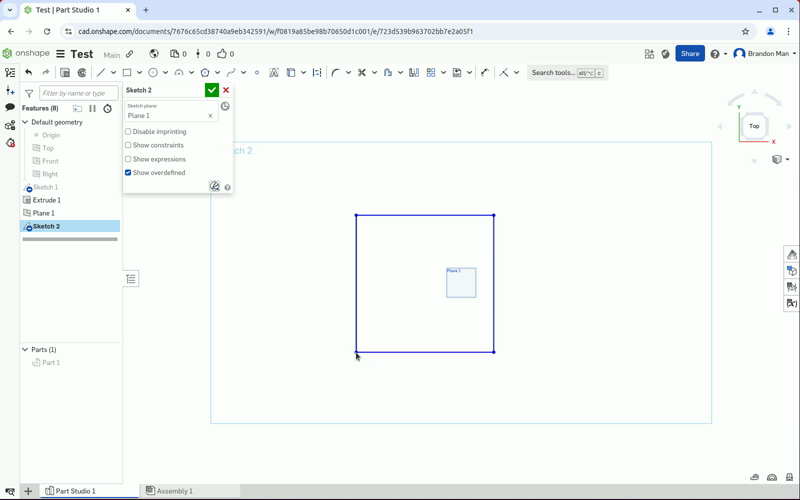
key_down(shift)
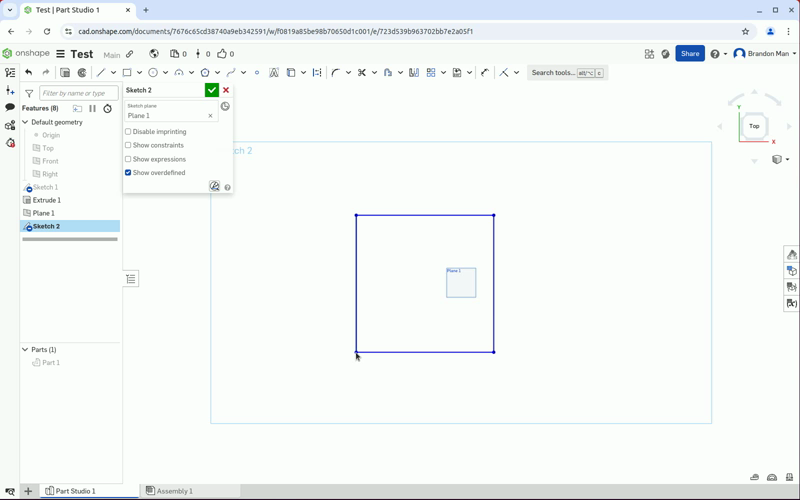
mouse_move(357, 350)
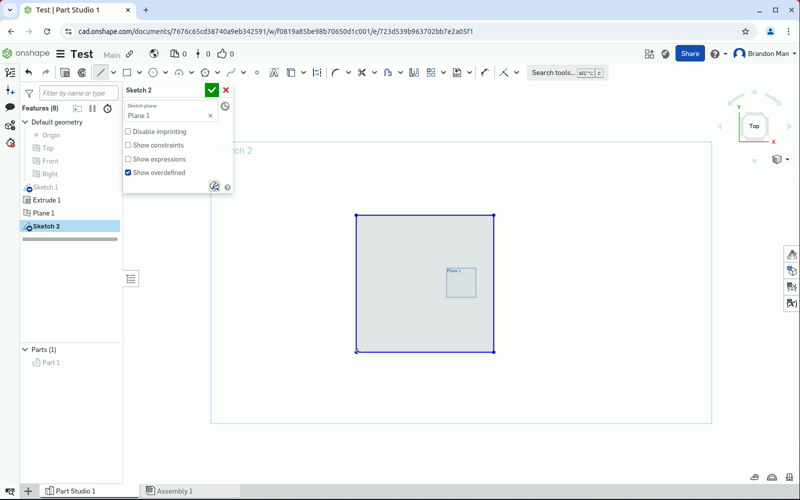
scroll(6)
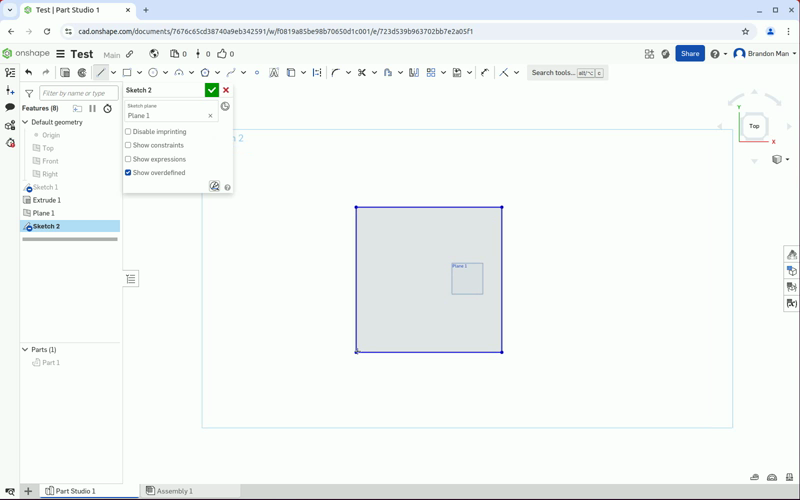
scroll(6)
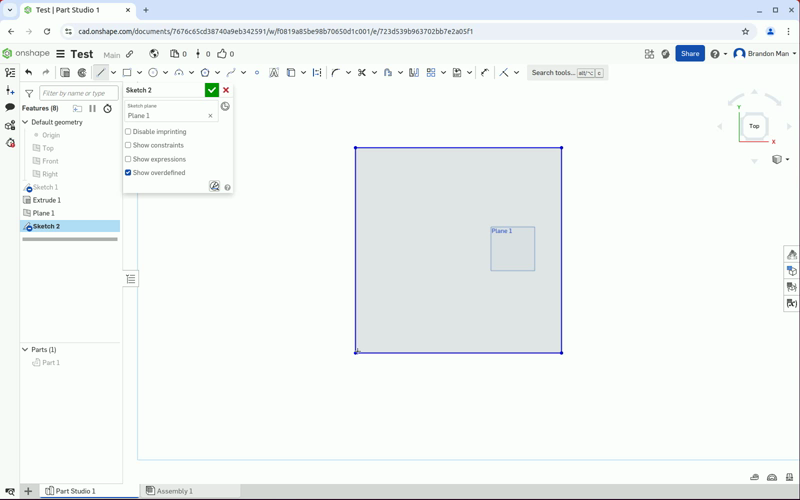
scroll(6)
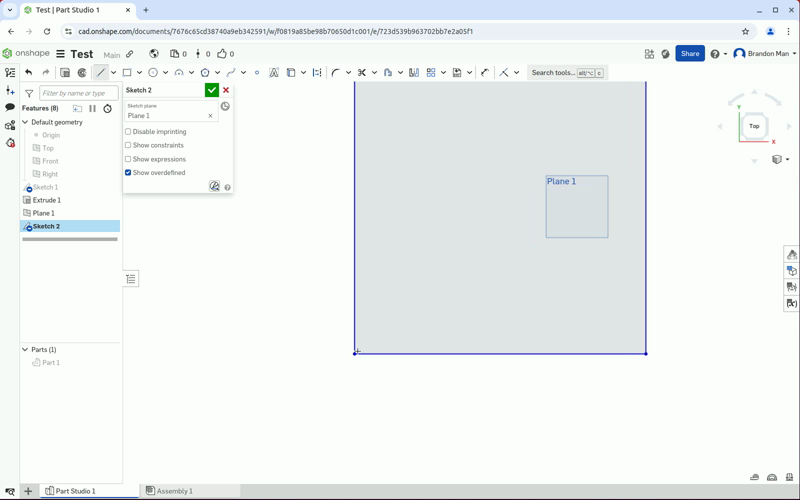
scroll(6)
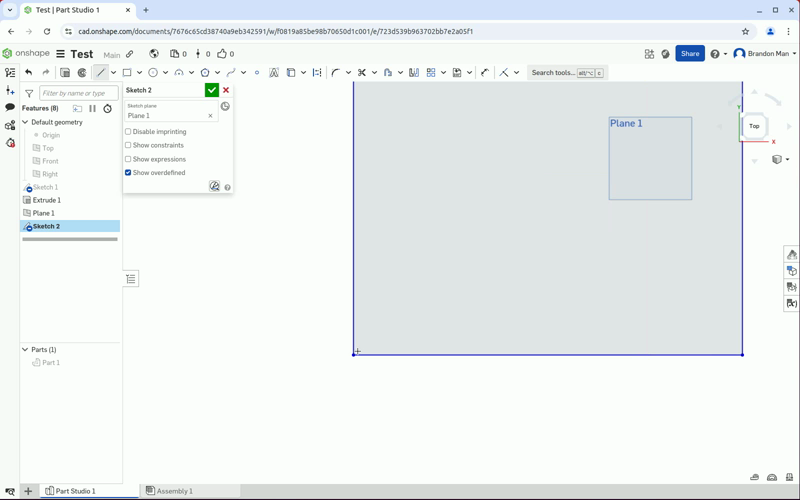
scroll(6)
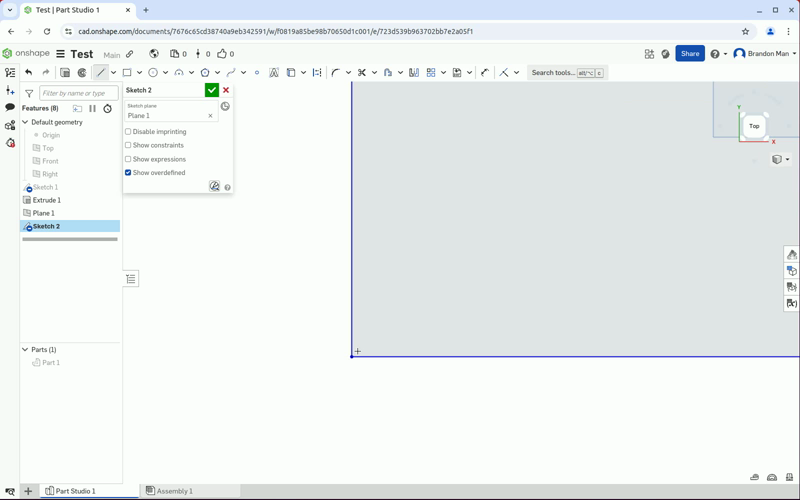
scroll(6)
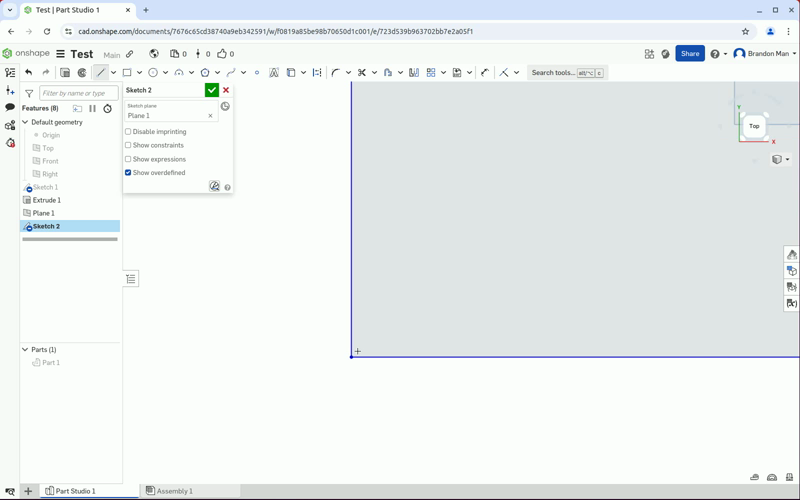
scroll(6)
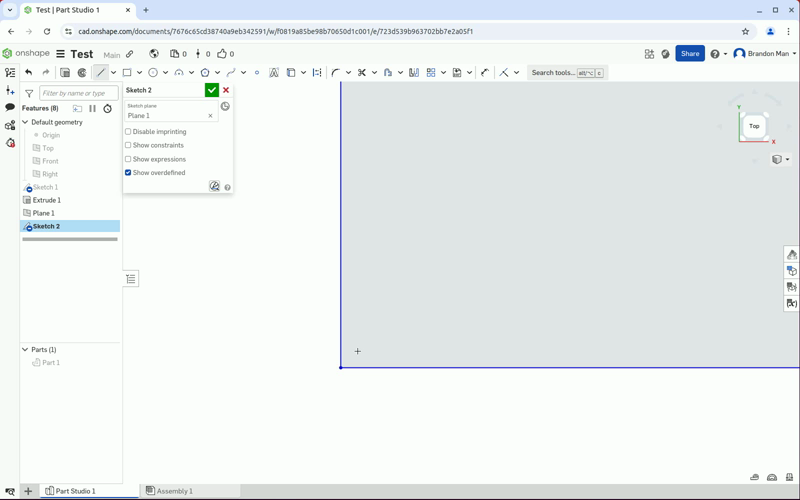
click(357, 350)
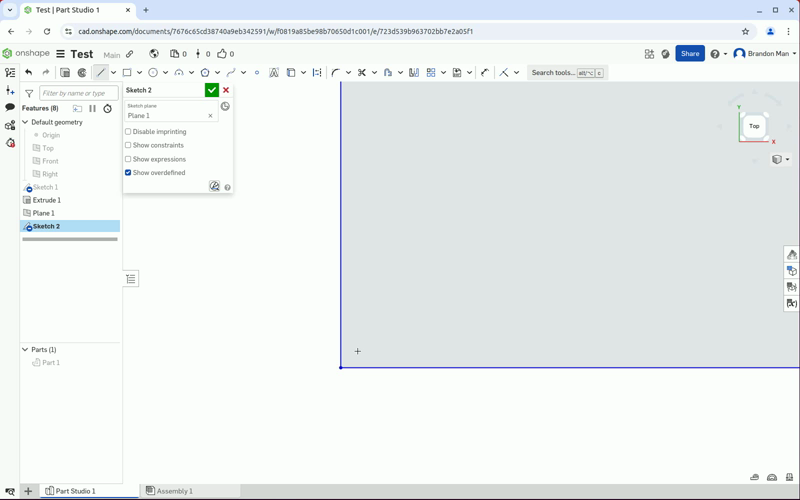
scroll(-6)
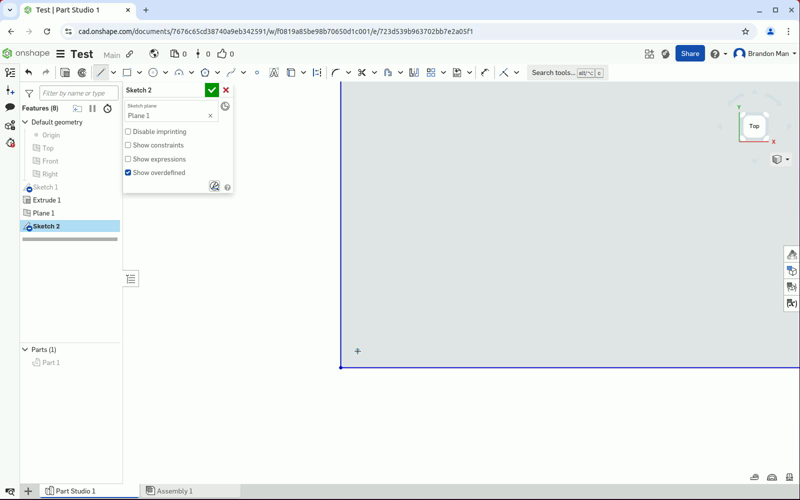
scroll(-6)
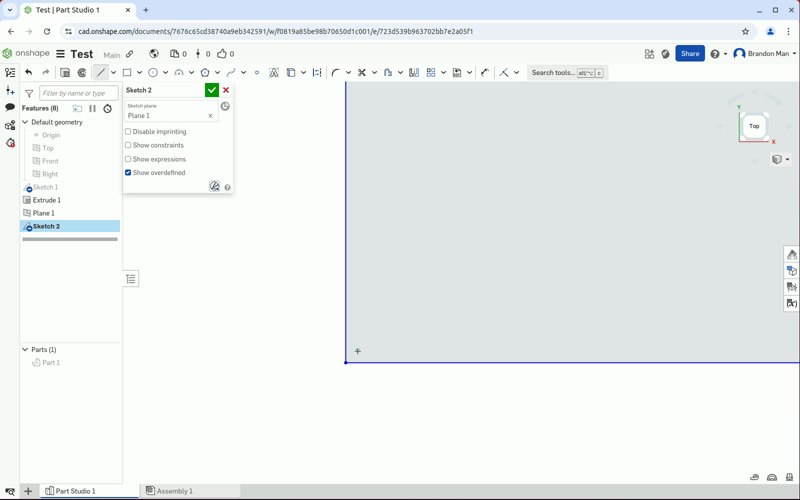
scroll(-6)
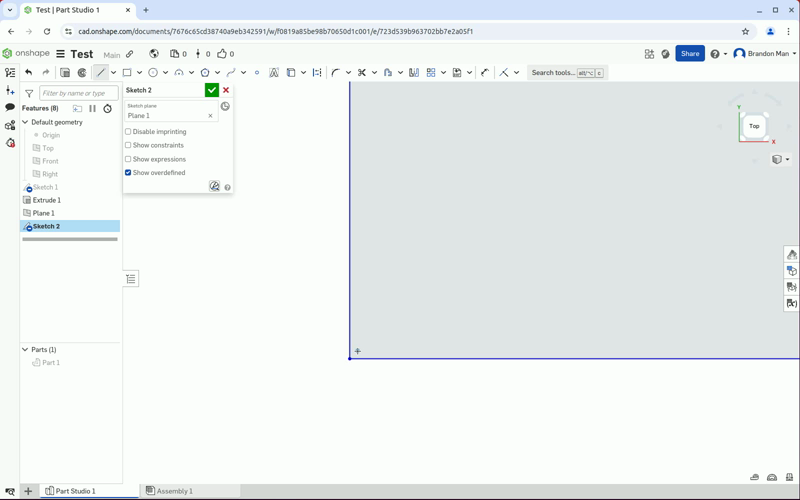
scroll(-6)
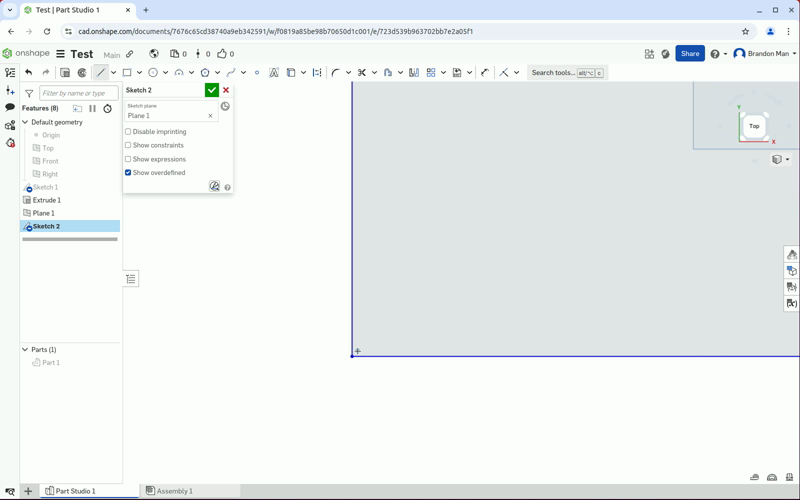
scroll(-6)
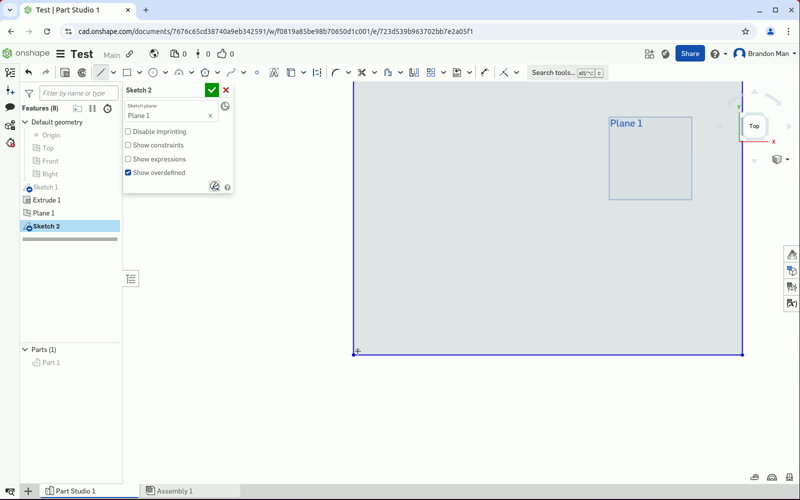
scroll(-6)
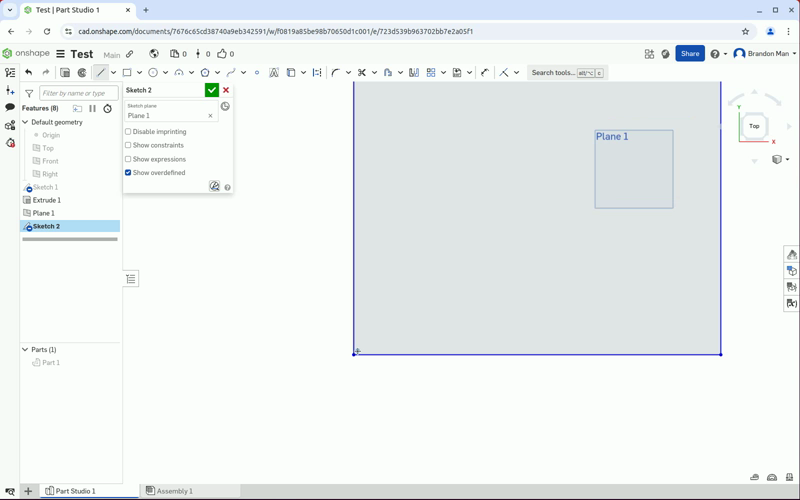
scroll(-6)
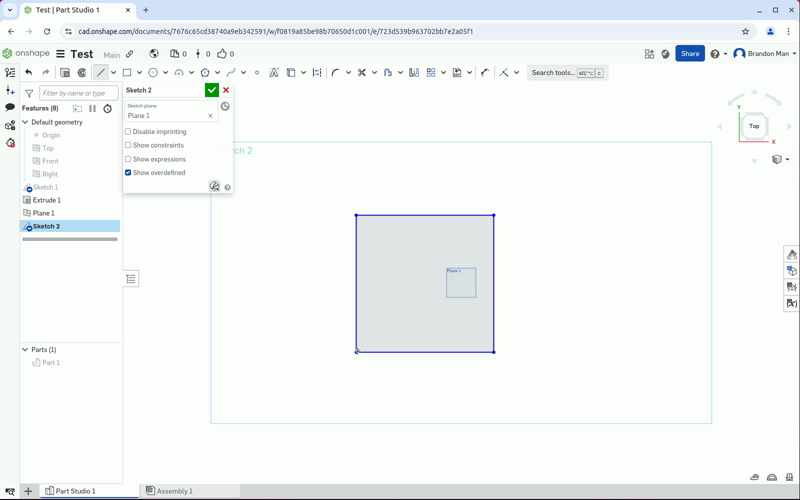
key_up(shift)
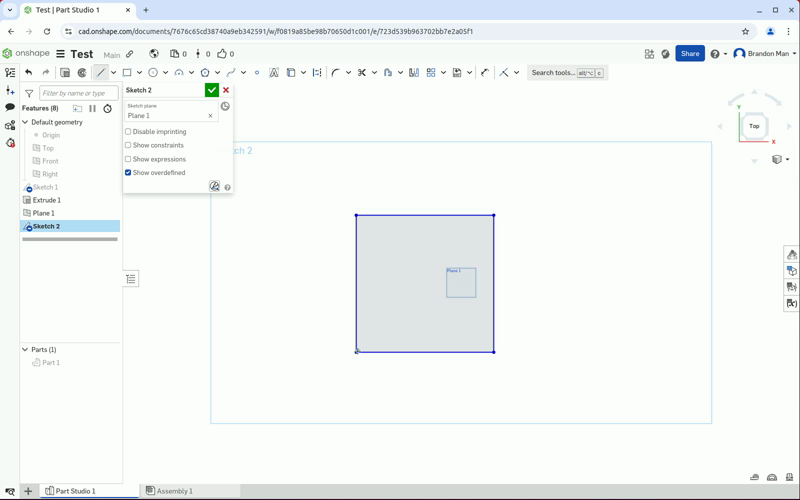
key_down(shift)
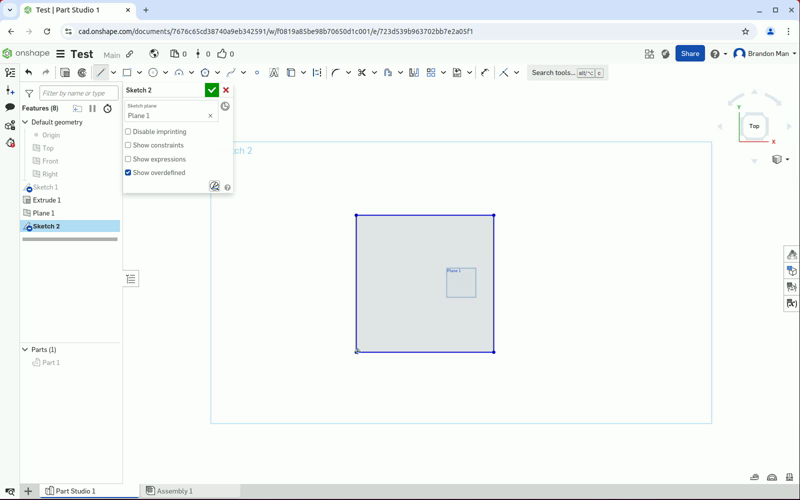
mouse_move(492, 350)
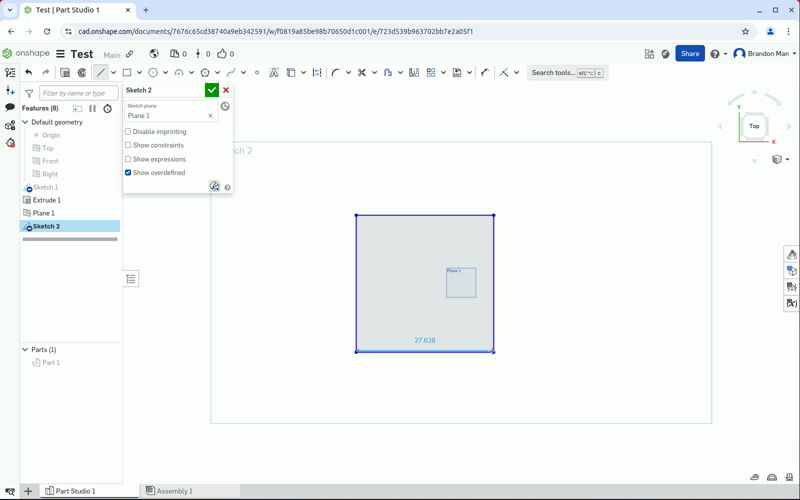
scroll(6)
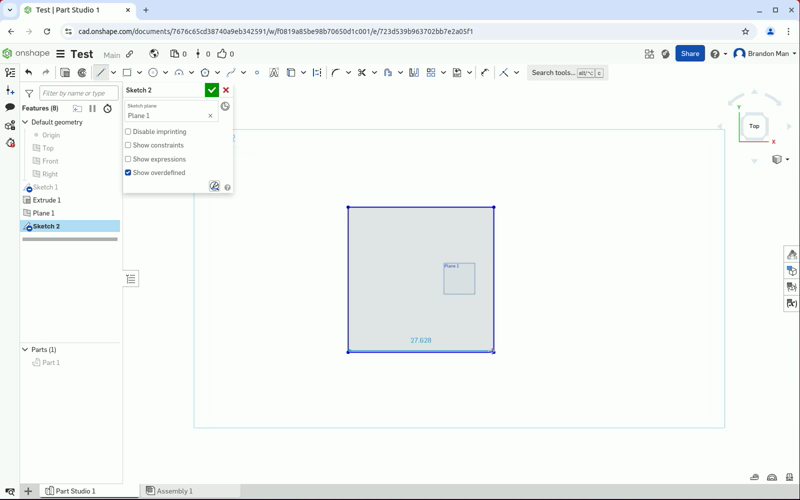
scroll(6)
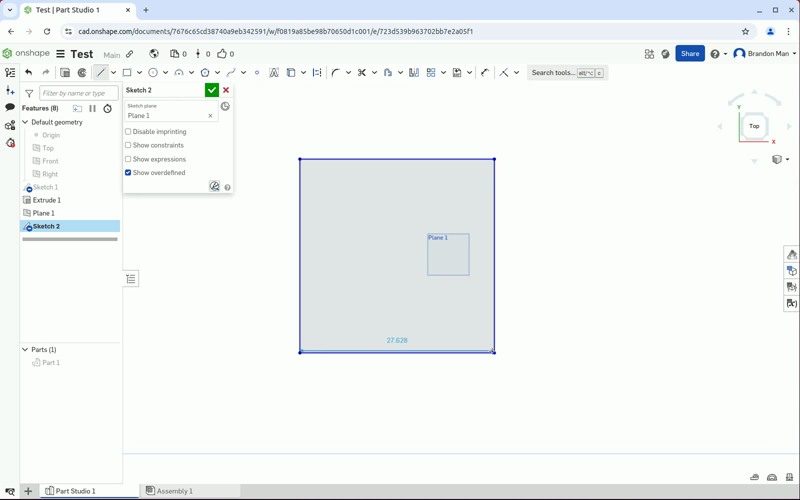
scroll(6)
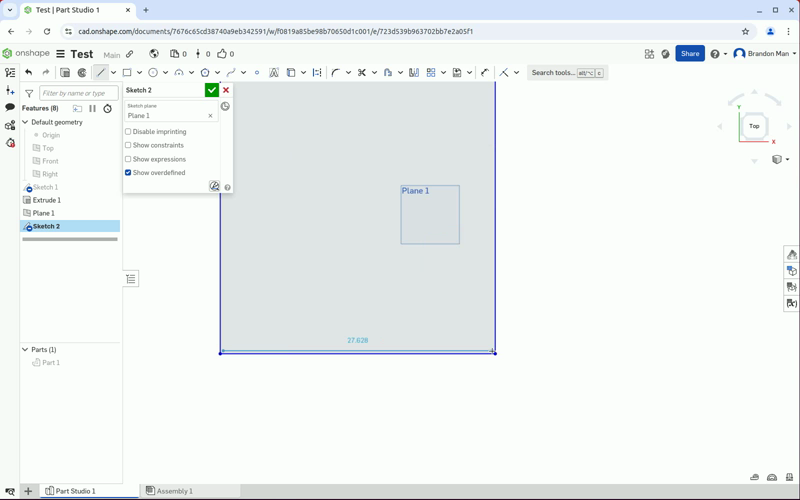
scroll(6)
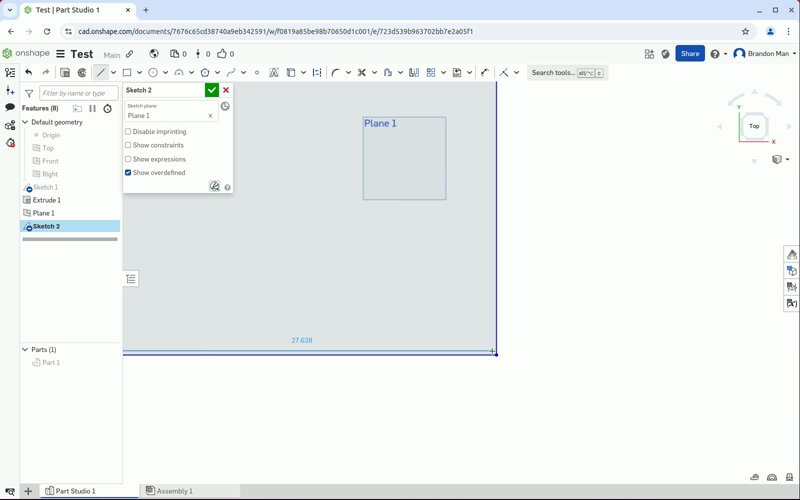
scroll(6)
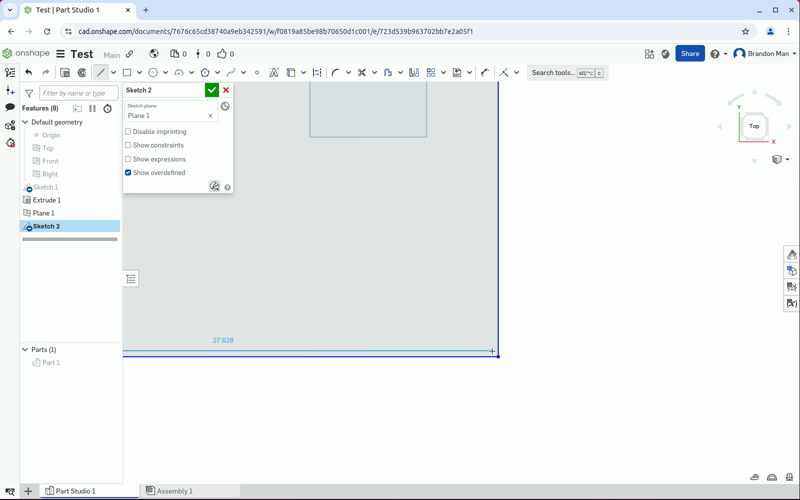
scroll(6)
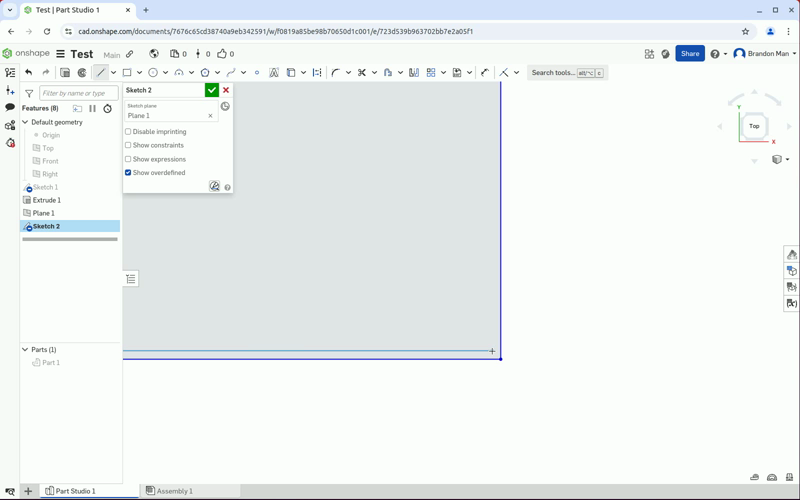
scroll(6)
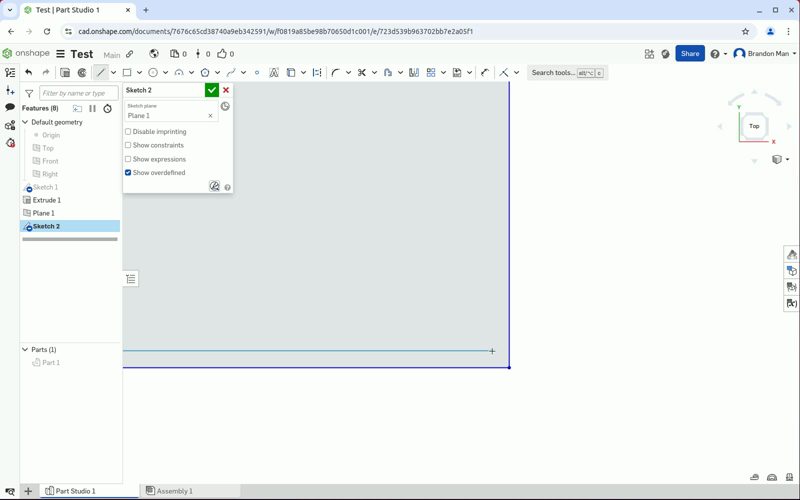
click(492, 350)
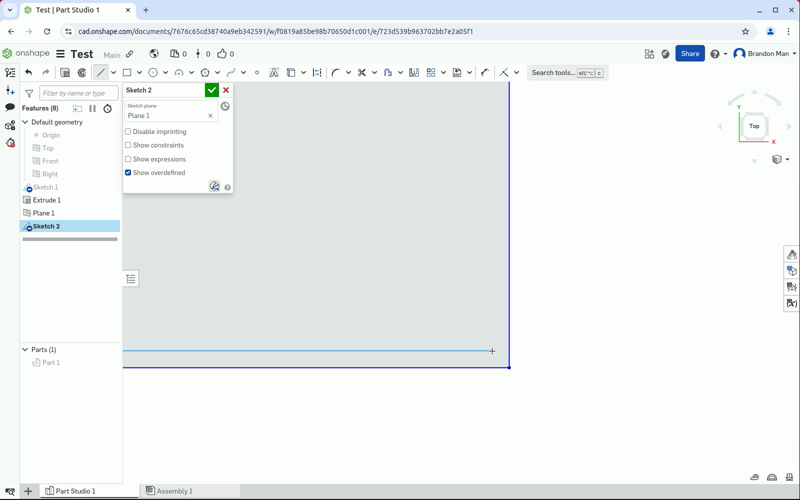
scroll(-6)
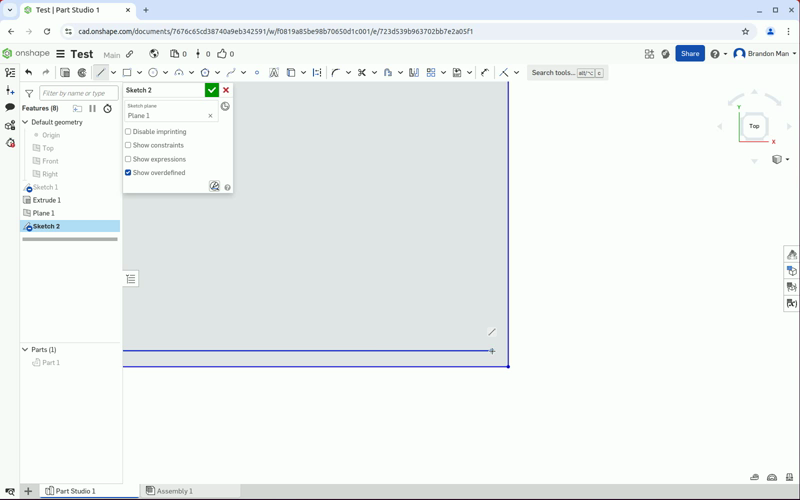
scroll(-6)
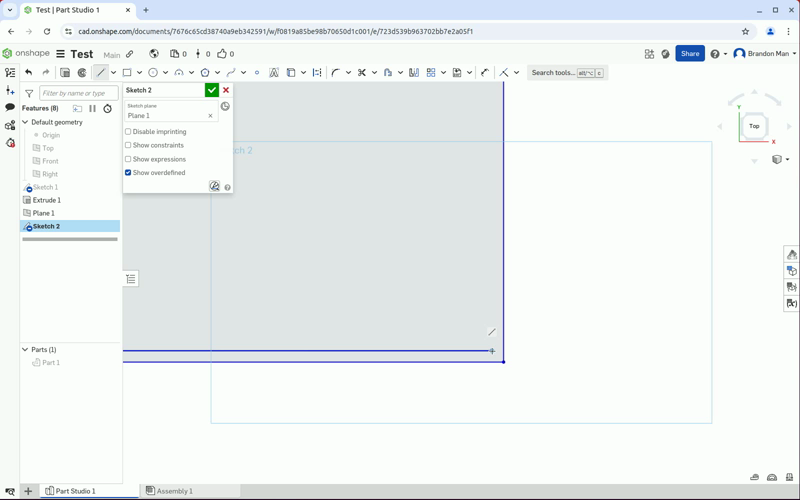
scroll(-6)
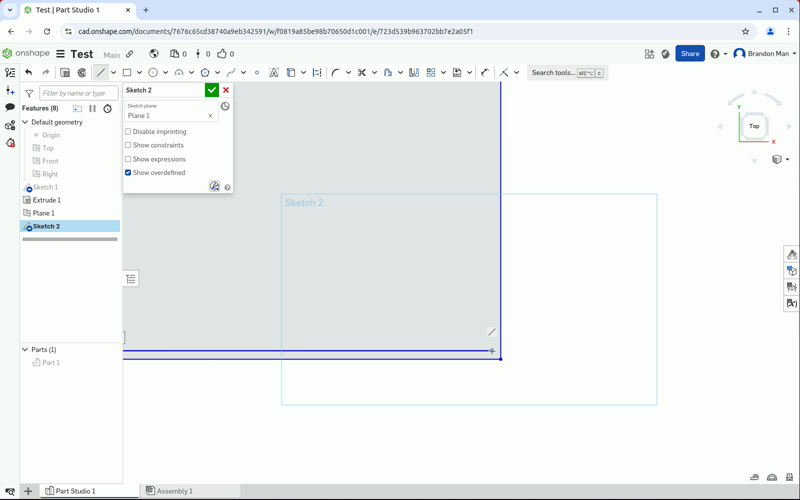
scroll(-6)
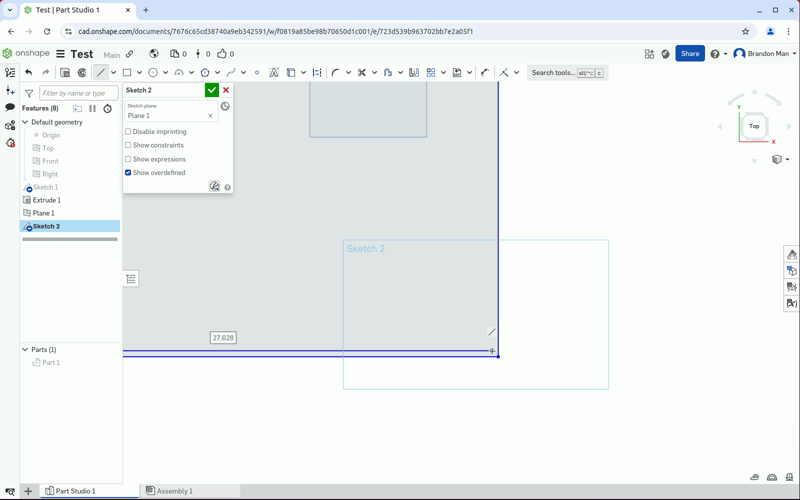
scroll(-6)
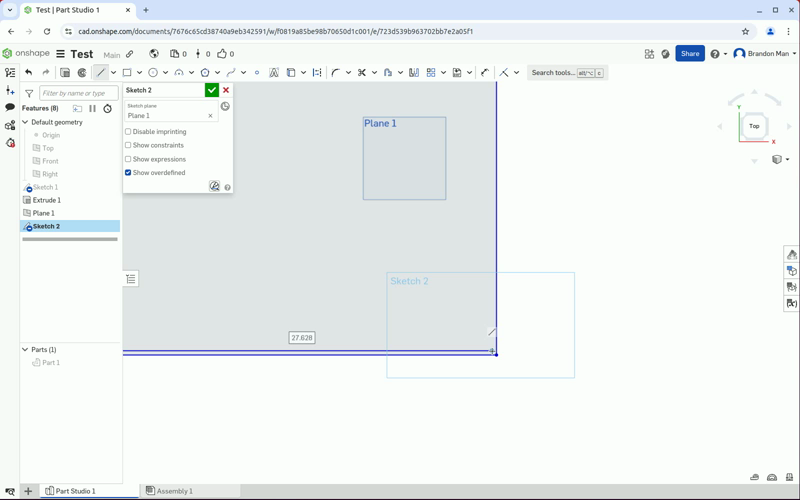
scroll(-6)
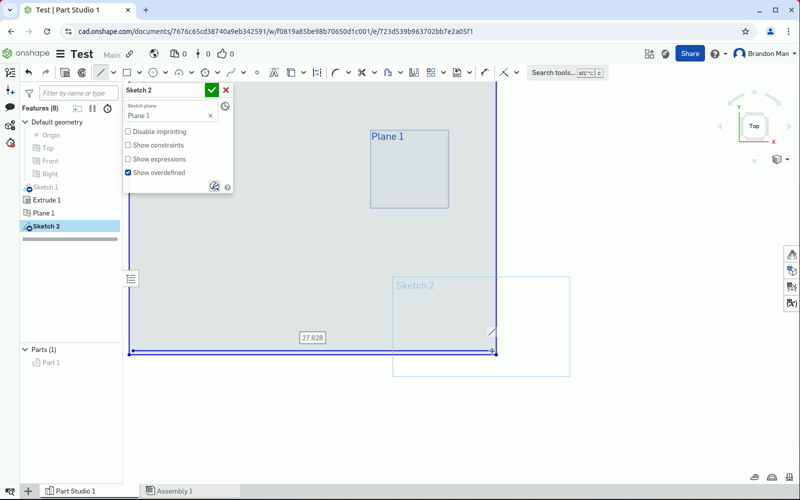
scroll(-6)
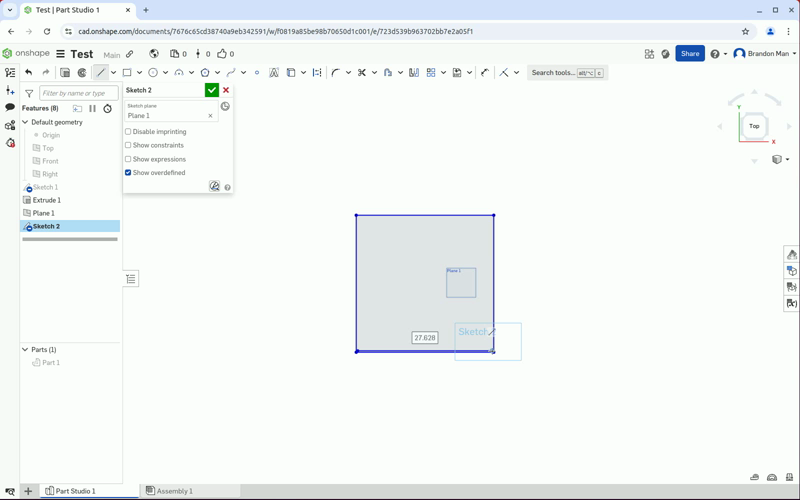
key_up(shift)
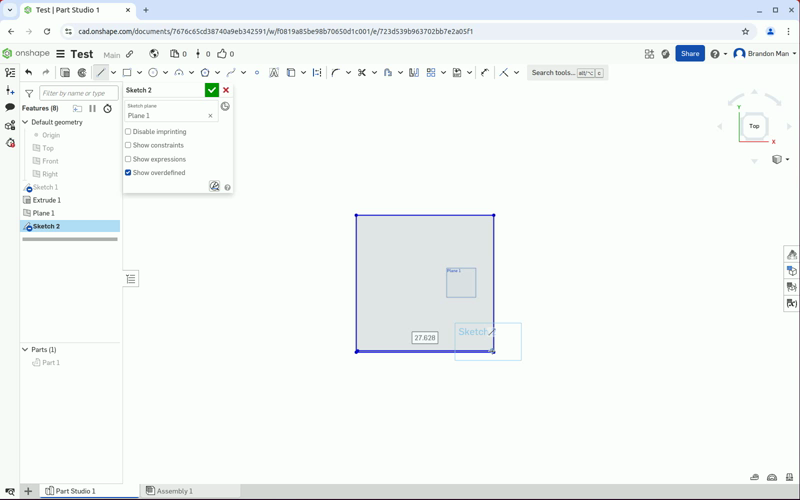
key_down(shift)
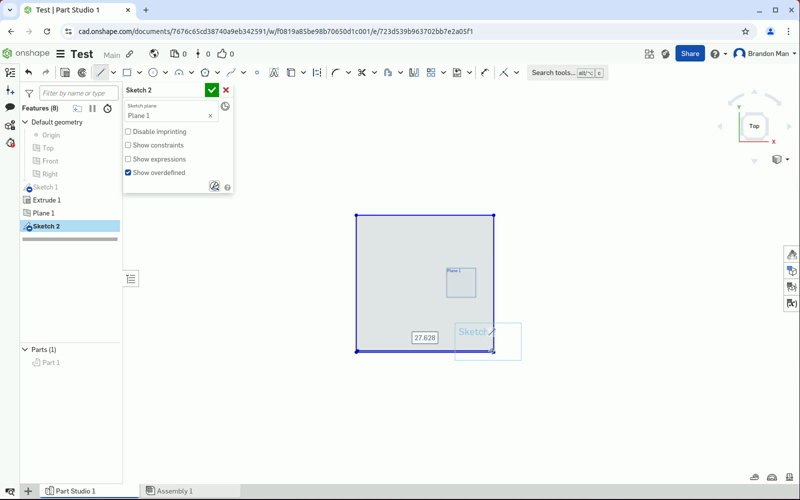
mouse_move(492, 216)
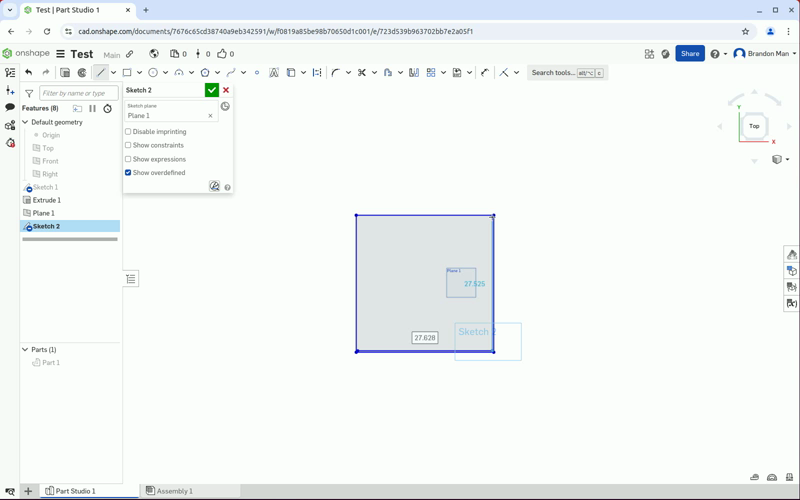
scroll(6)
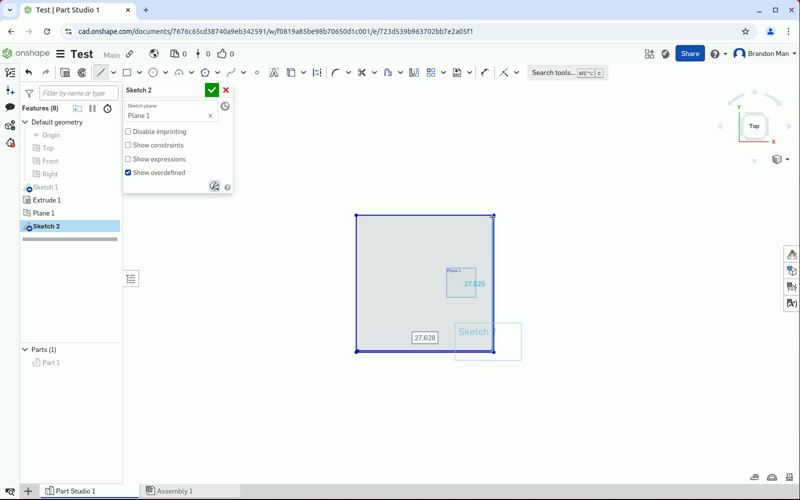
scroll(6)
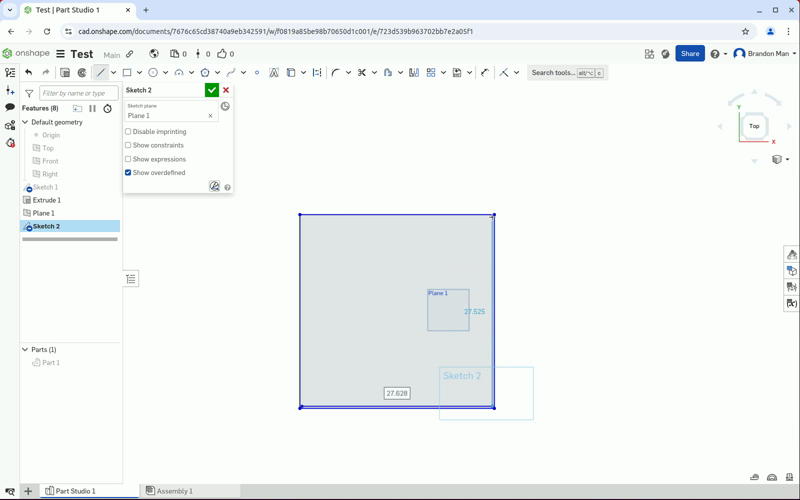
scroll(6)
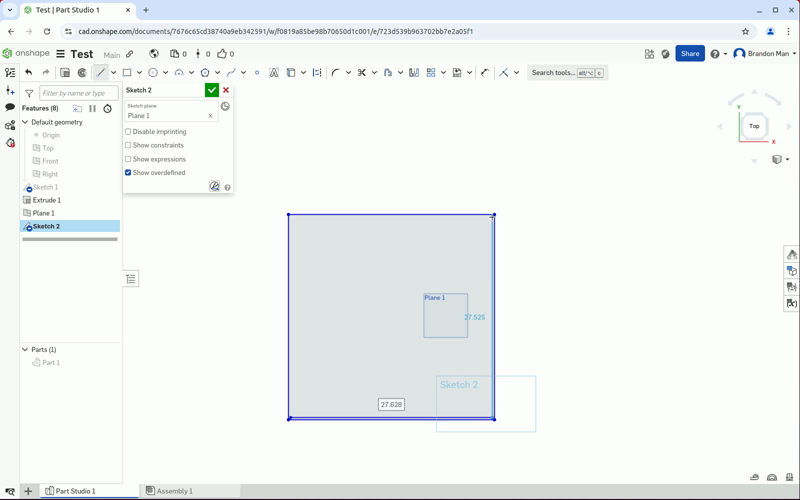
scroll(6)
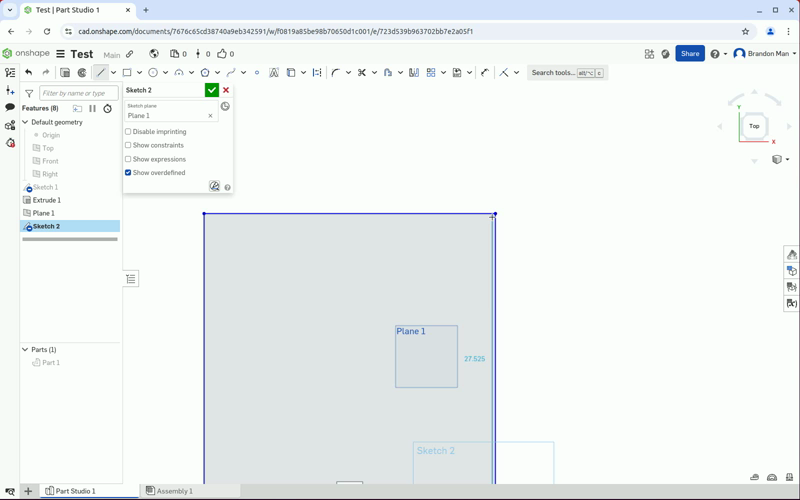
scroll(6)
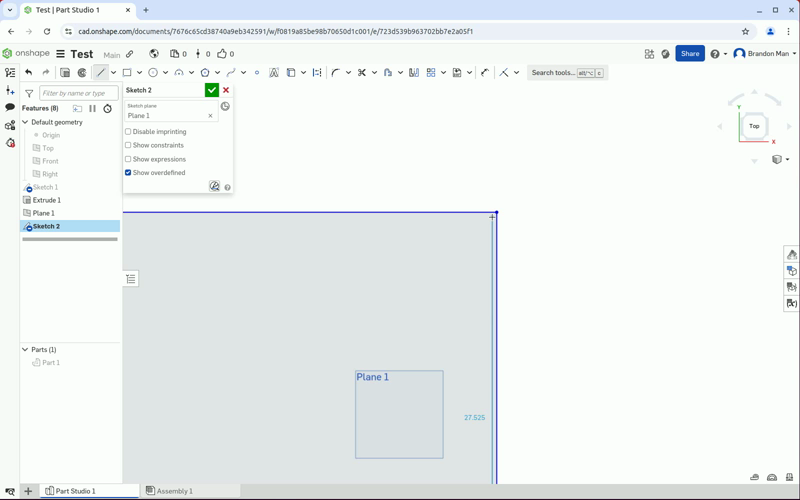
scroll(6)
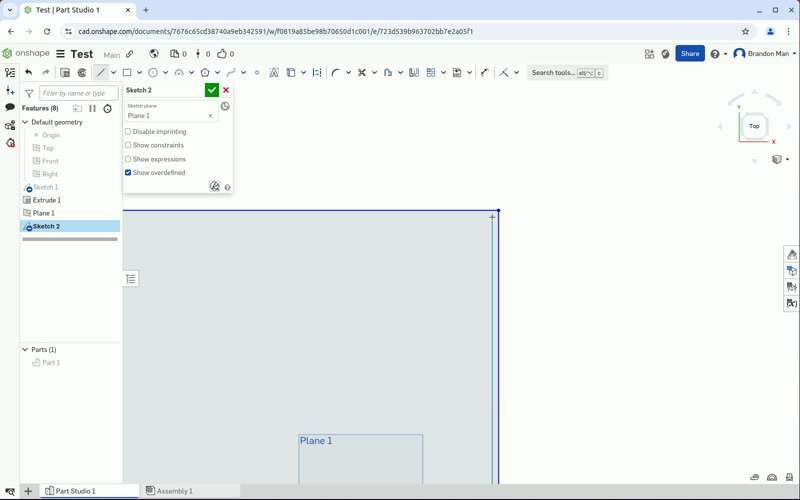
scroll(6)
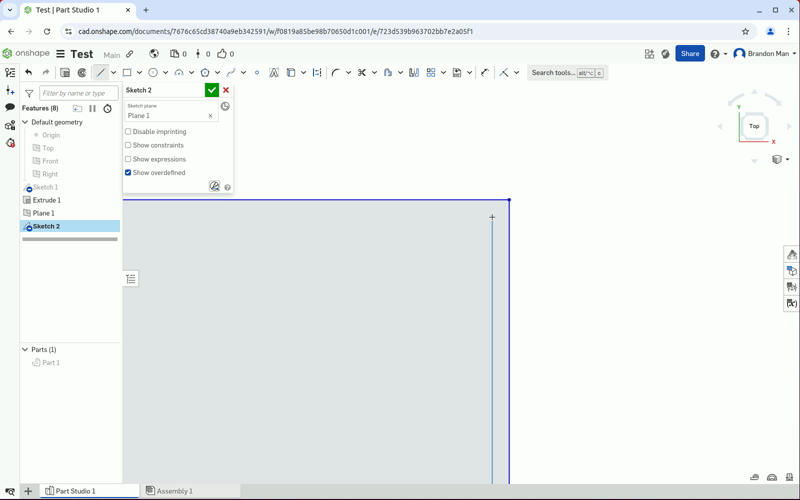
click(492, 216)
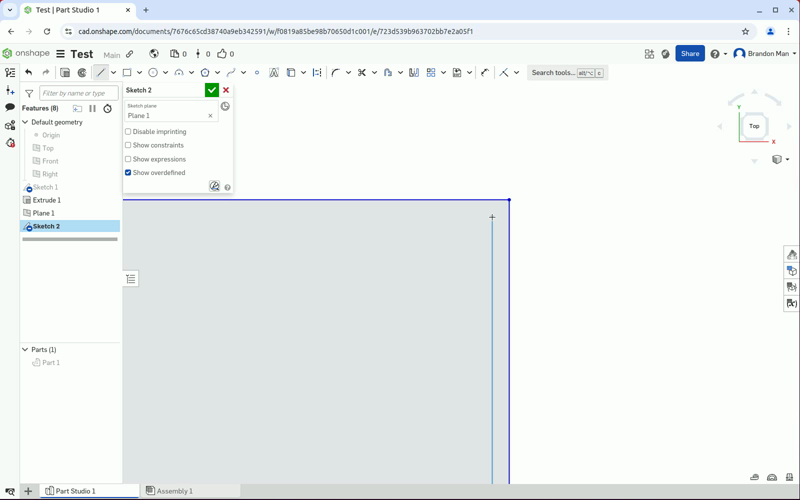
scroll(-6)
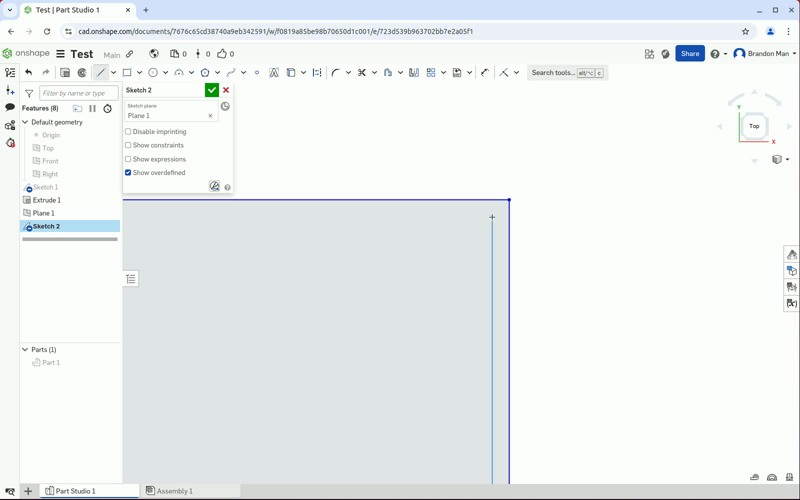
scroll(-6)
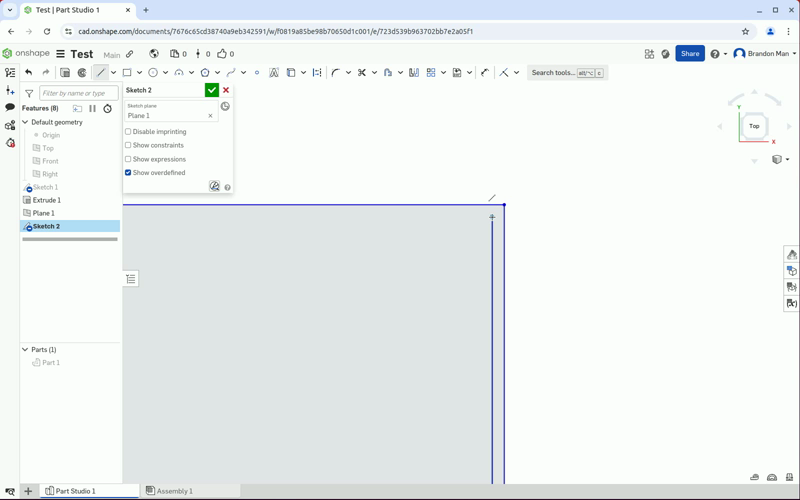
scroll(-6)
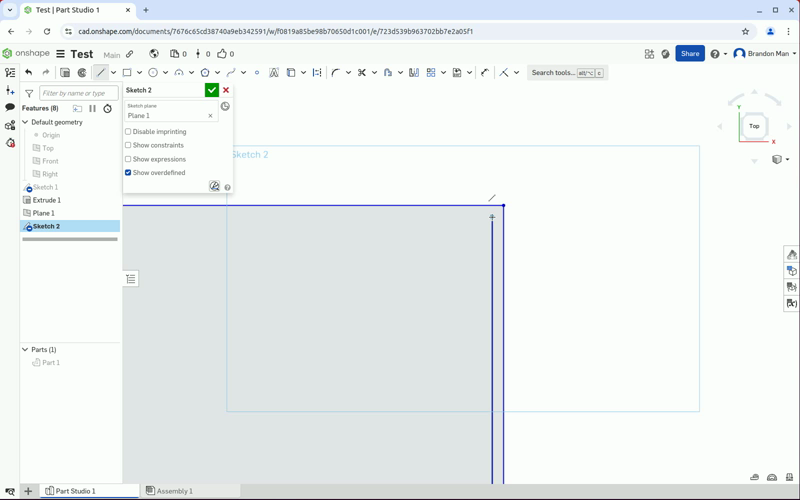
scroll(-6)
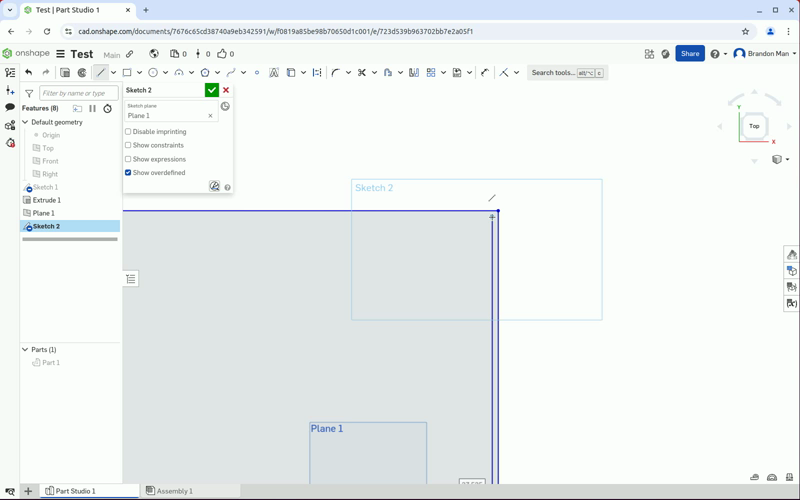
scroll(-6)
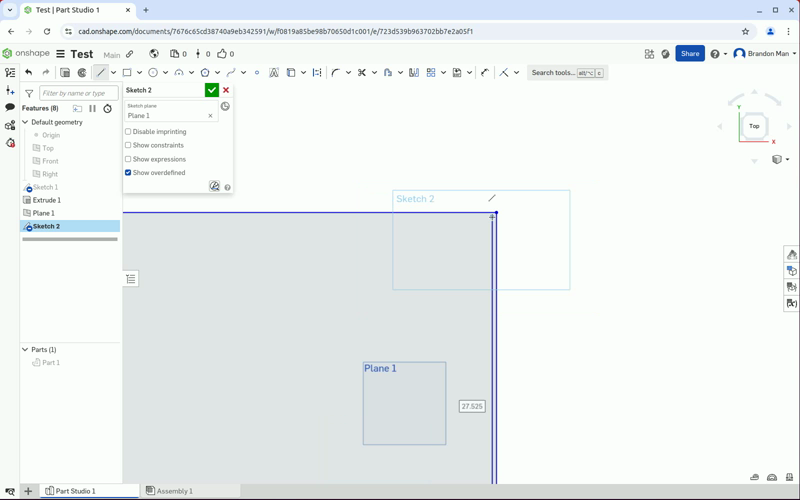
scroll(-6)
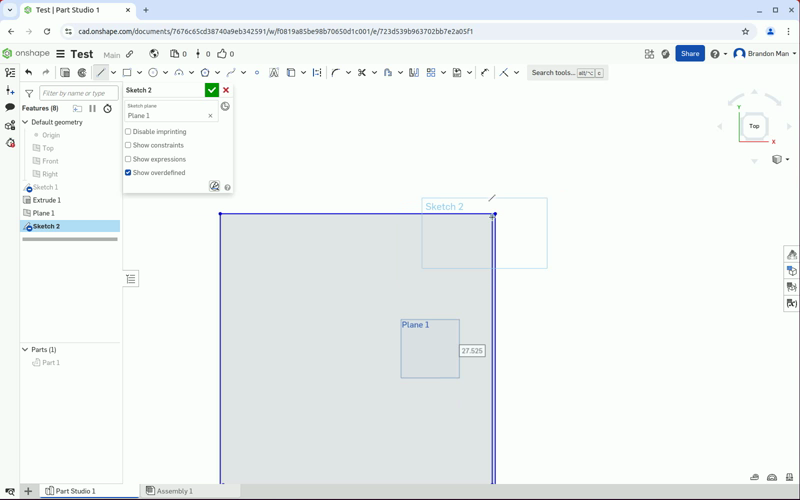
scroll(-6)
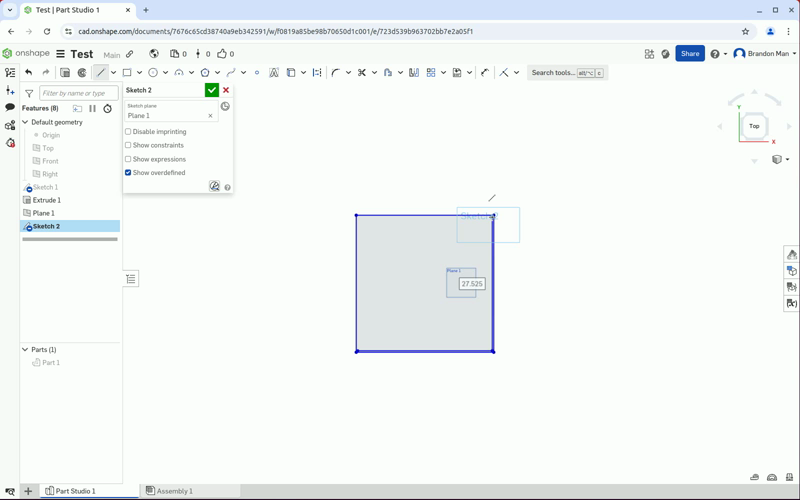
key_up(shift)
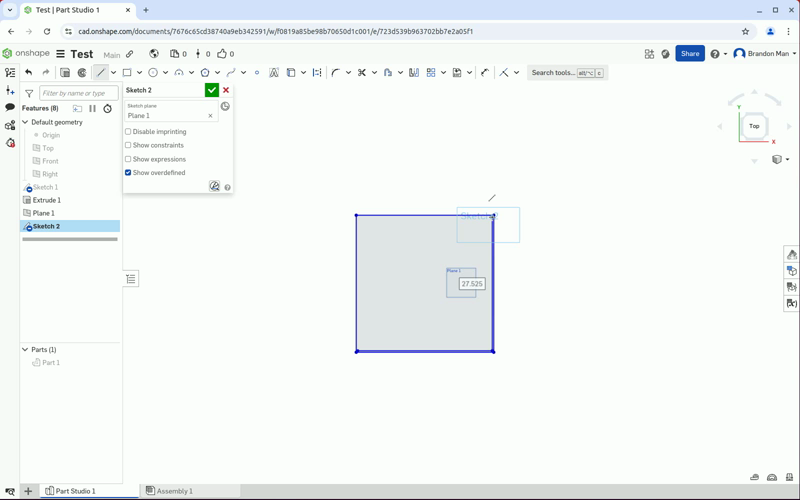
key_down(shift)
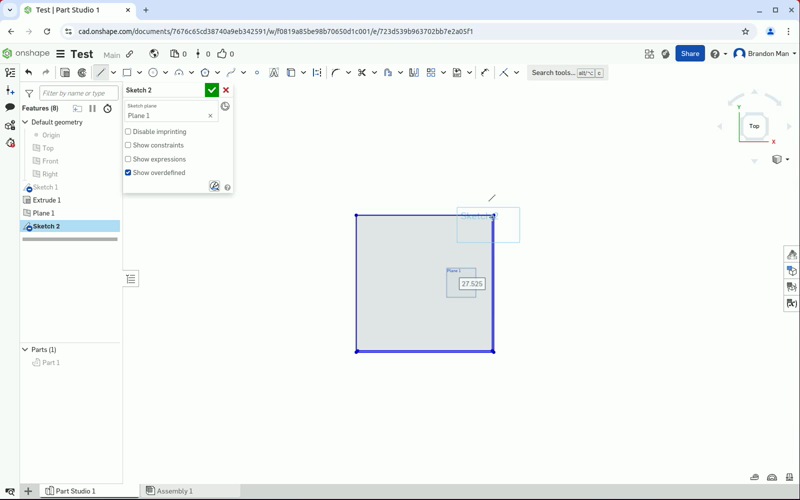
mouse_move(357, 216)
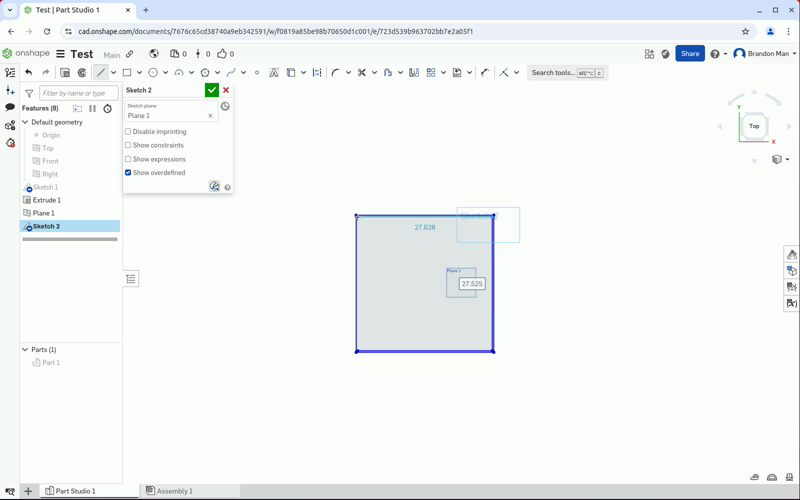
scroll(6)
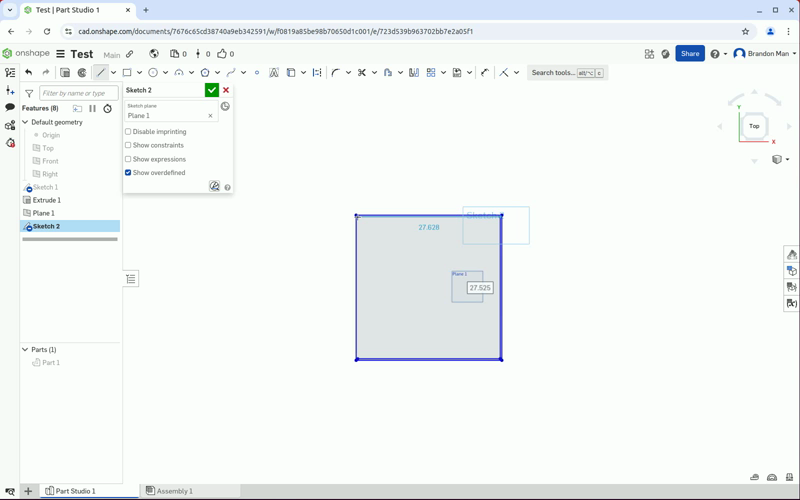
scroll(6)
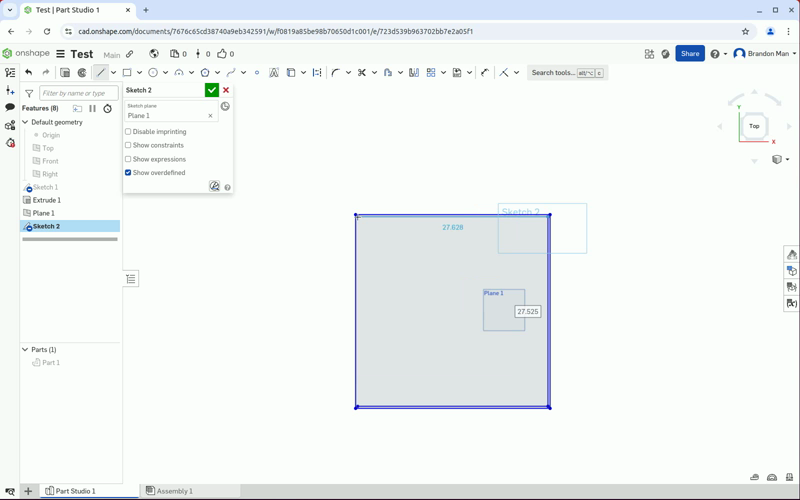
scroll(6)
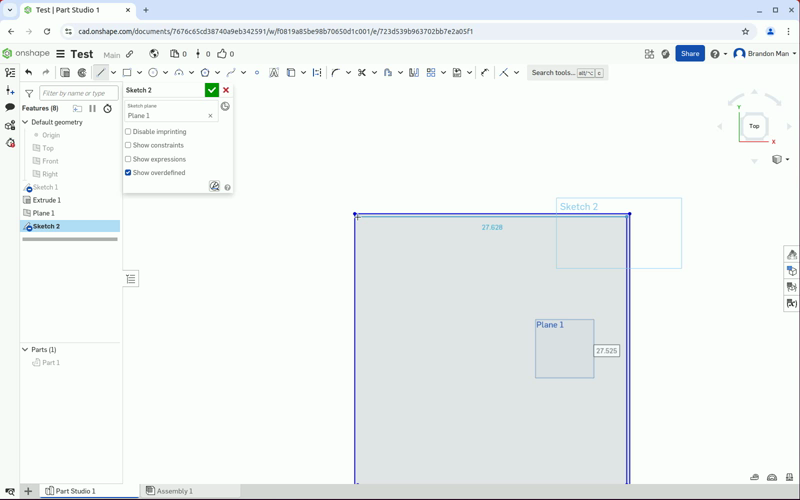
scroll(6)
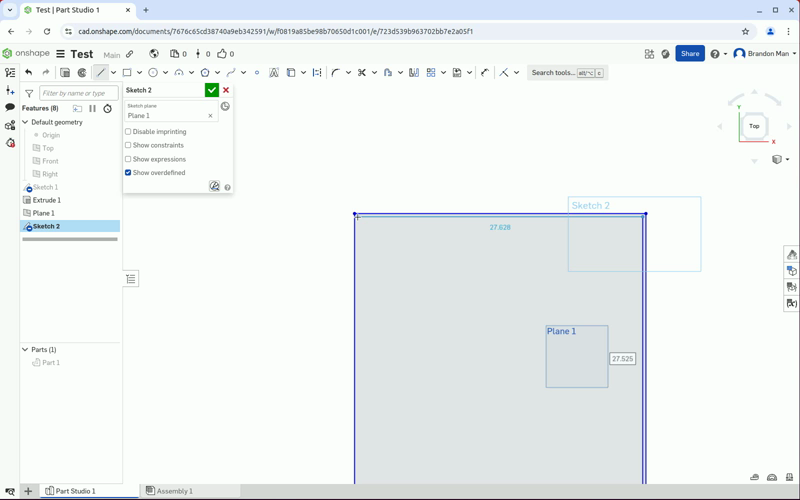
scroll(6)
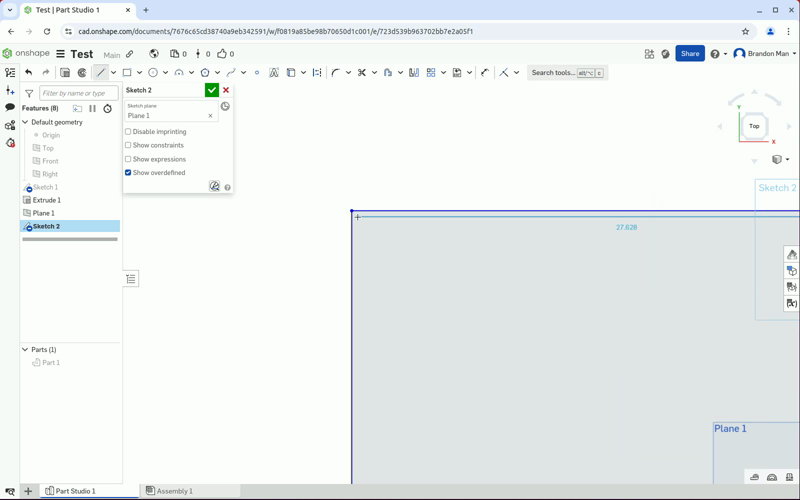
scroll(6)
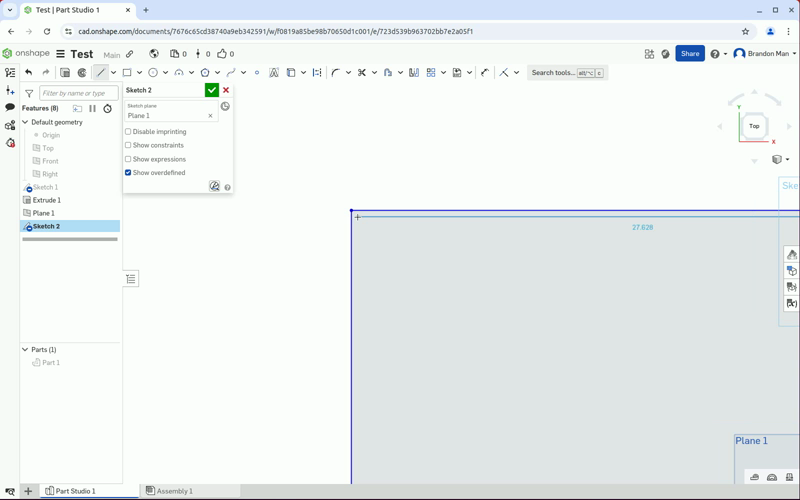
scroll(6)
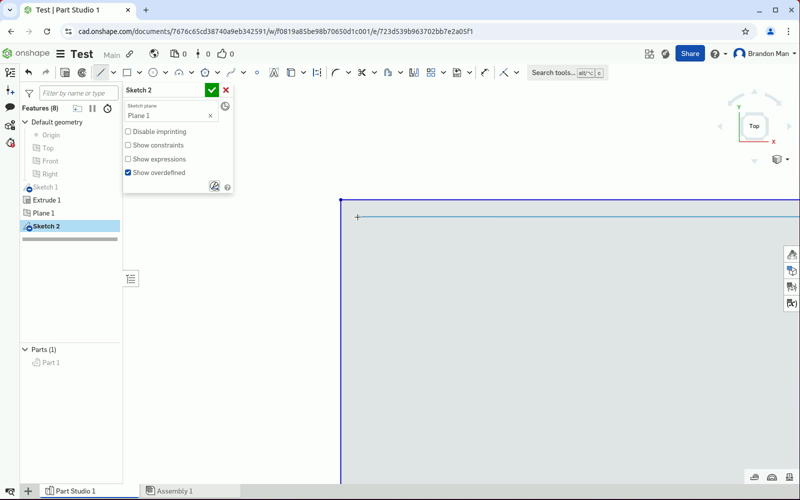
click(357, 216)
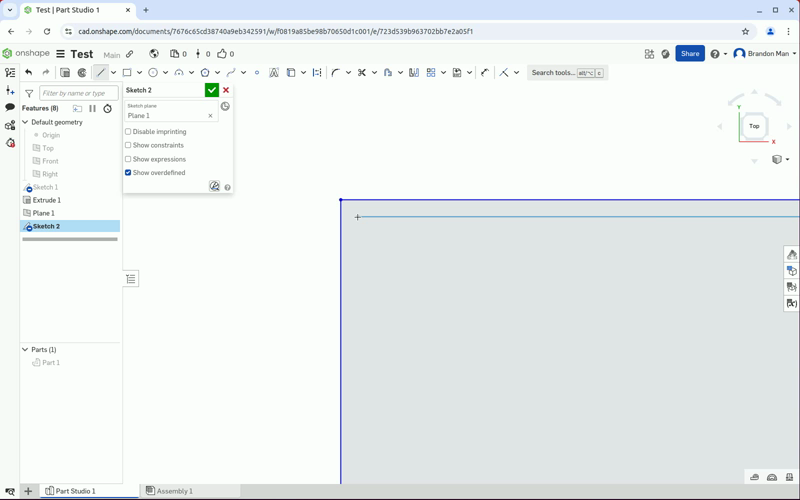
scroll(-6)
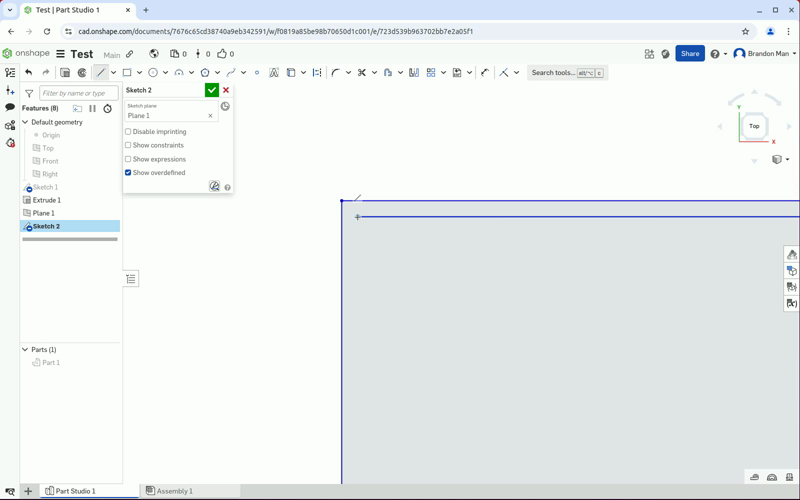
scroll(-6)
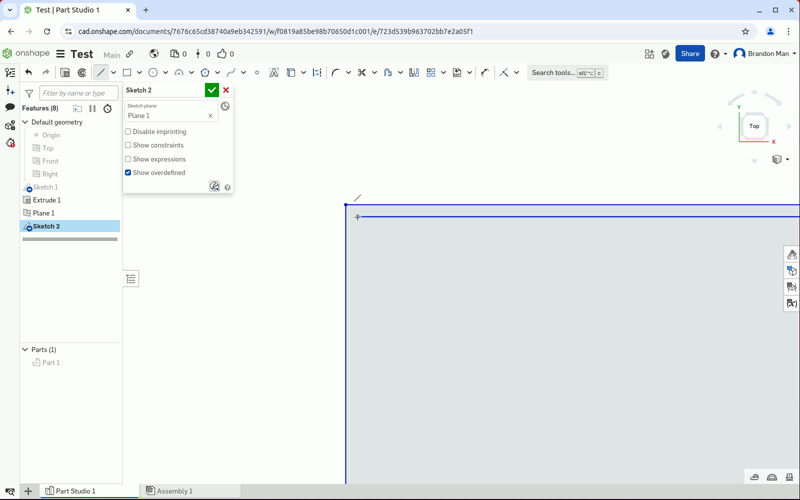
scroll(-6)
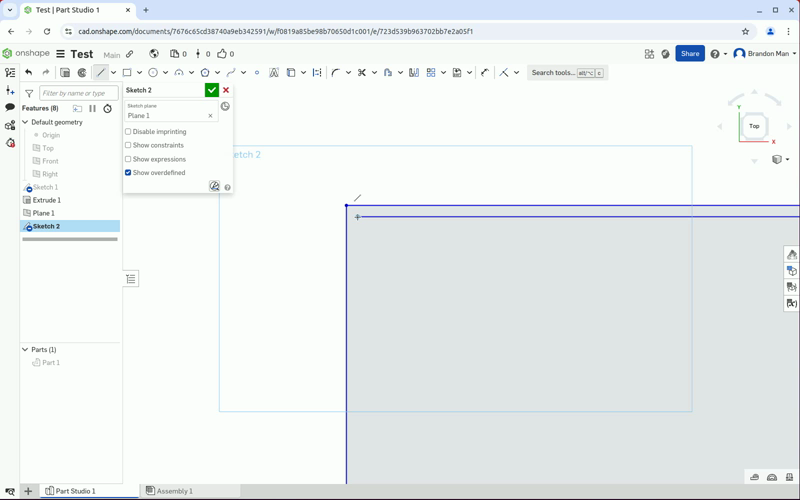
scroll(-6)
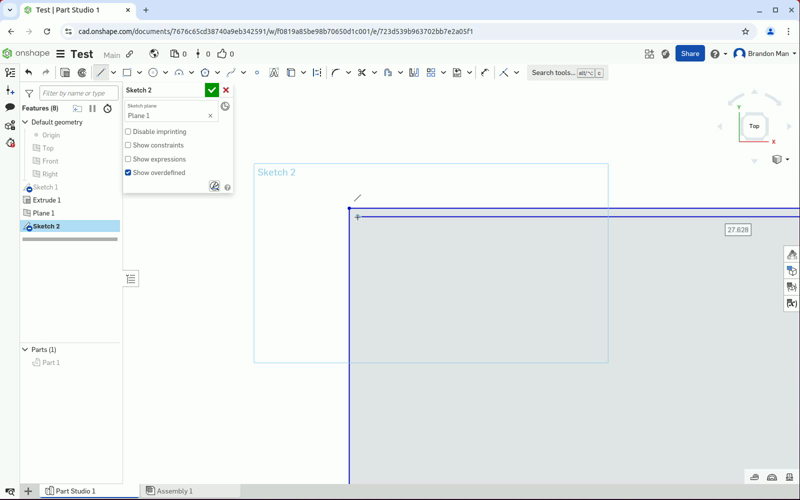
scroll(-6)
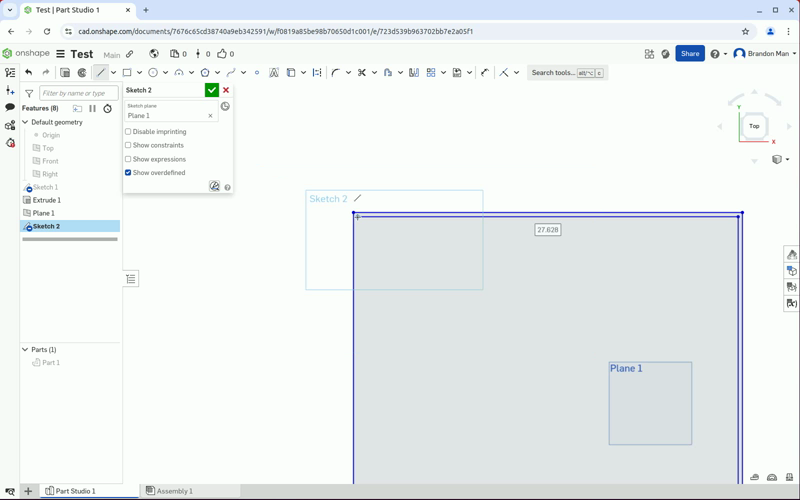
scroll(-6)
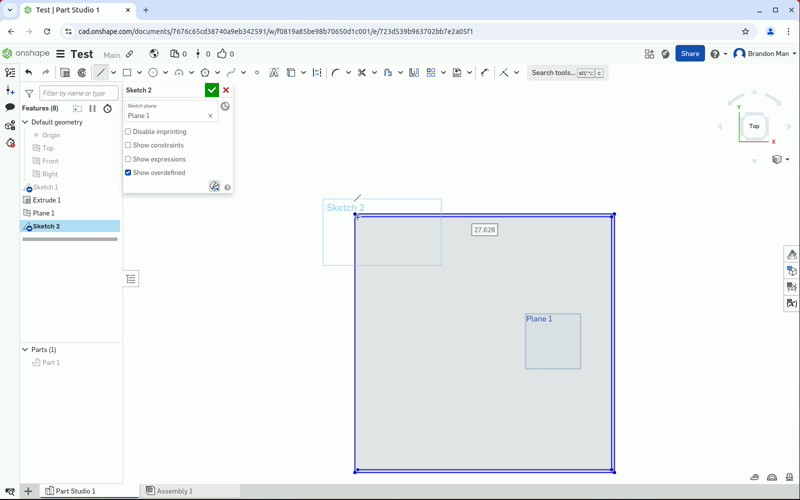
scroll(-6)
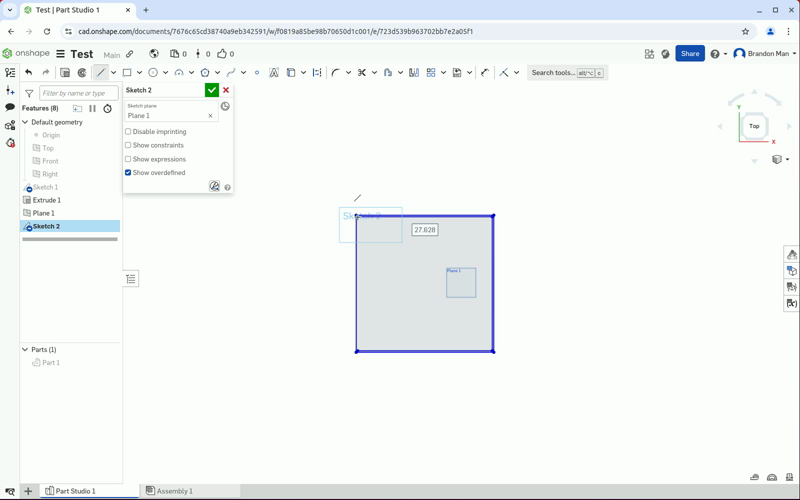
key_up(shift)
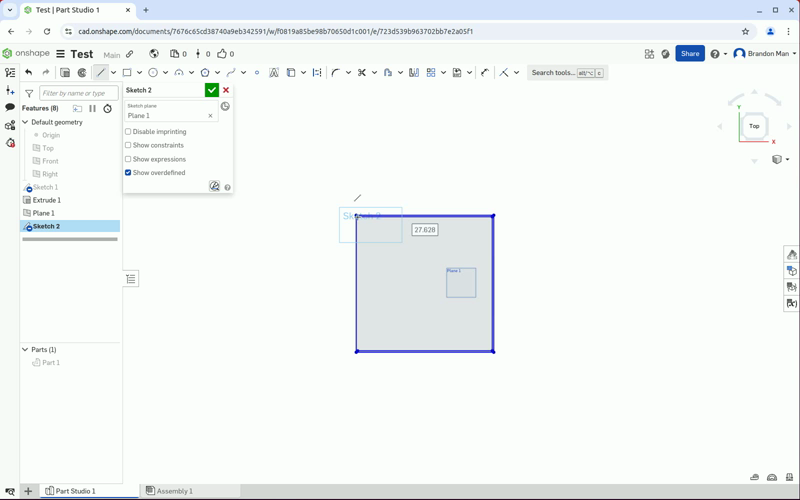
key_down(shift)
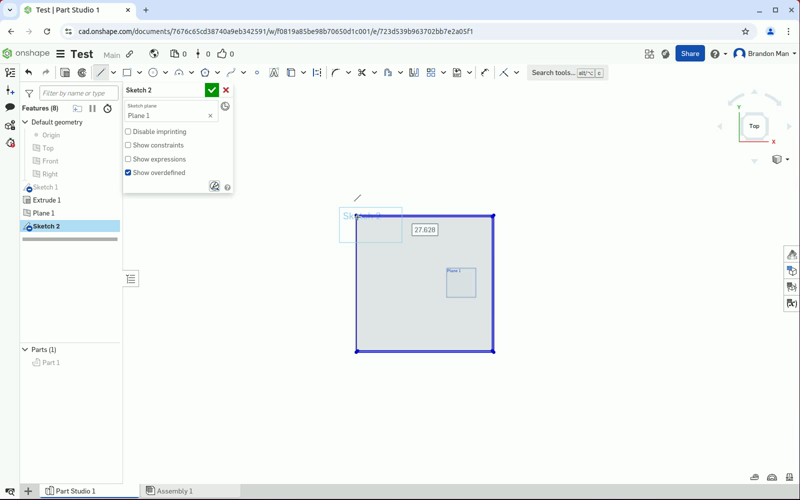
mouse_move(357, 350)
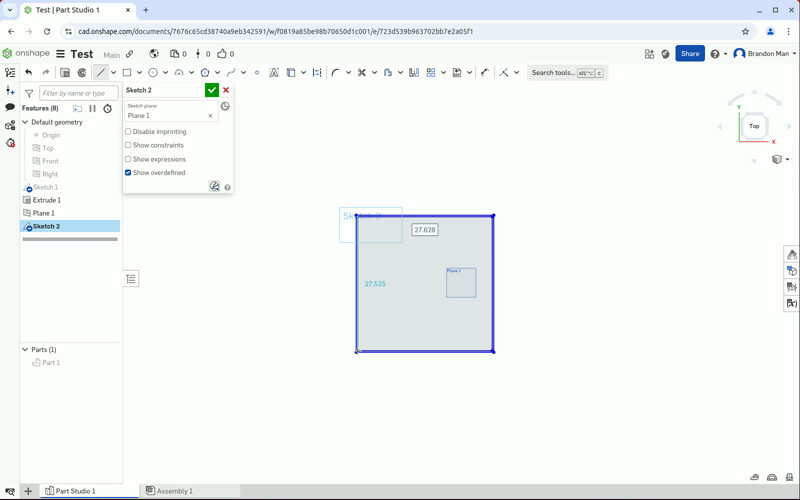
scroll(6)
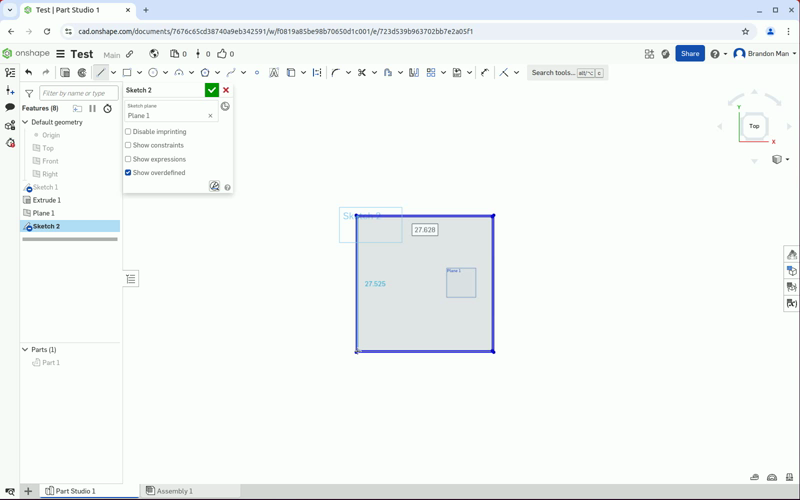
scroll(6)
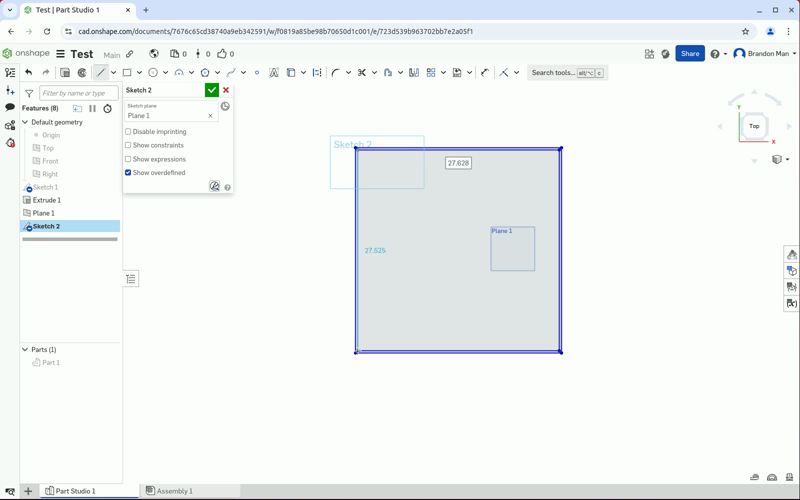
scroll(6)
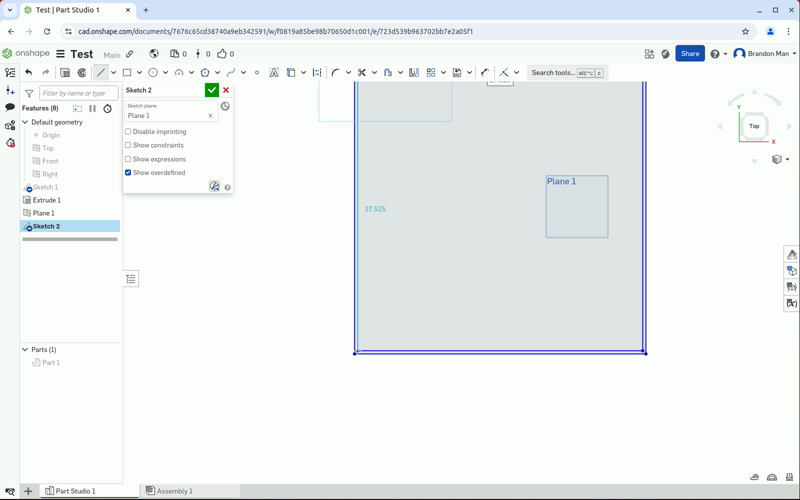
scroll(6)
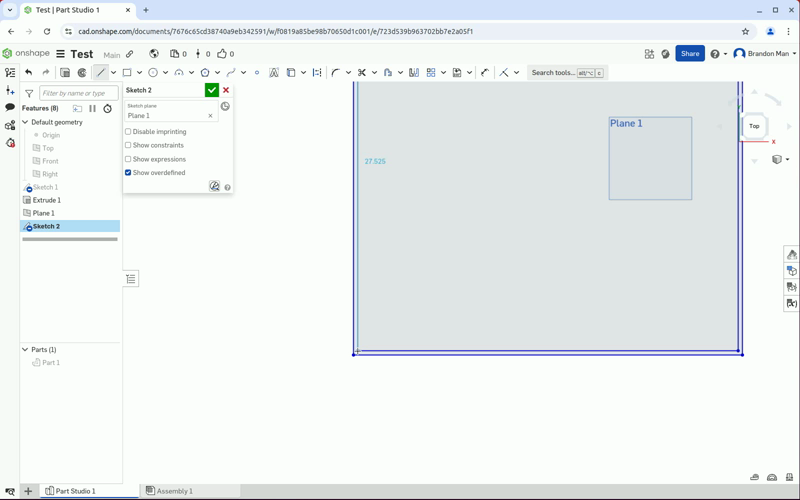
scroll(6)
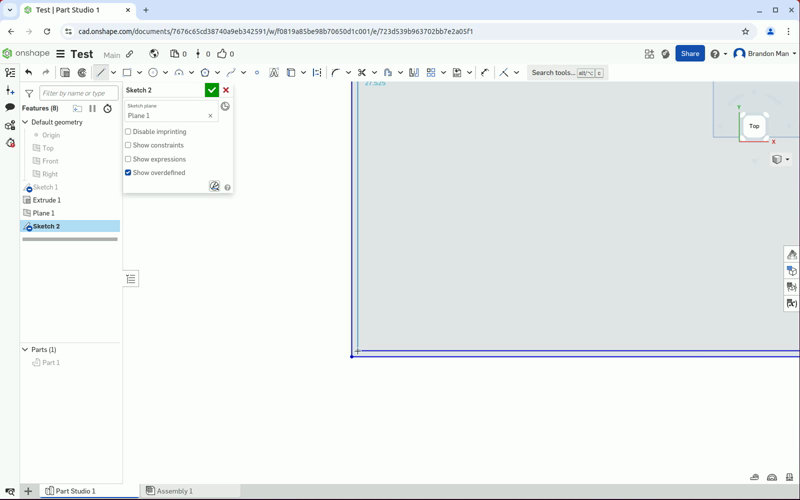
scroll(6)
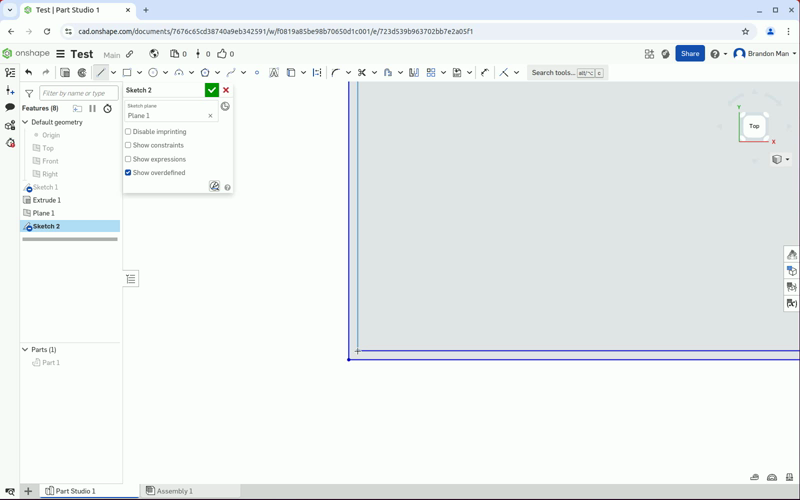
scroll(6)
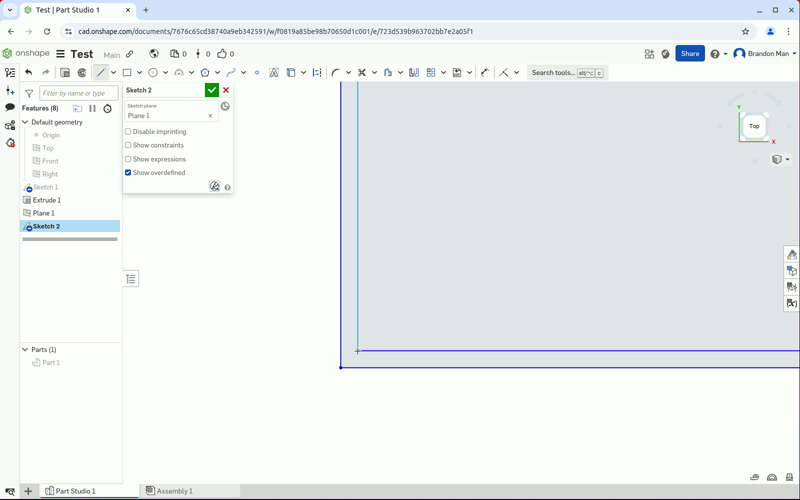
key_up(shift)
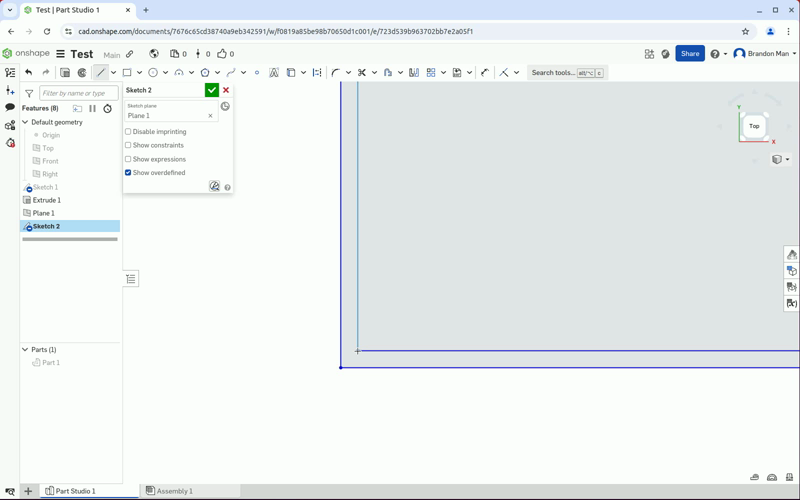
click(357, 350)
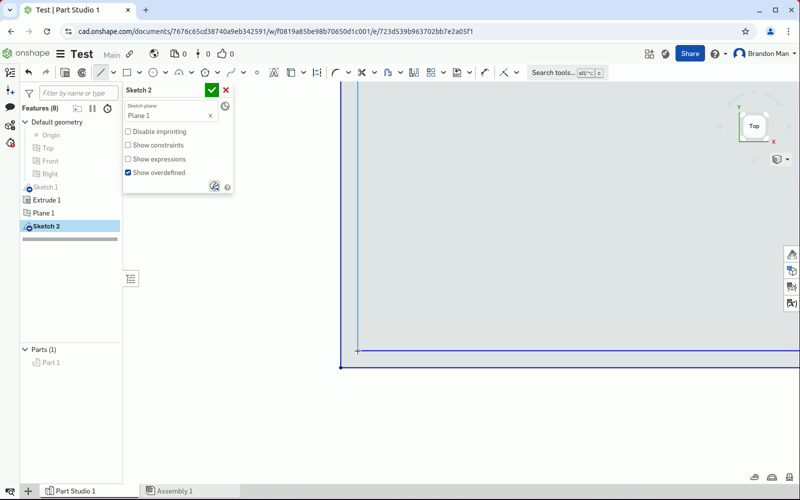
scroll(-6)
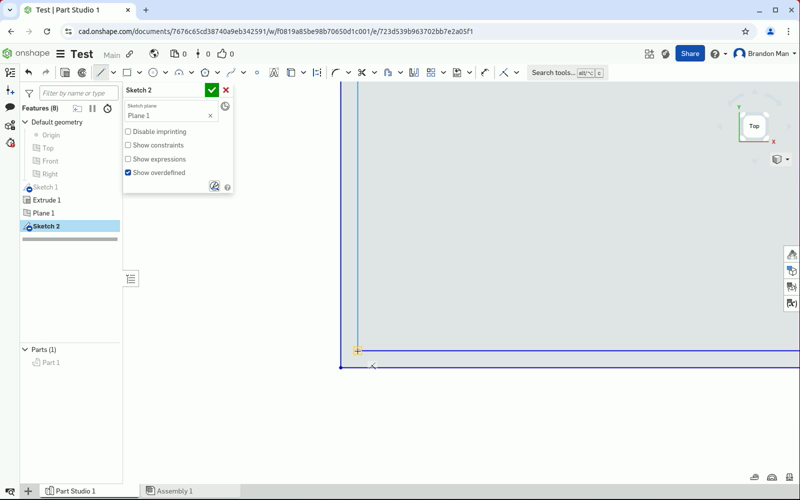
scroll(-6)
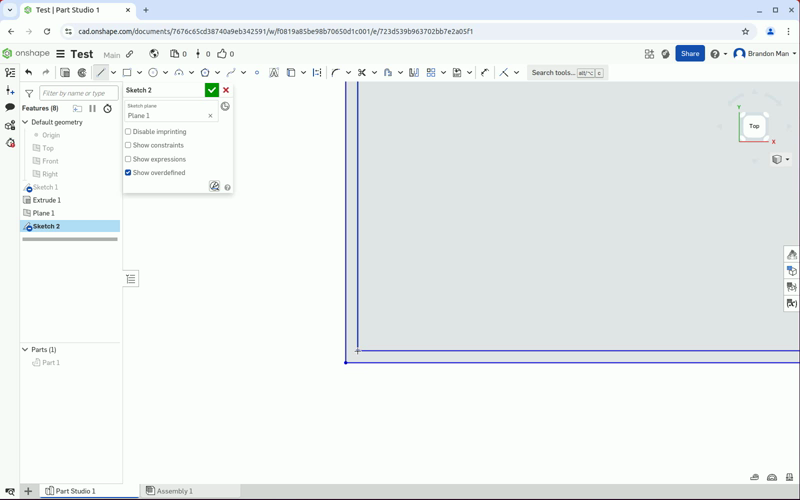
scroll(-6)
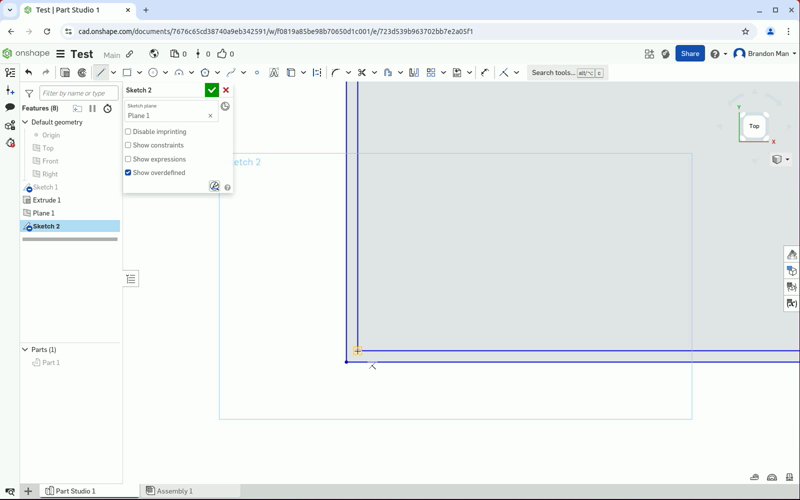
scroll(-6)
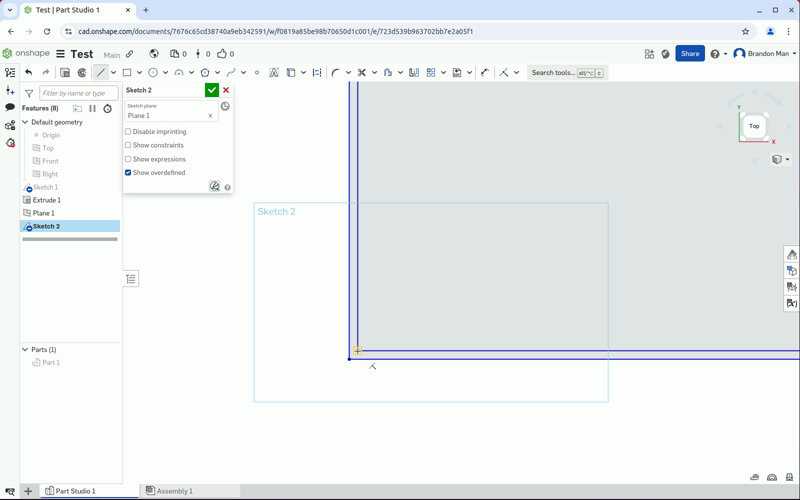
scroll(-6)
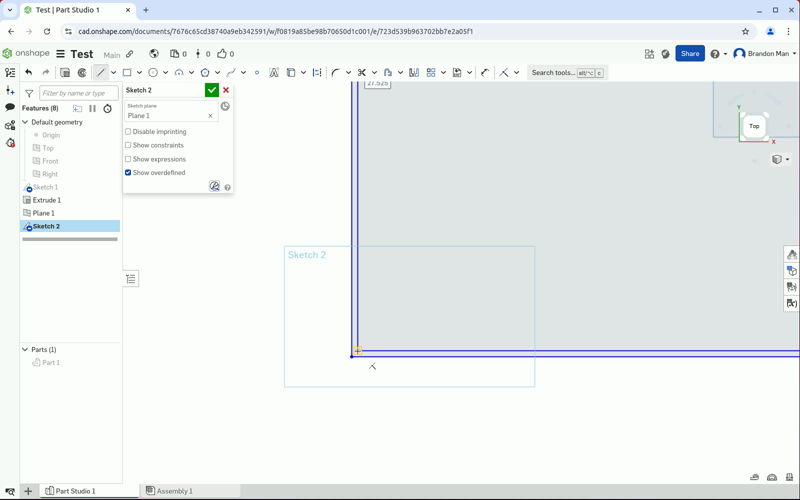
scroll(-6)
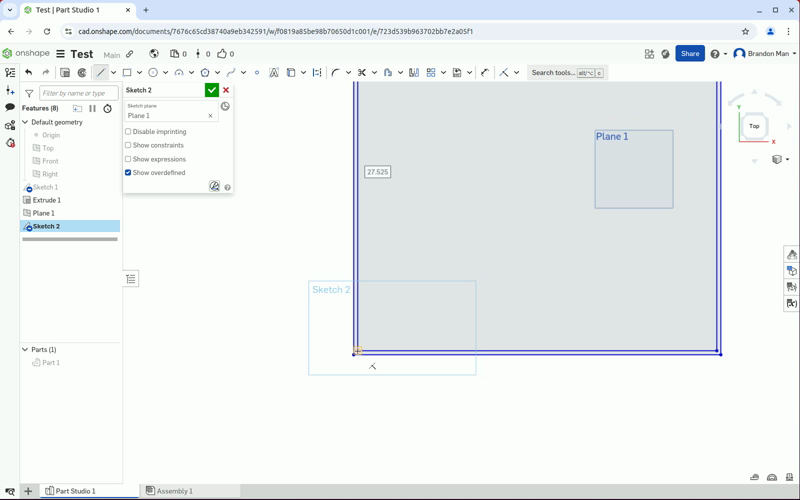
scroll(-6)
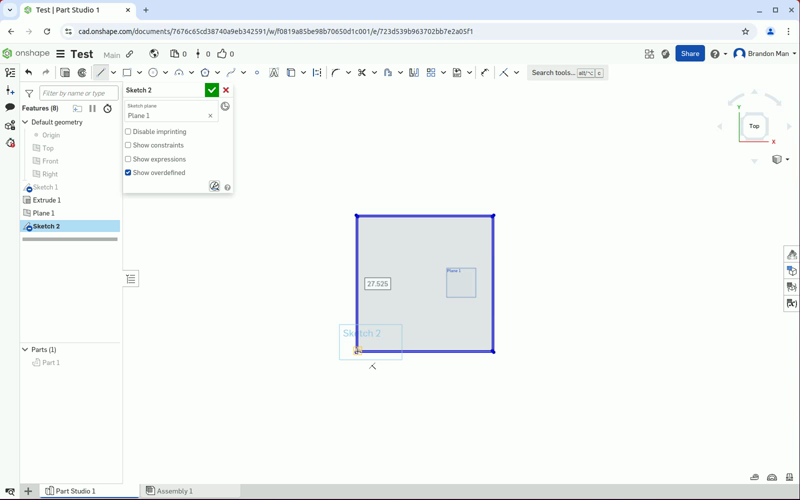
key(esc)
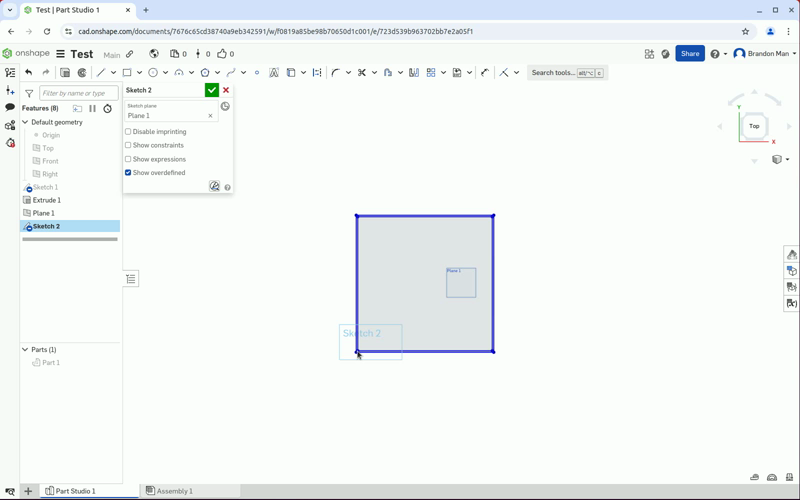
mouse_move(441, 351)
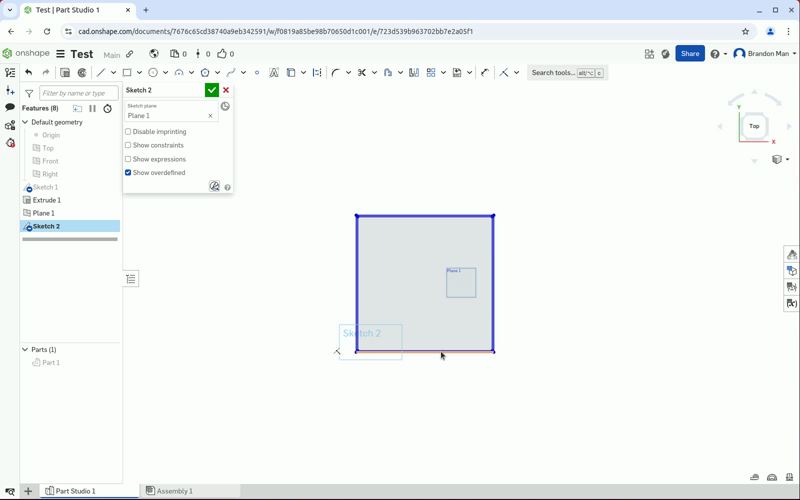
scroll(6)
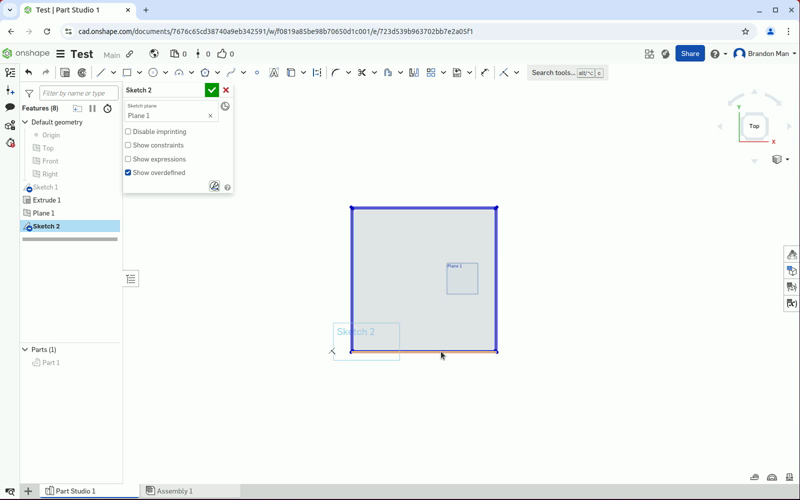
scroll(6)
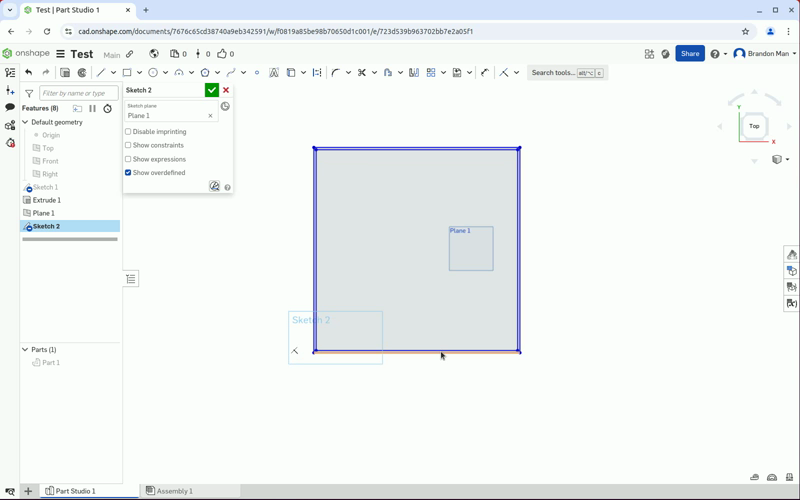
scroll(6)
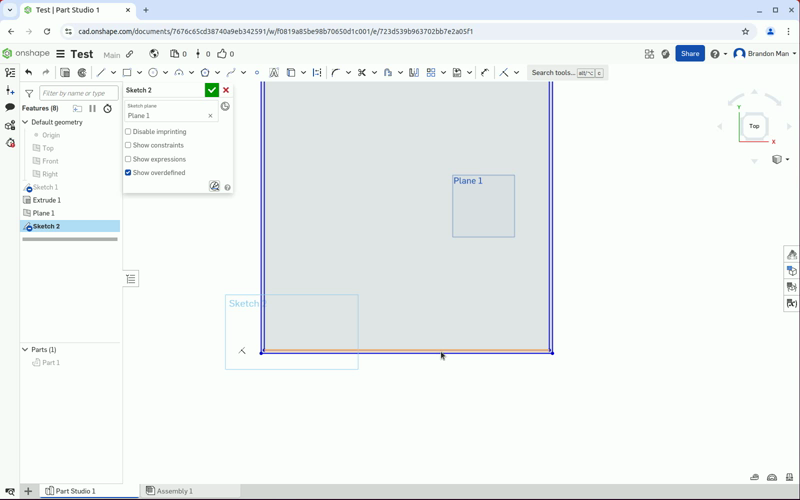
scroll(6)
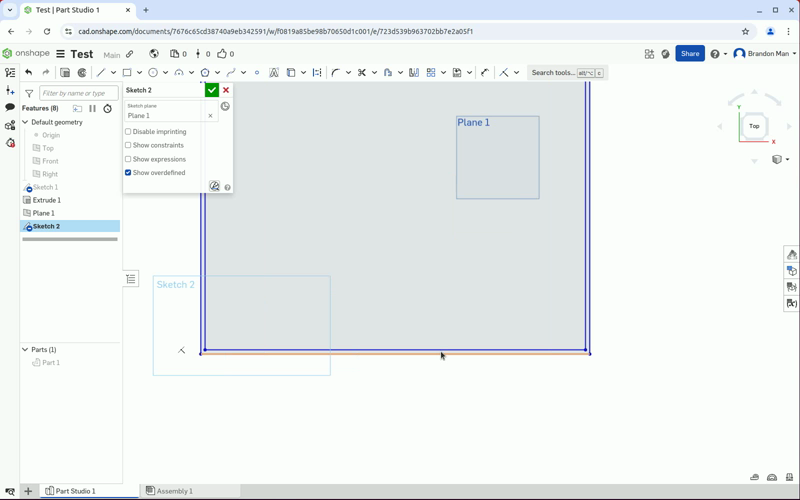
scroll(6)
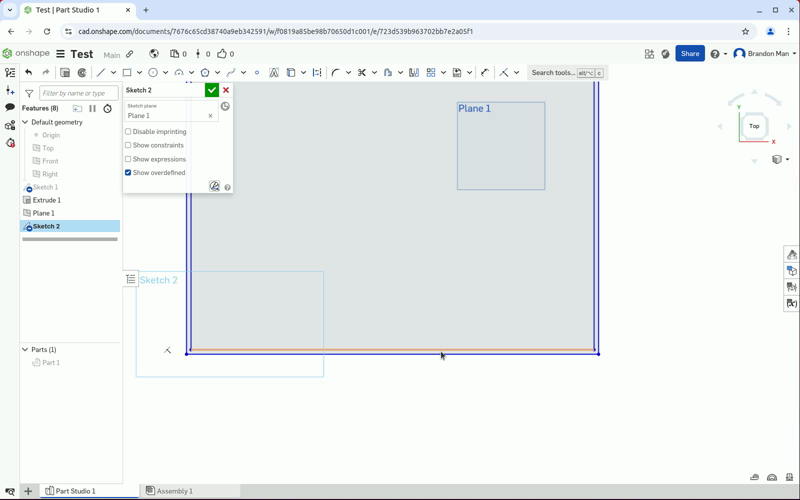
scroll(6)
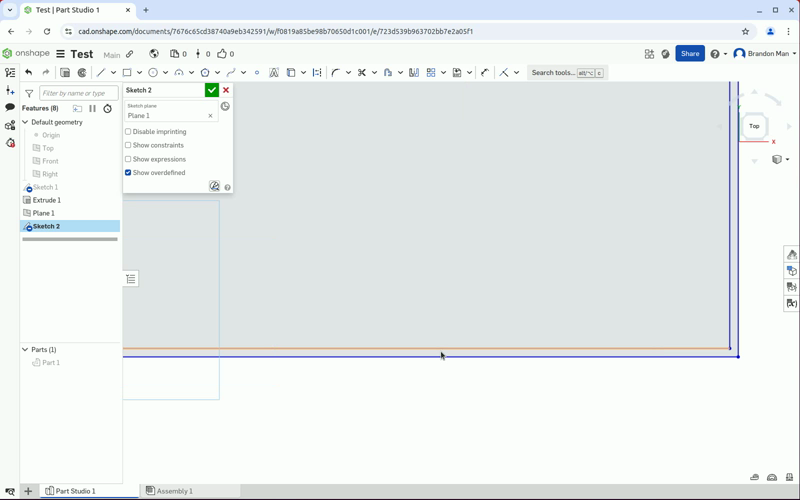
scroll(6)
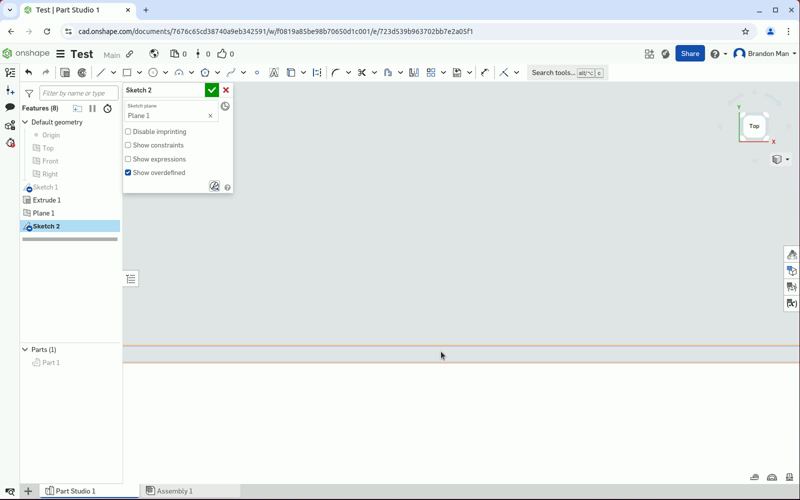
click(441, 351)
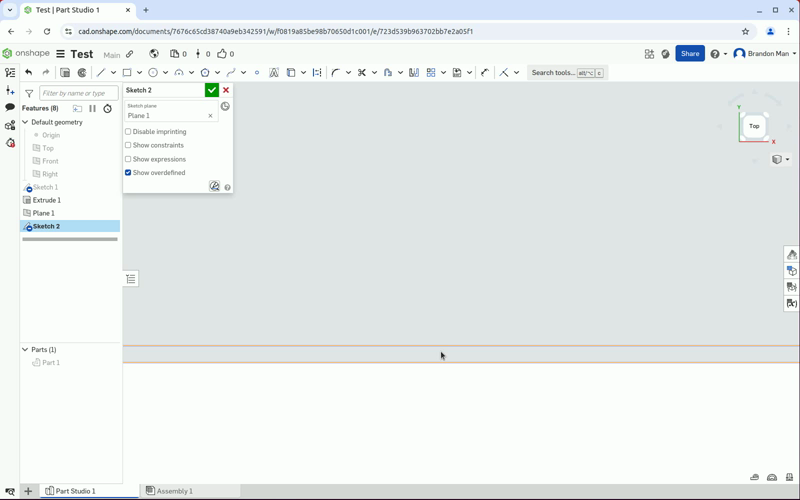
scroll(-6)
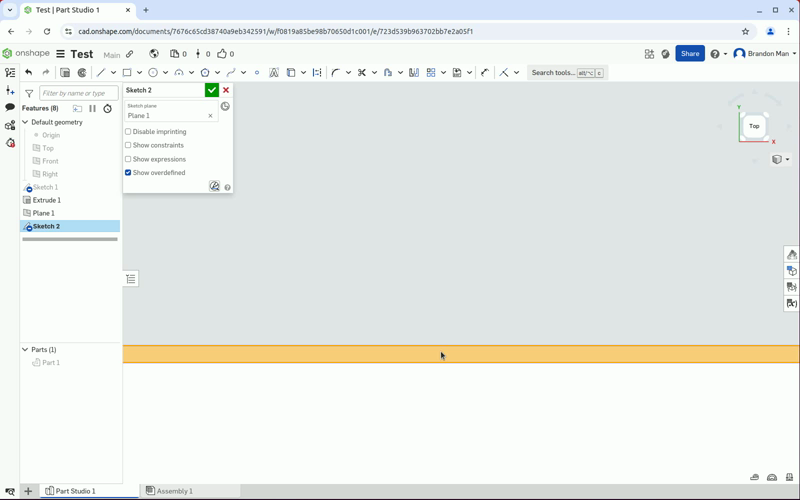
scroll(-6)
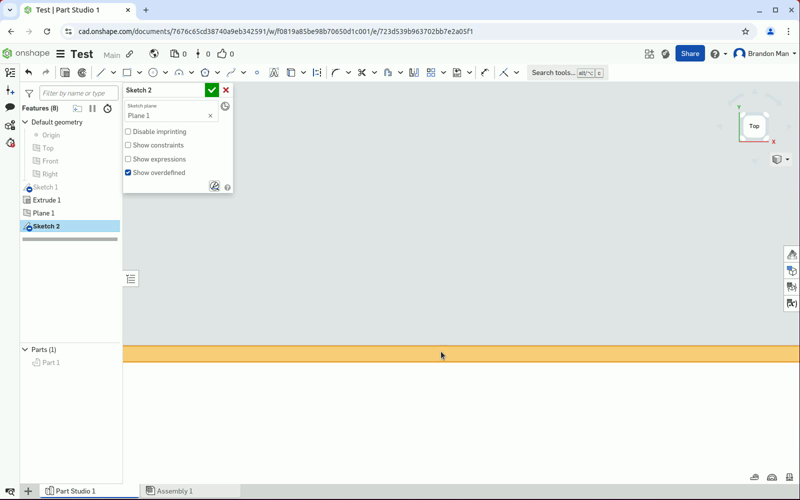
scroll(-6)
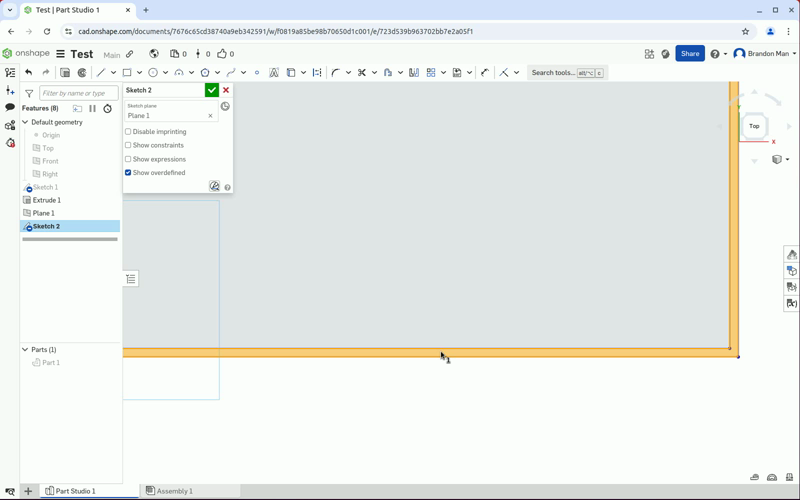
scroll(-6)
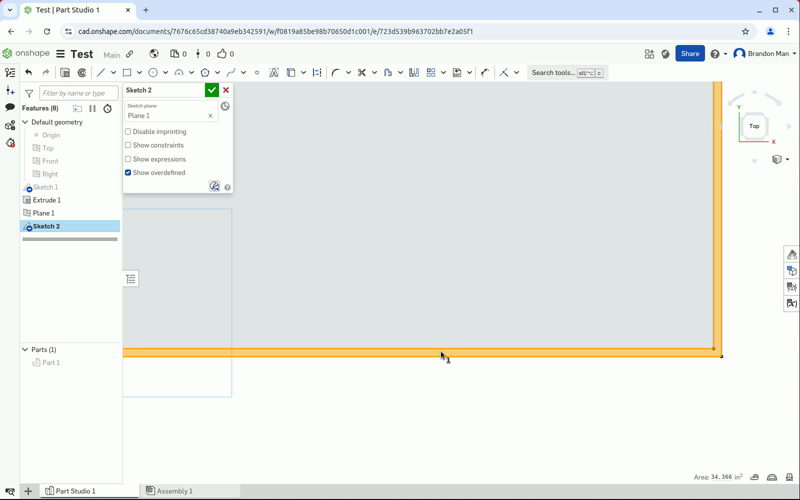
scroll(-6)
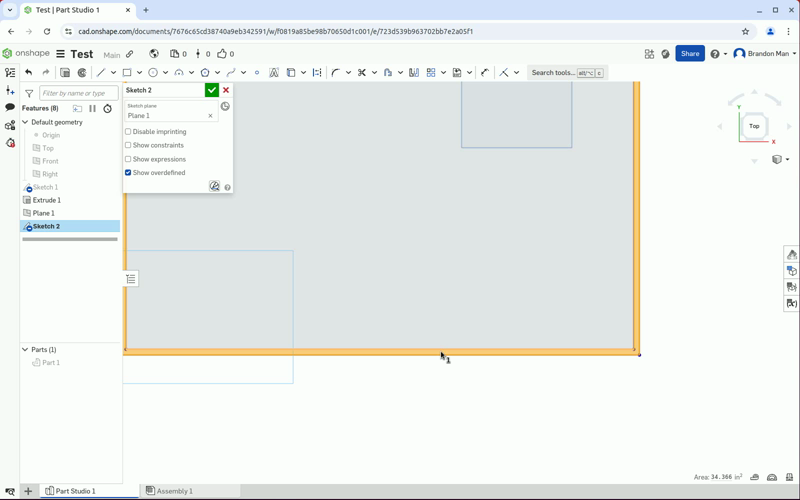
scroll(-6)
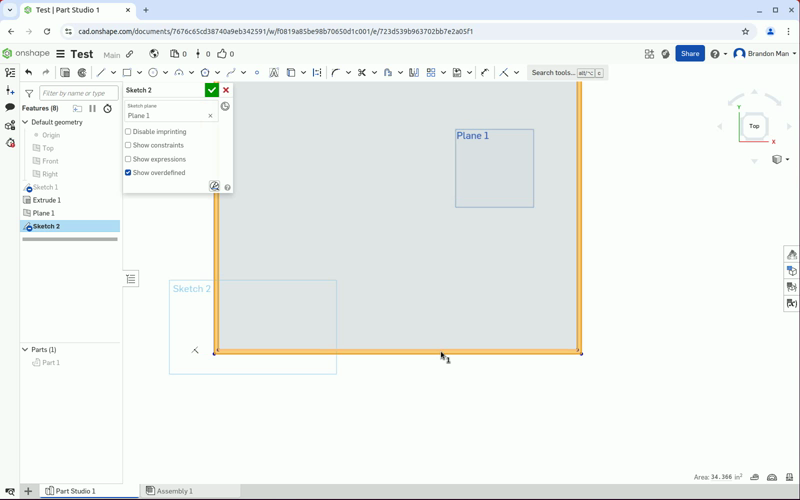
scroll(-6)
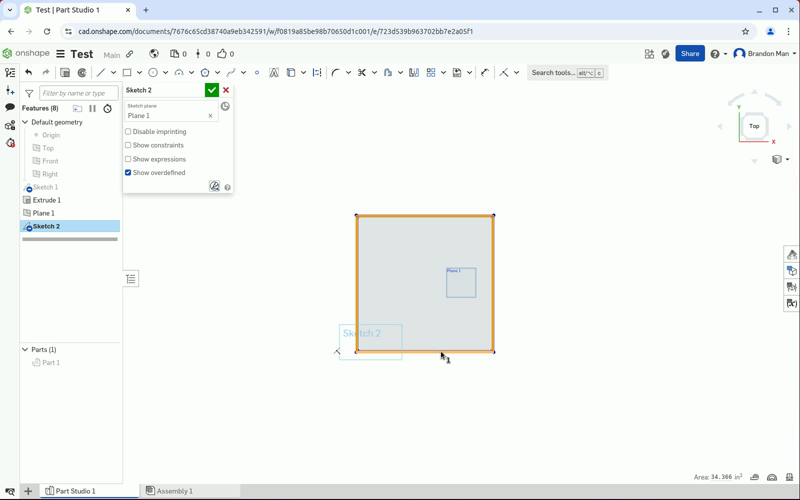
mouse_move(73, 352)
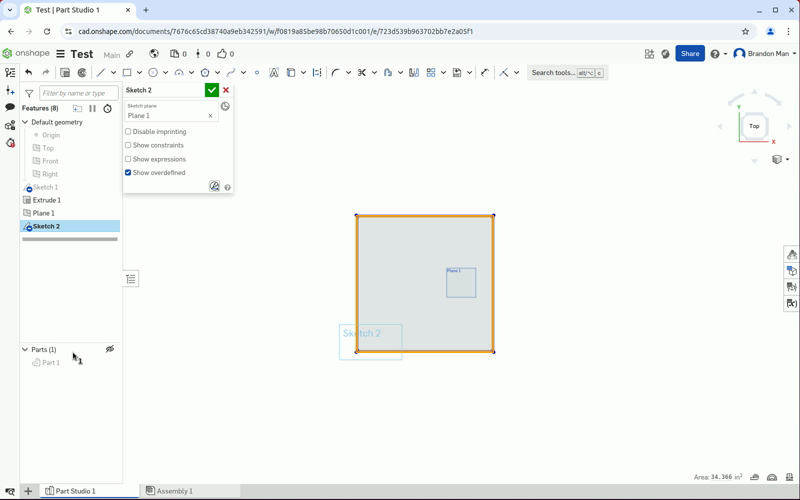
key(shift+y)
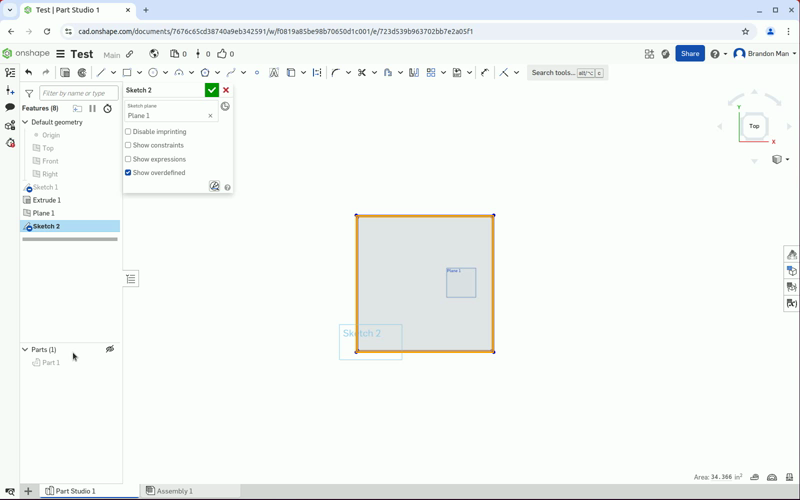
key(shift+e)
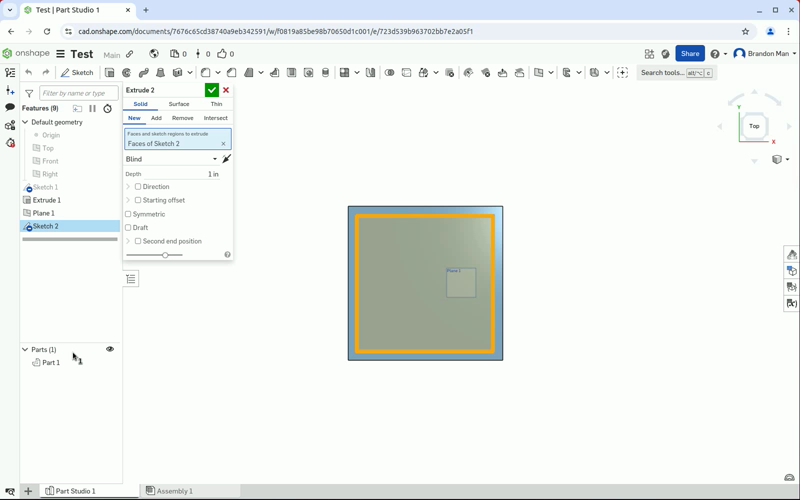
mouse_move(143, 106)
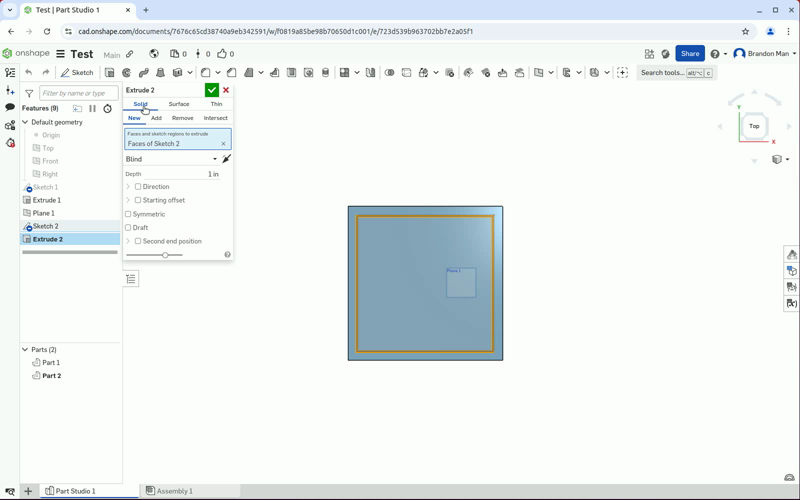
click(143, 106)
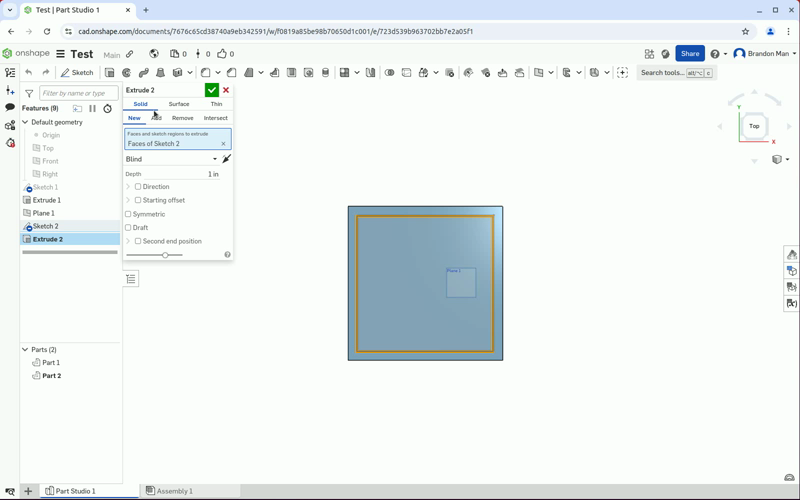
mouse_move(186, 120)
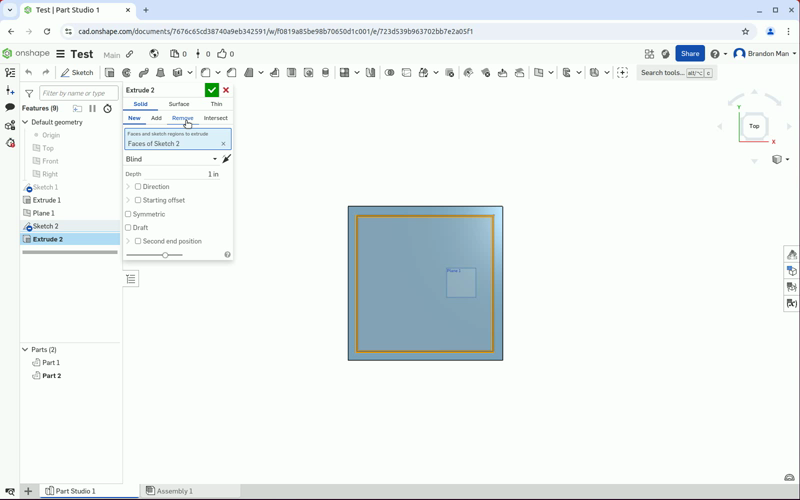
click(186, 120)
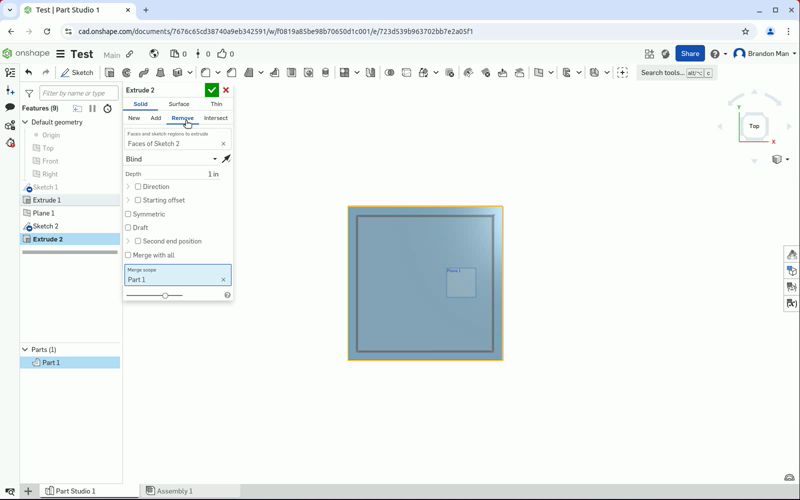
key(tab, 4)
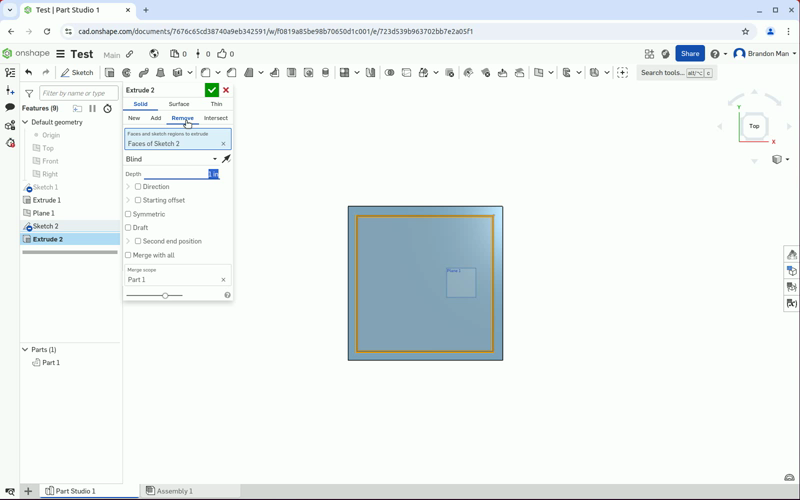
text(0.241)
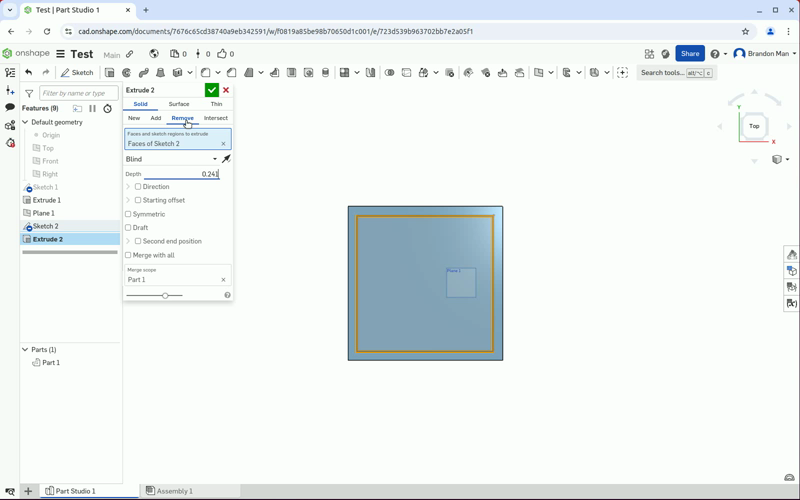
key(tab, 6)
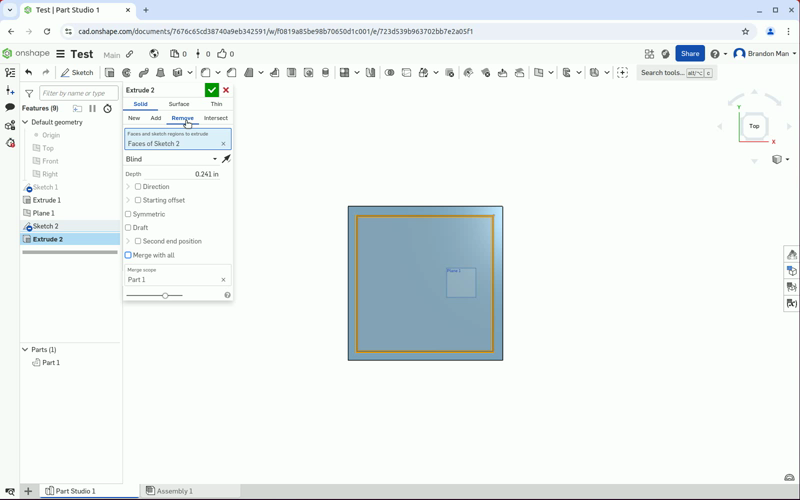
key(space)
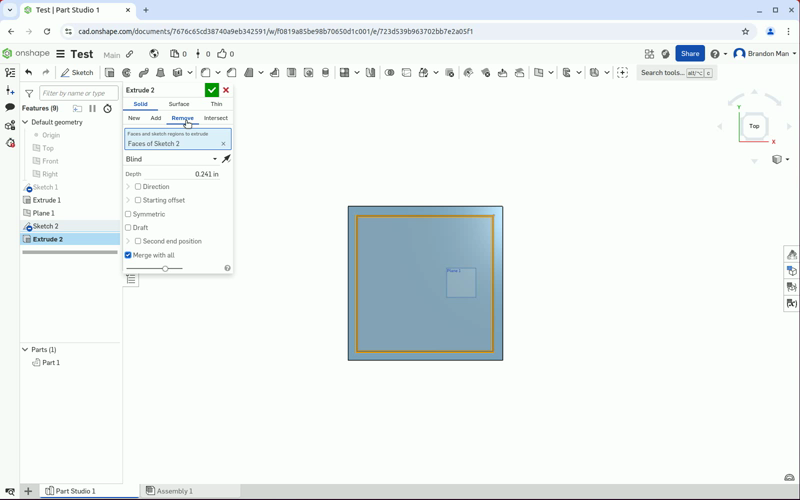
key(enter)
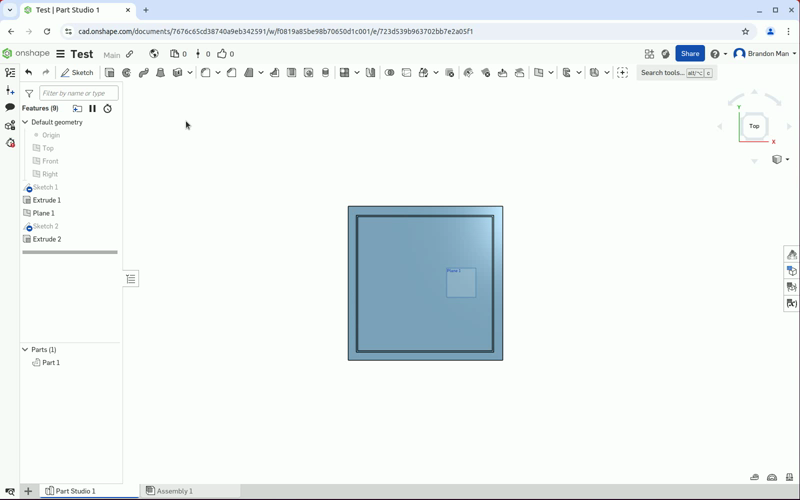
key(shift+h)
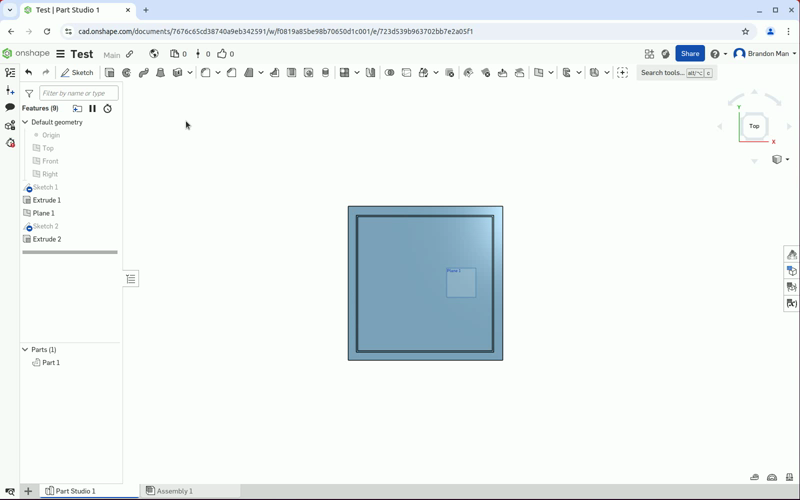
key(shift+h)
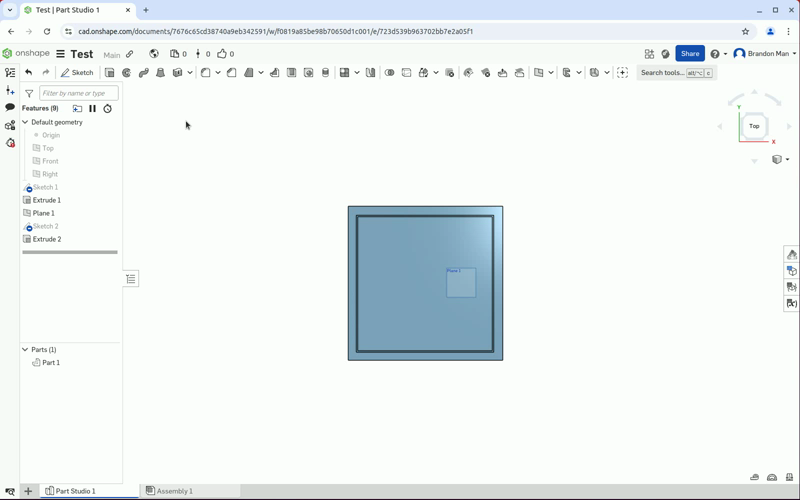
mouse_move(73, 189)
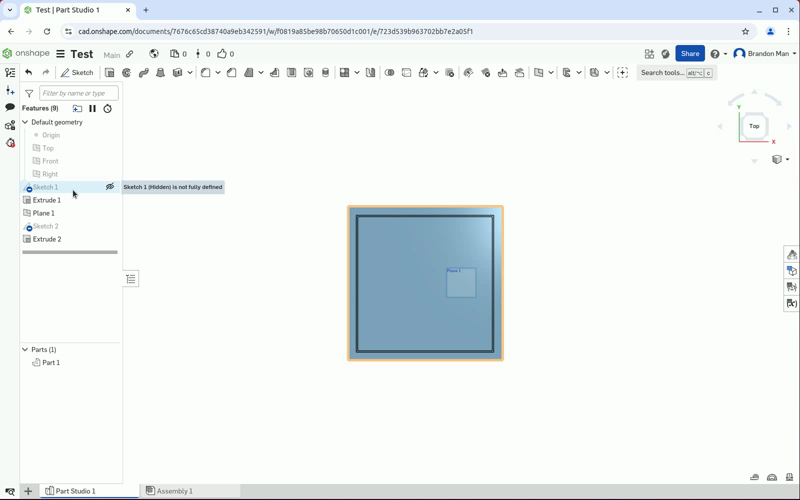
click(73, 189)
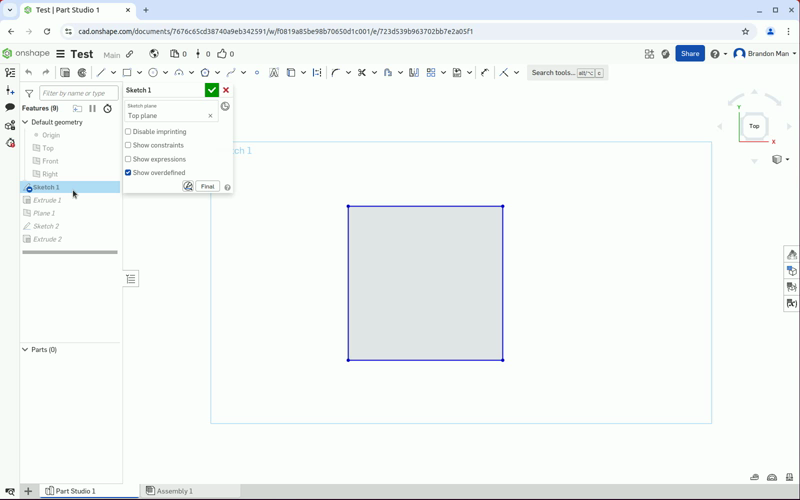
mouse_move(229, 92)
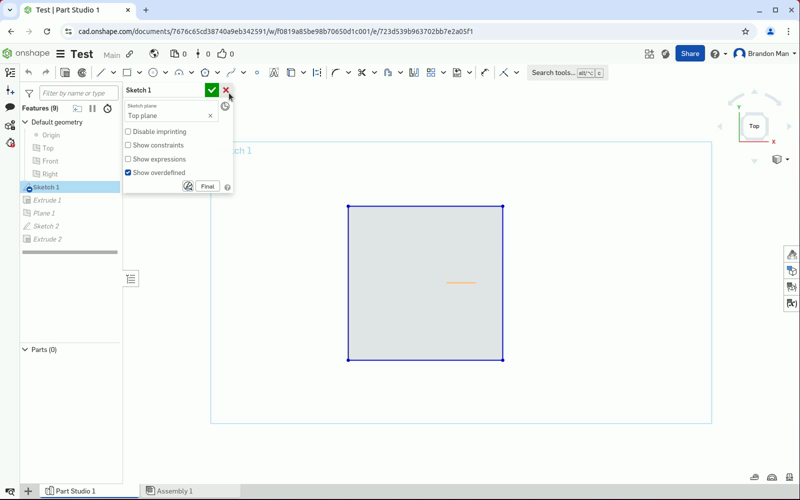
click(229, 92)
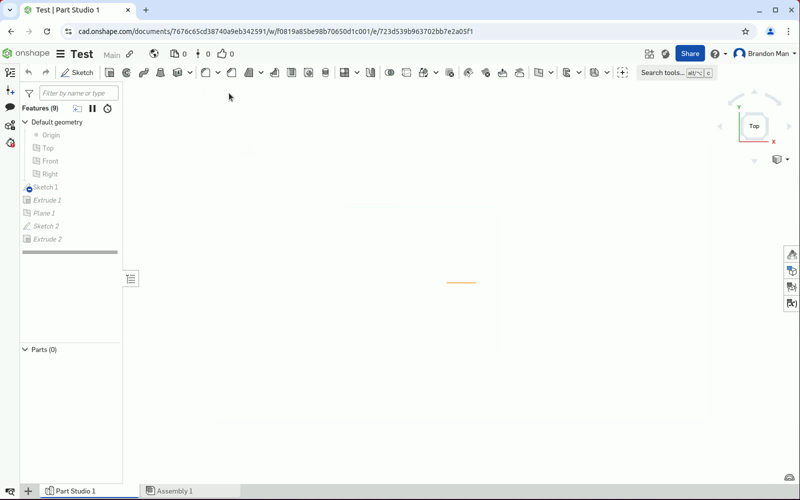
key(shift+s)
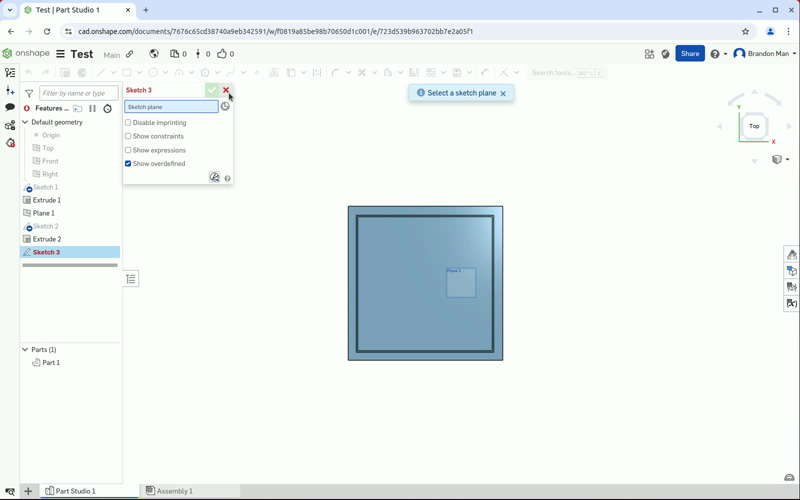
mouse_move(73, 215)
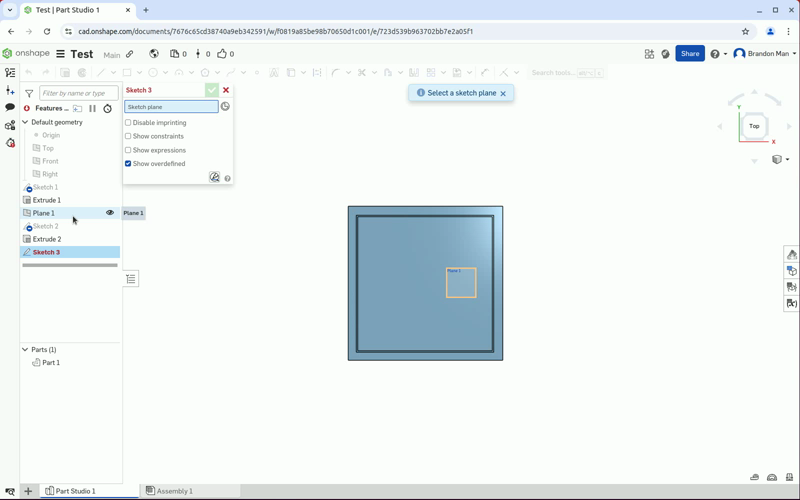
click(73, 215)
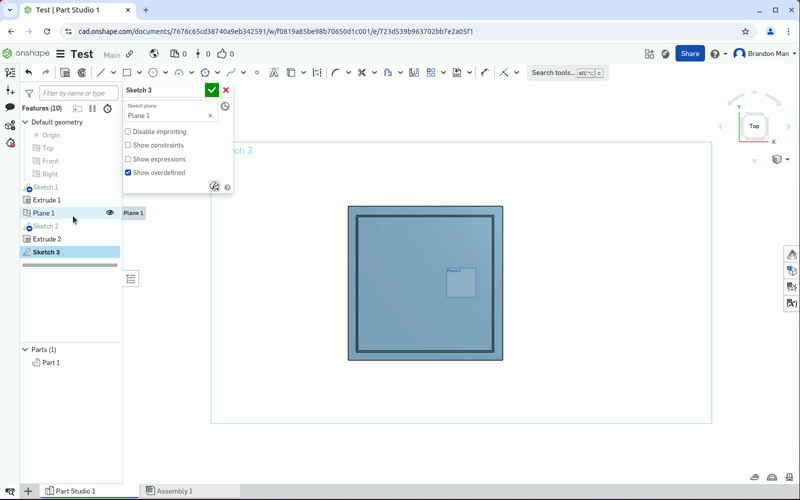
mouse_move(73, 352)
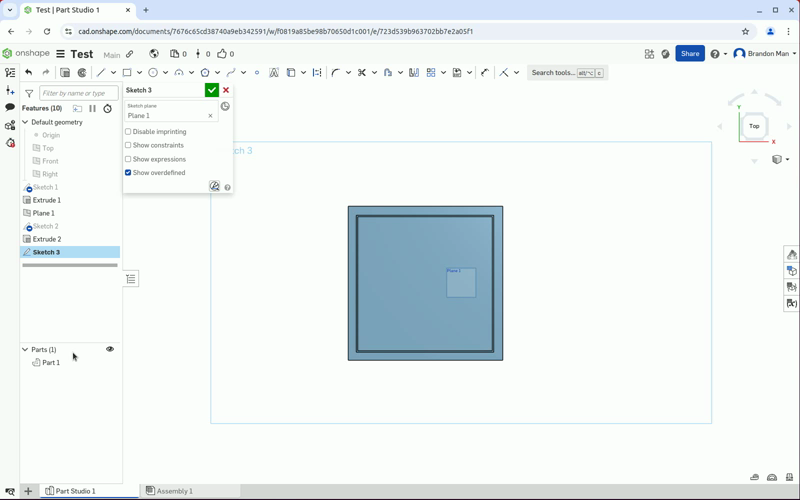
key(y)
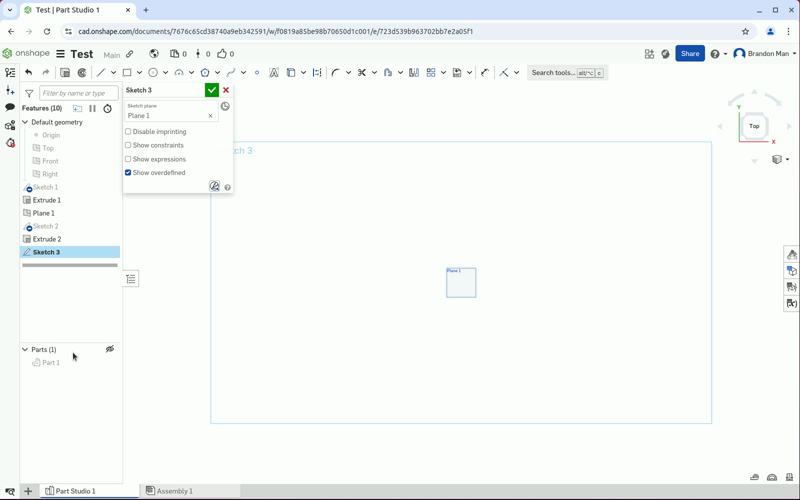
key(l)
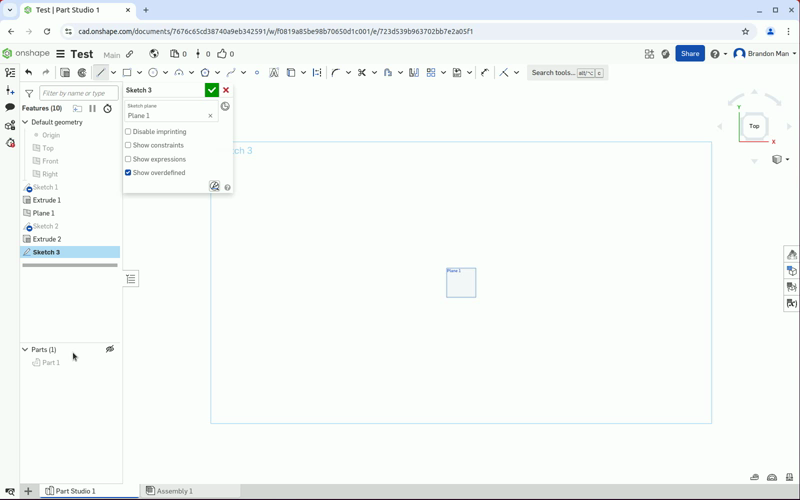
key_down(shift)
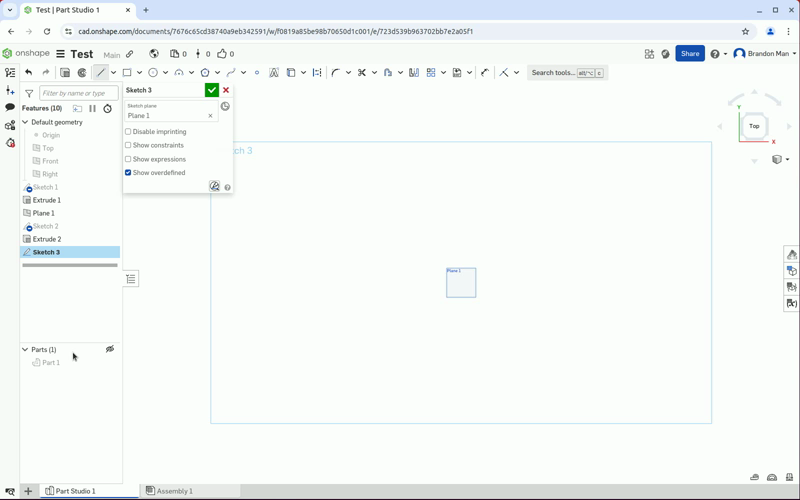
mouse_move(362, 346)
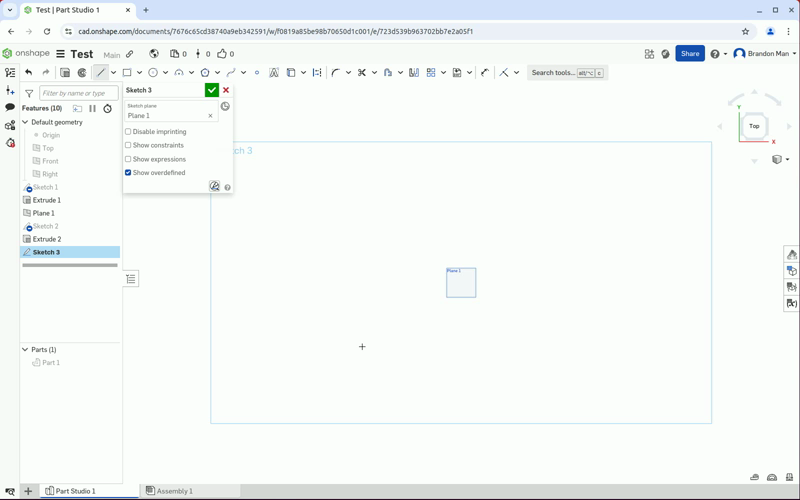
click(362, 346)
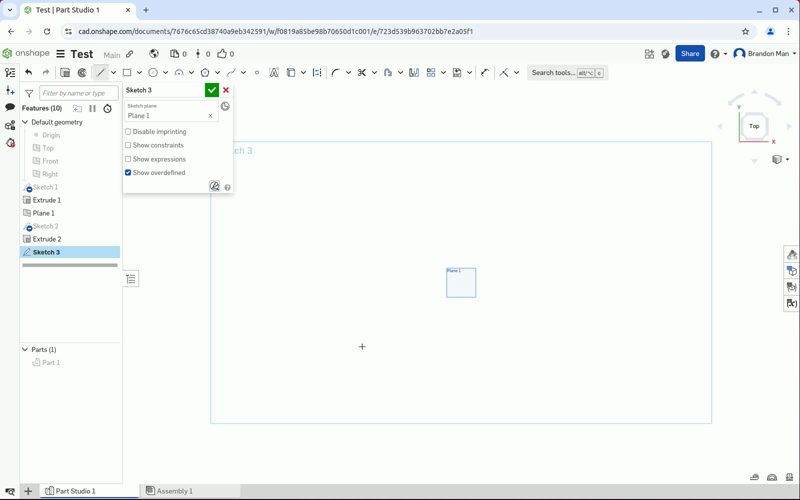
key_up(shift)
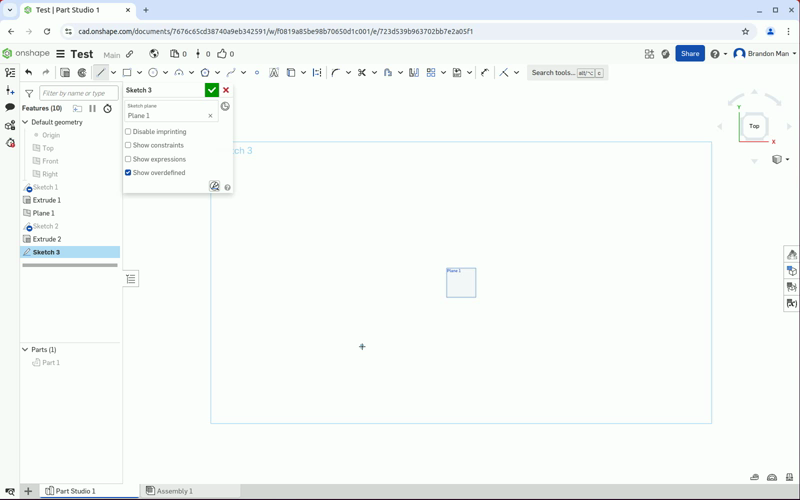
key_down(shift)
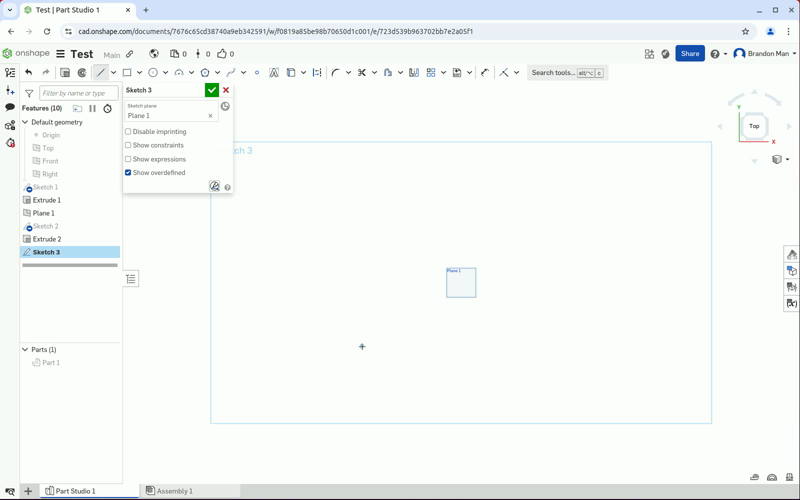
mouse_move(487, 346)
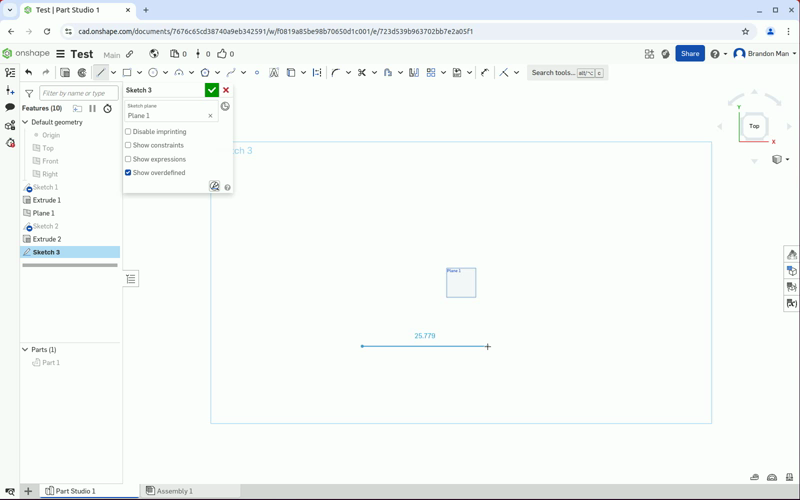
click(487, 346)
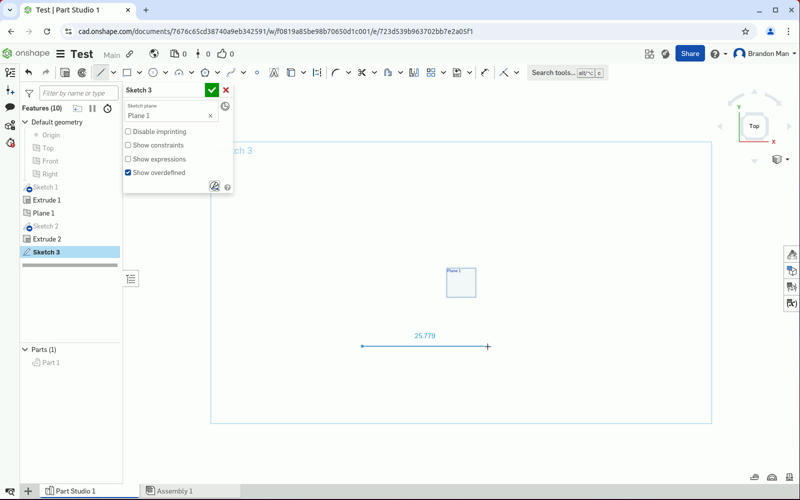
key_up(shift)
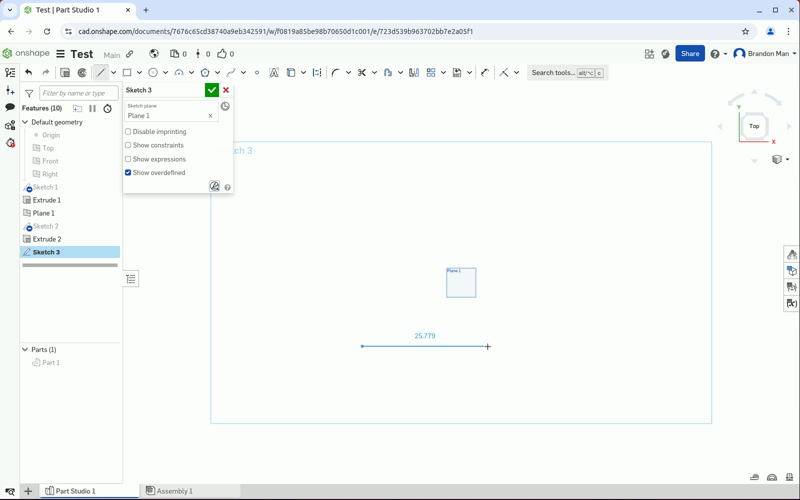
key_down(shift)
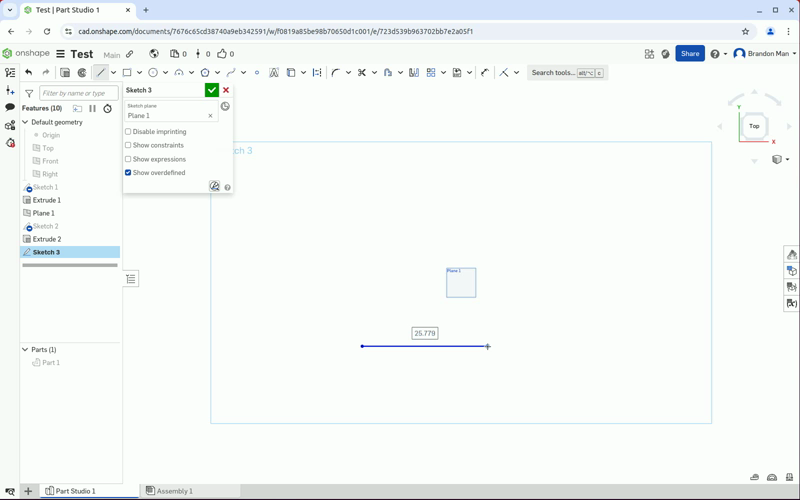
mouse_move(487, 221)
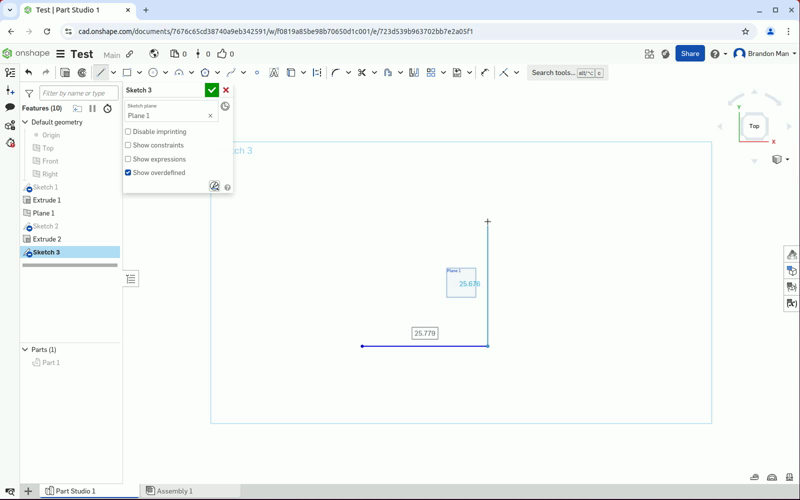
click(487, 221)
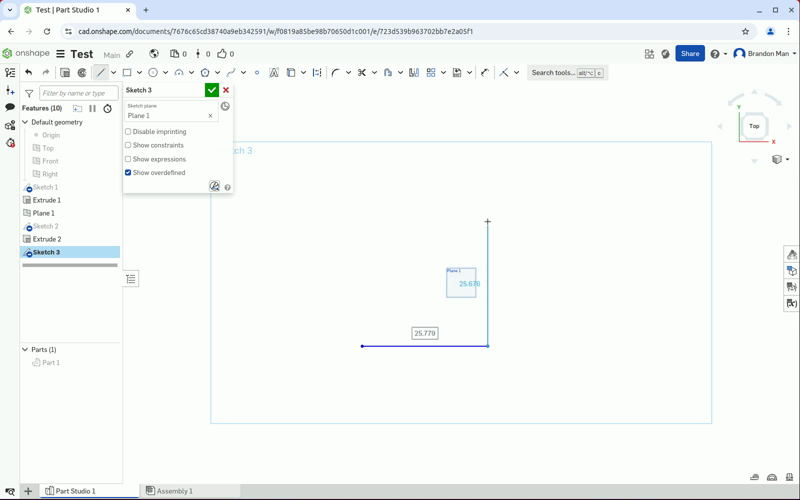
key_up(shift)
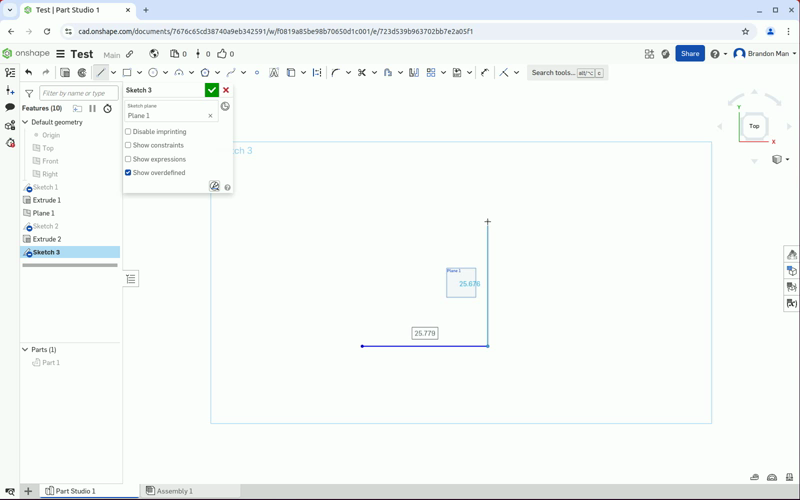
key_down(shift)
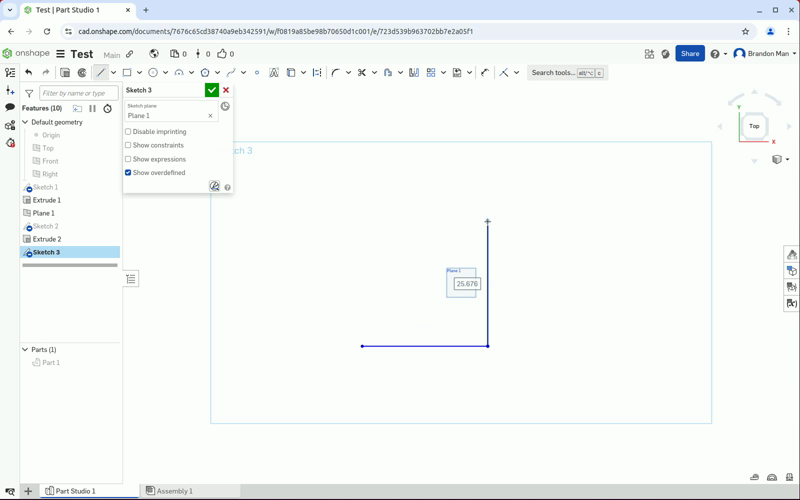
mouse_move(362, 221)
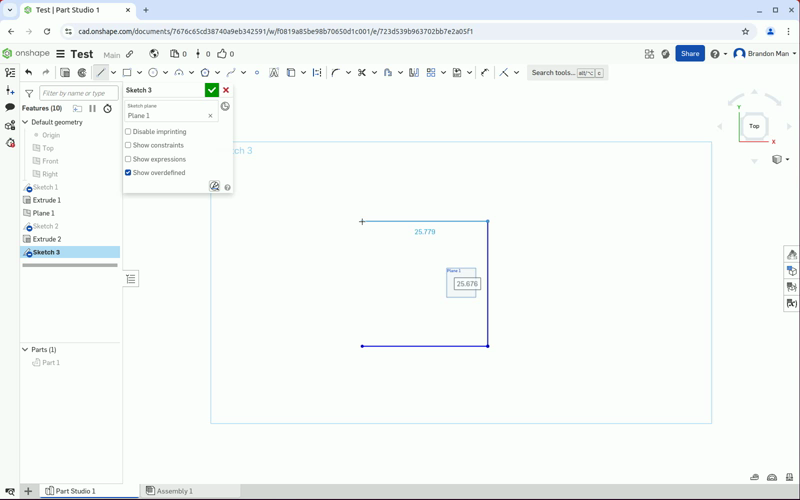
click(362, 221)
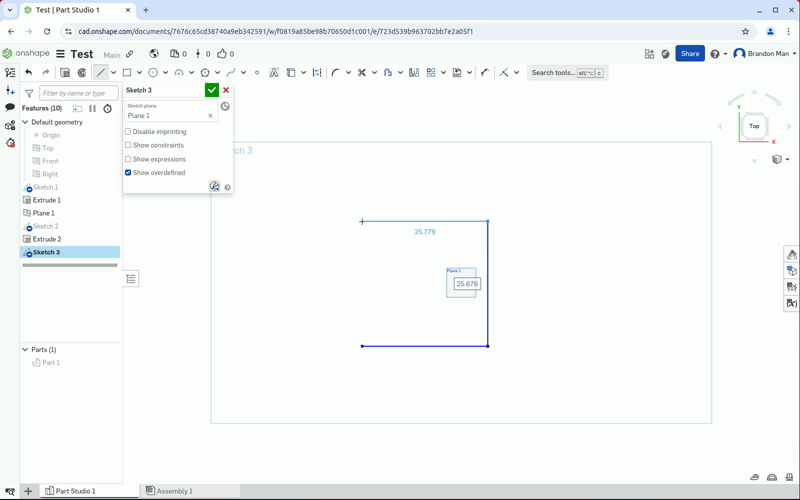
key_up(shift)
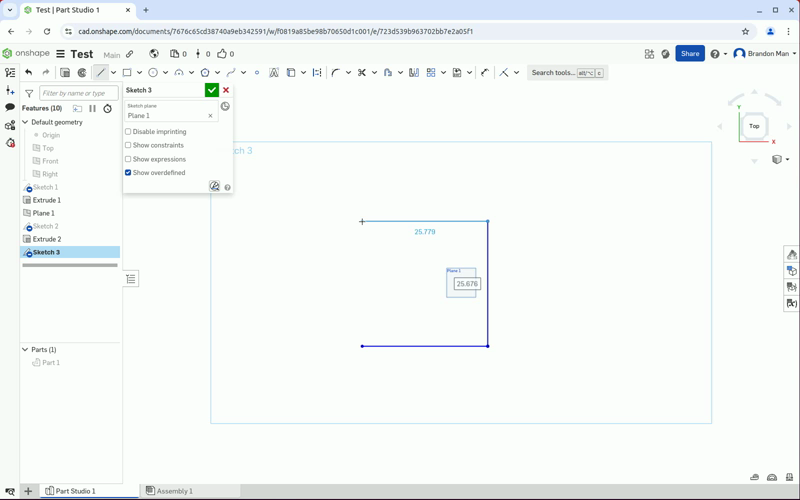
key_down(shift)
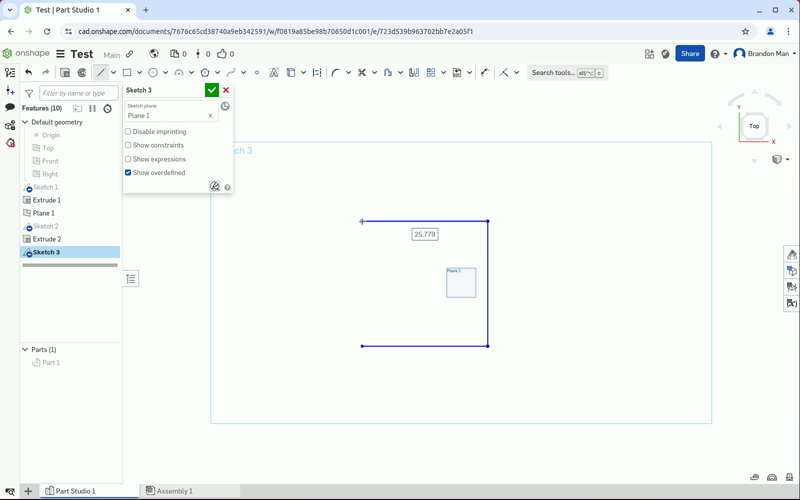
mouse_move(362, 346)
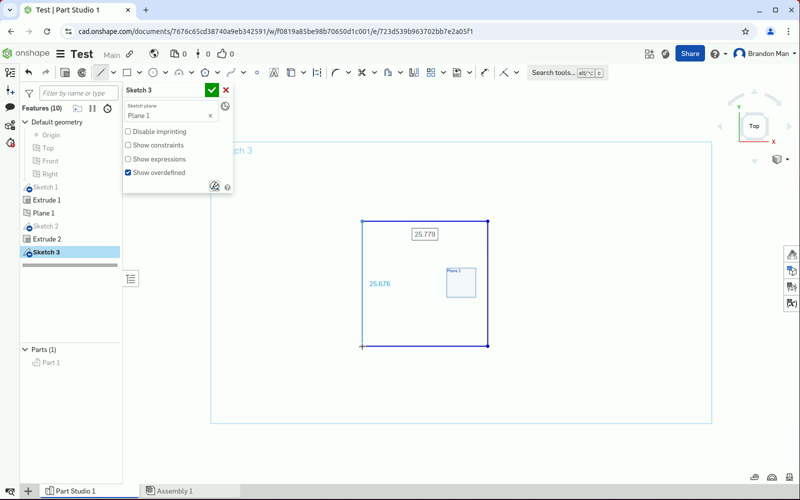
key_up(shift)
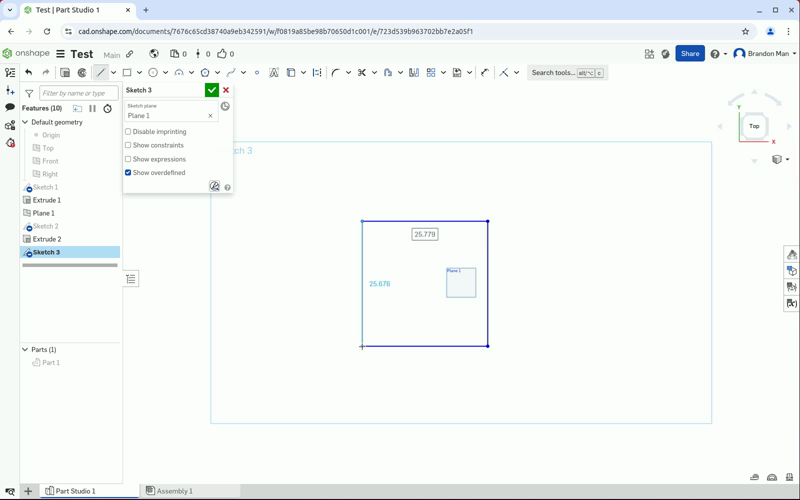
click(362, 346)
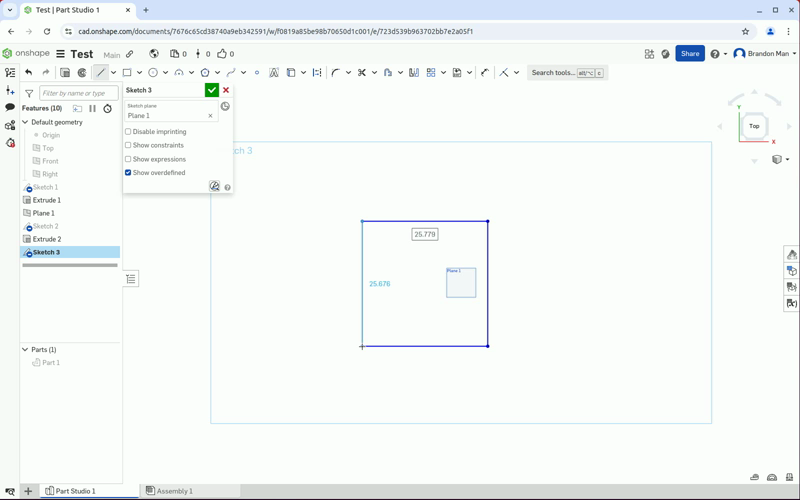
key(esc)
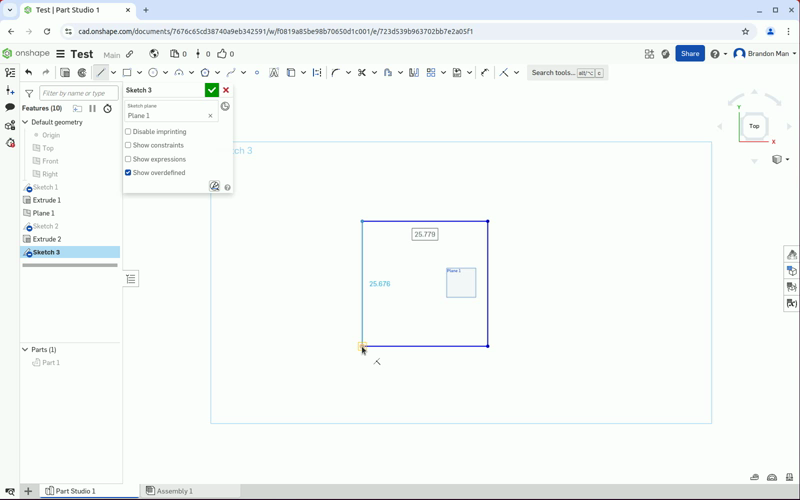
mouse_move(465, 271)
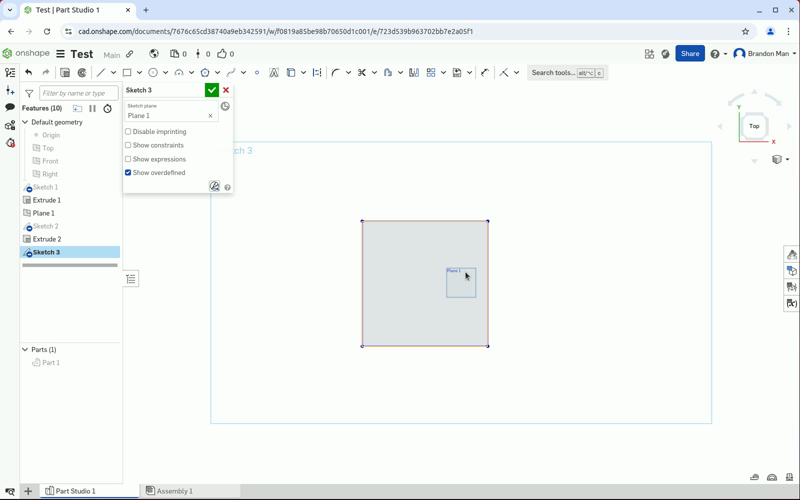
click(465, 271)
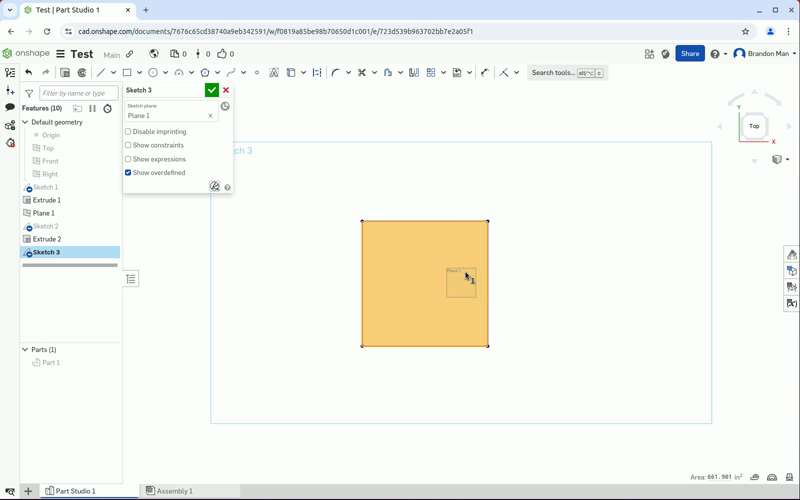
mouse_move(73, 352)
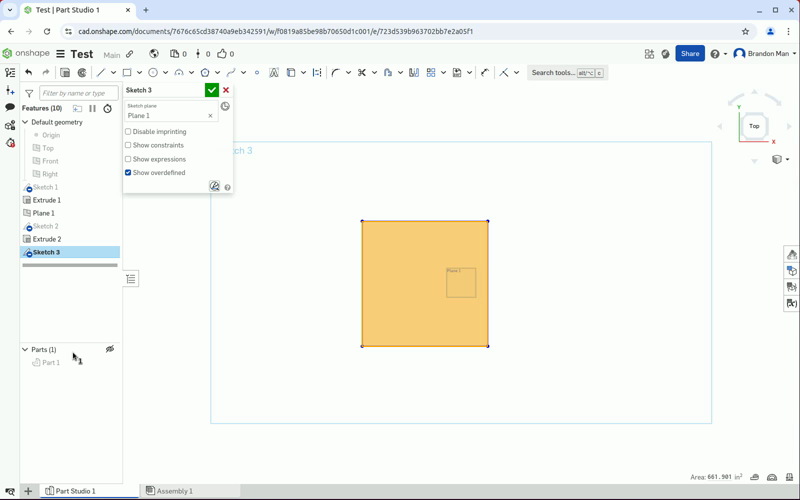
key(shift+y)
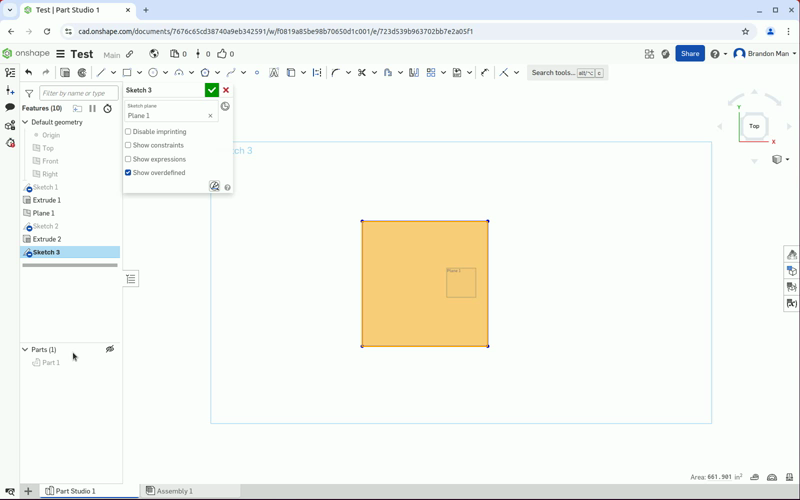
key(shift+e)
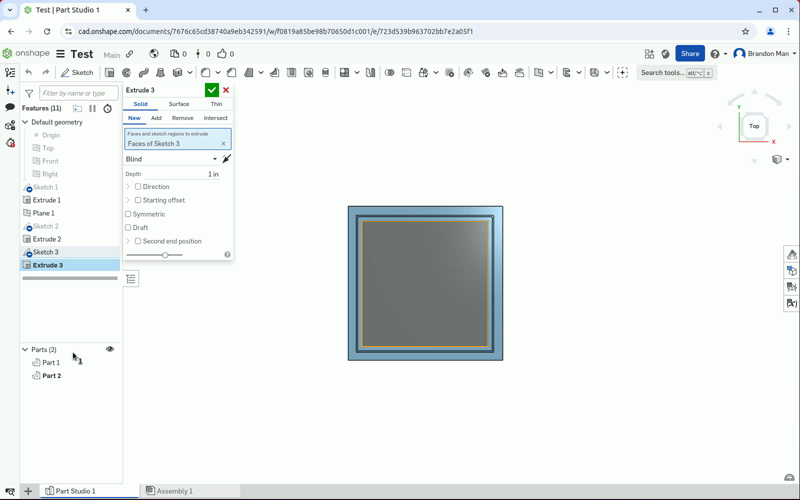
mouse_move(143, 106)
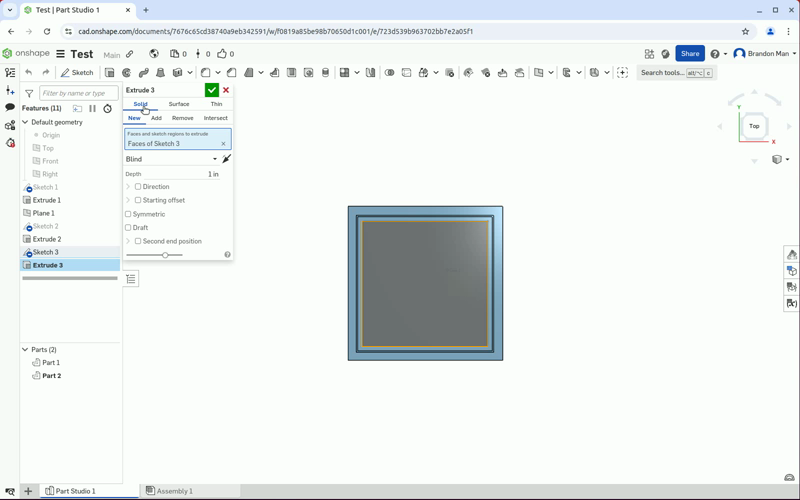
click(143, 106)
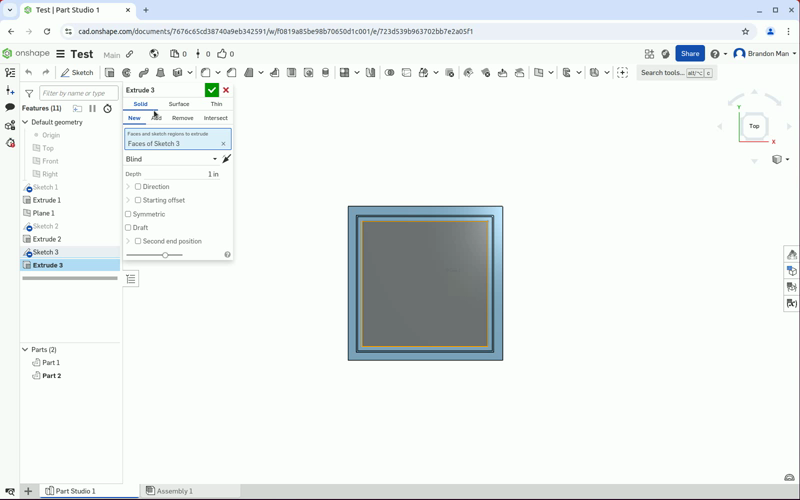
mouse_move(186, 120)
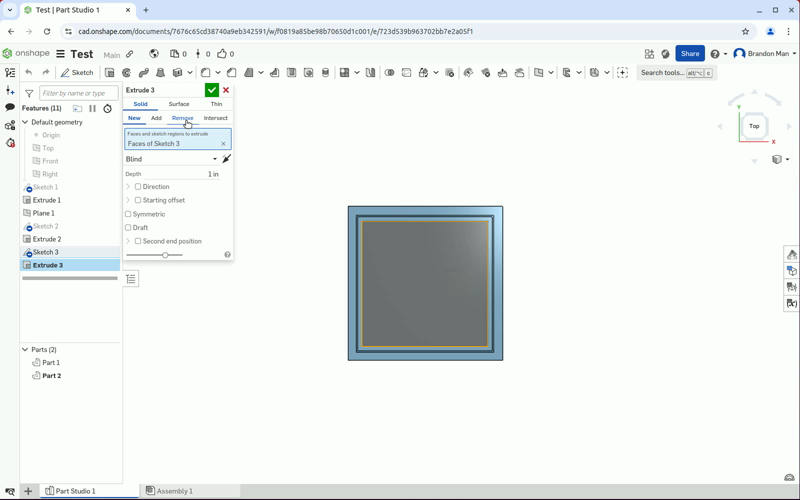
click(186, 120)
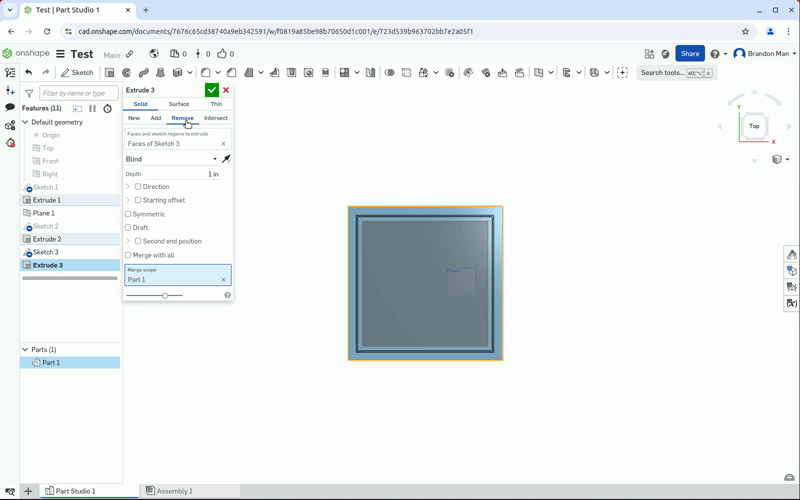
key(tab, 4)
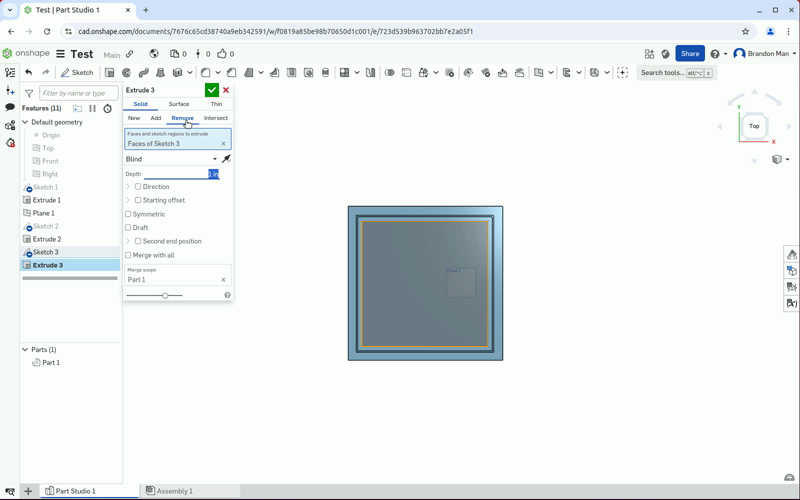
text(0.241)
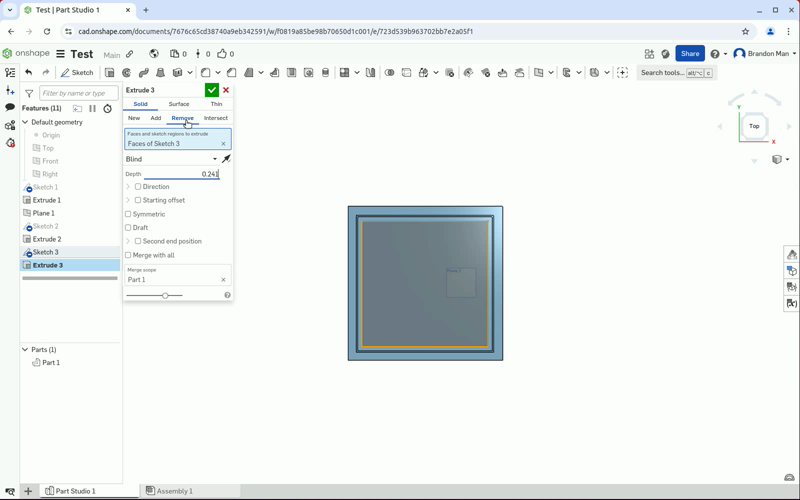
key(tab, 6)
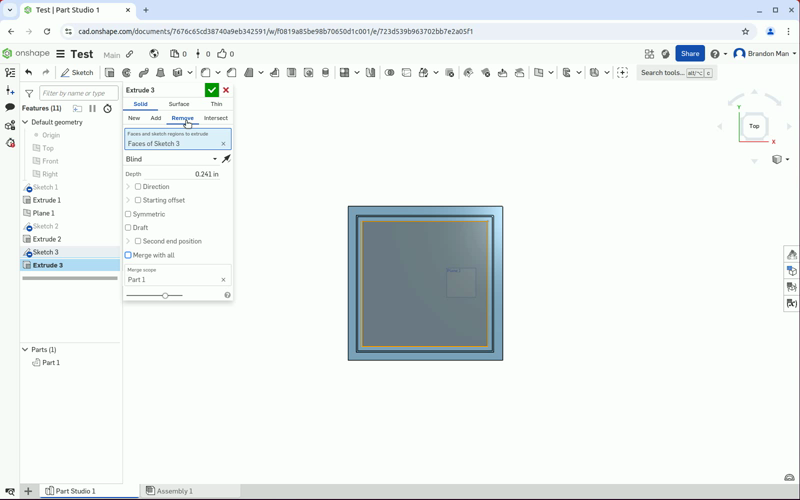
key(space)
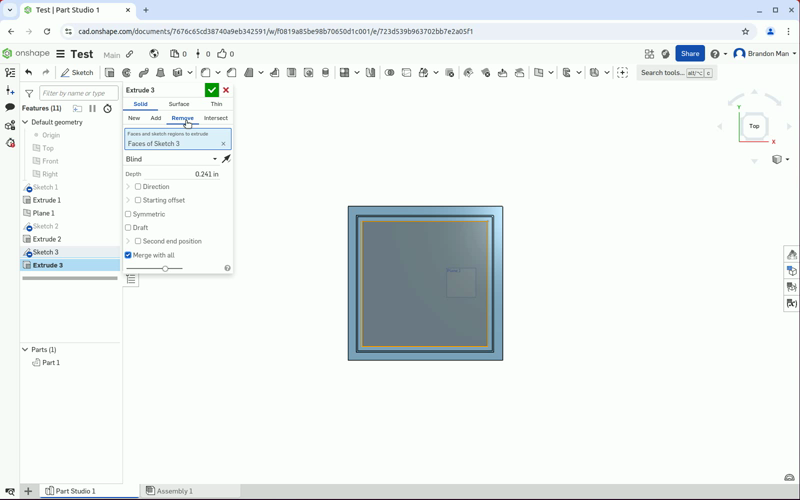
key(enter)
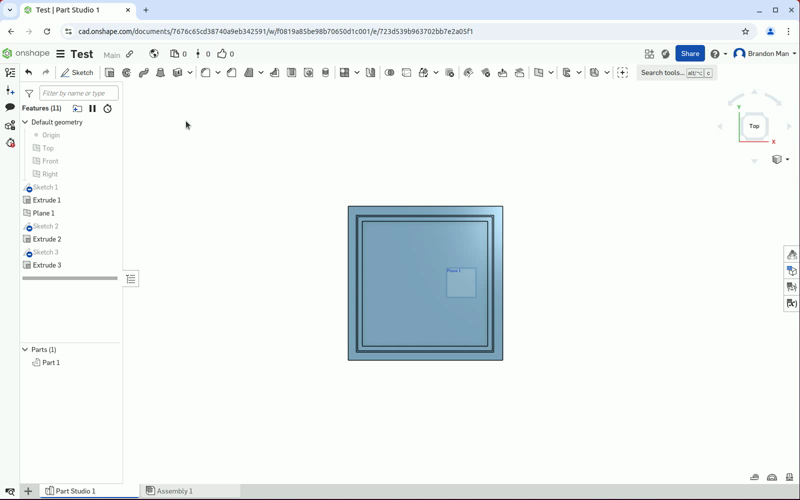
key(shift+h)
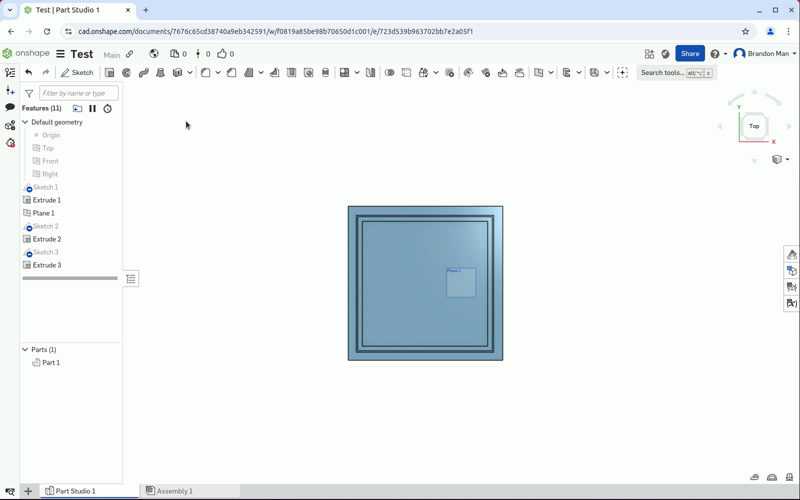
key(shift+h)
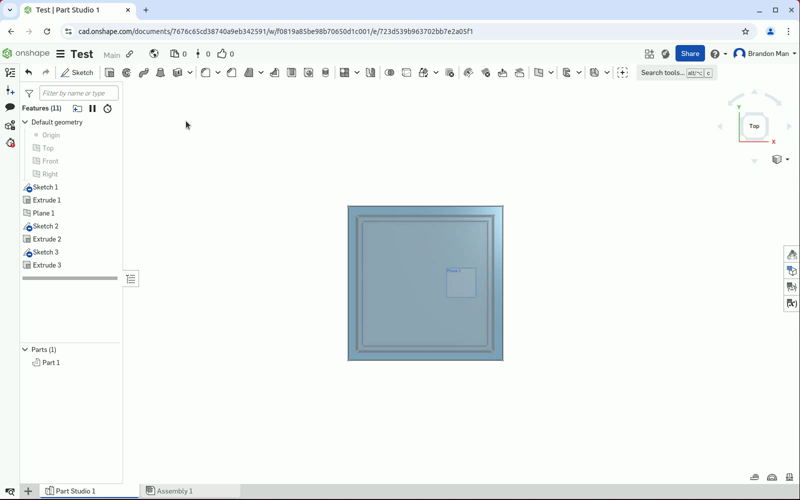
key(shift+7)
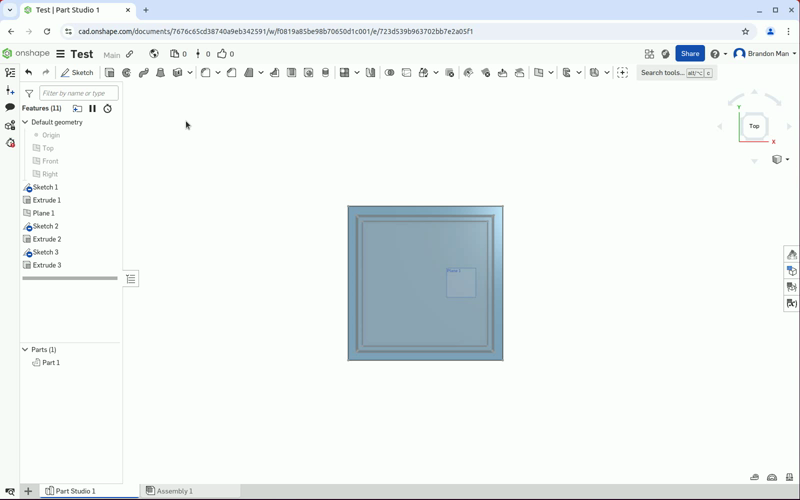
key(up, 3)
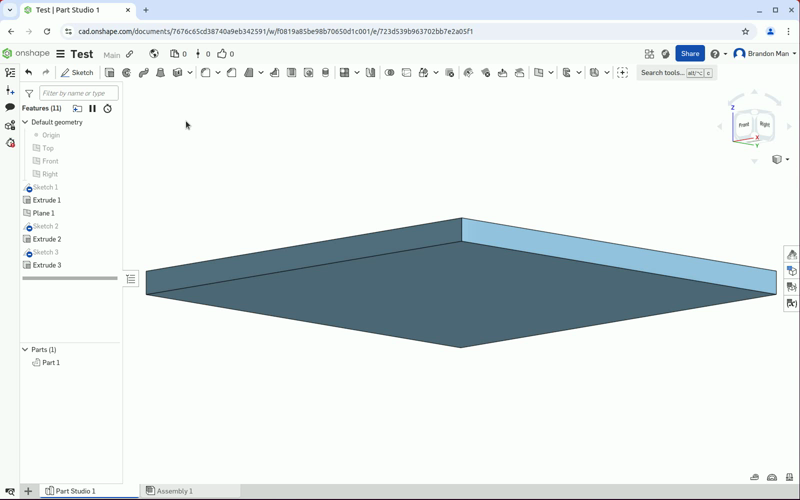
key(left, 3)
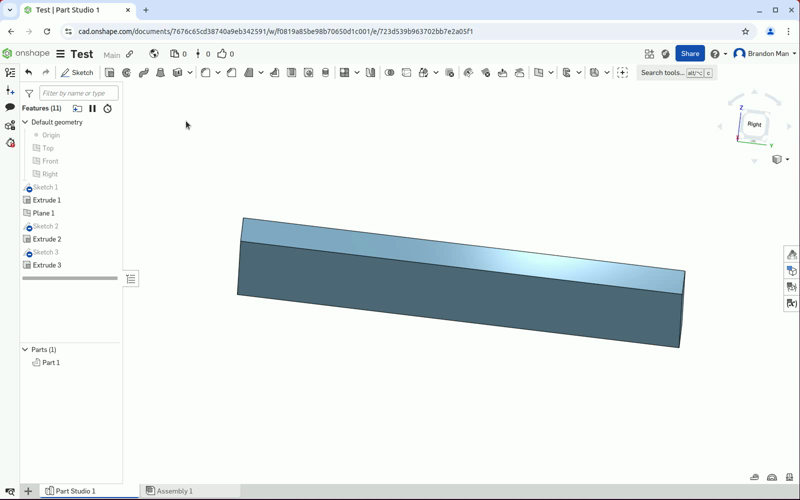
key(right, 3)
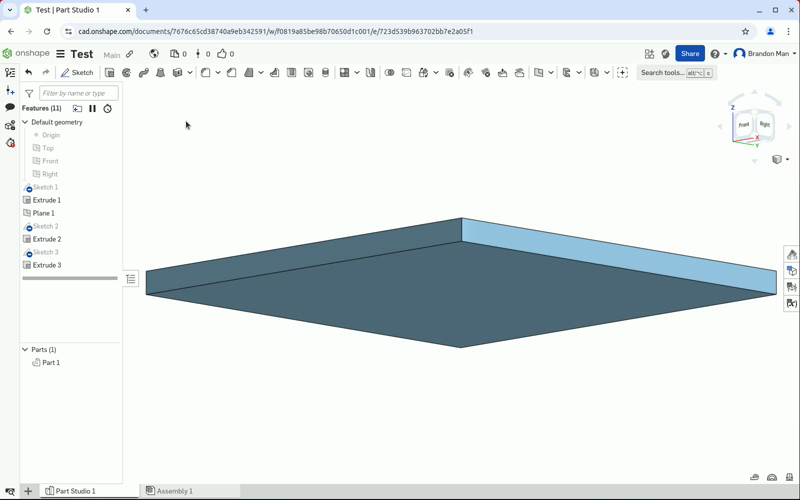
key(down, 3)
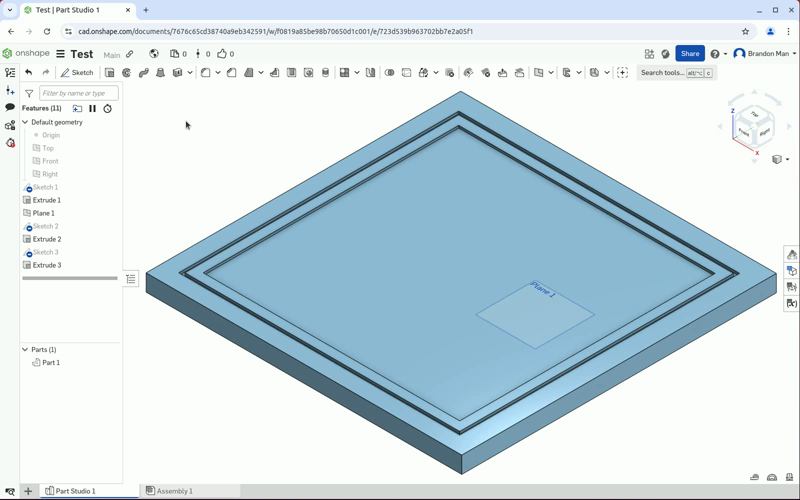
mouse_move(73, 189)
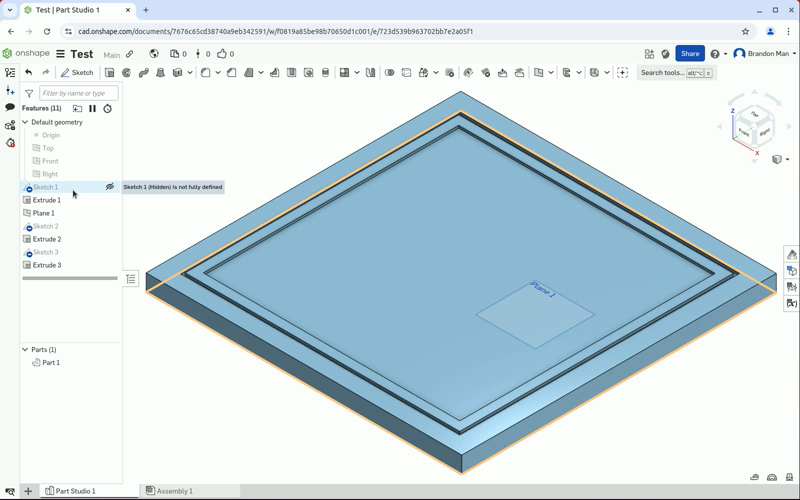
click(73, 189)